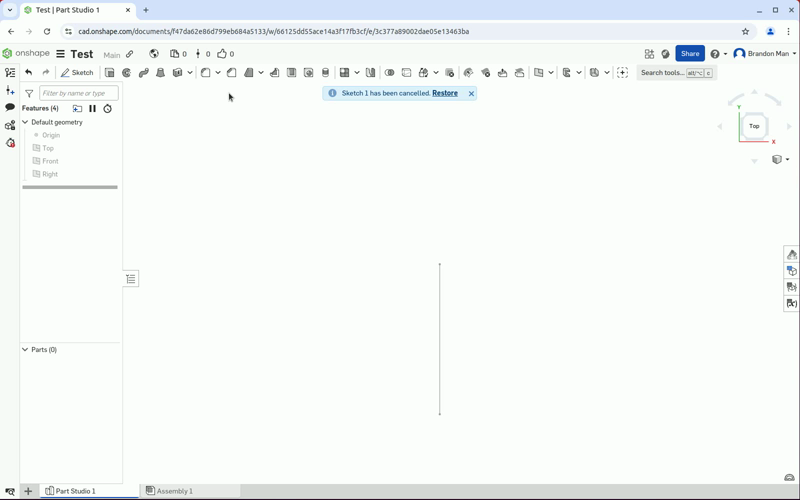
key(shift+h)
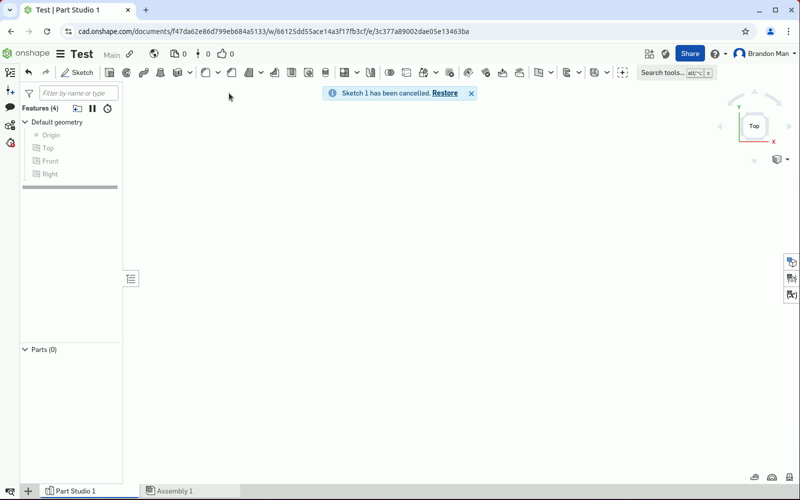
mouse_move(73, 352)
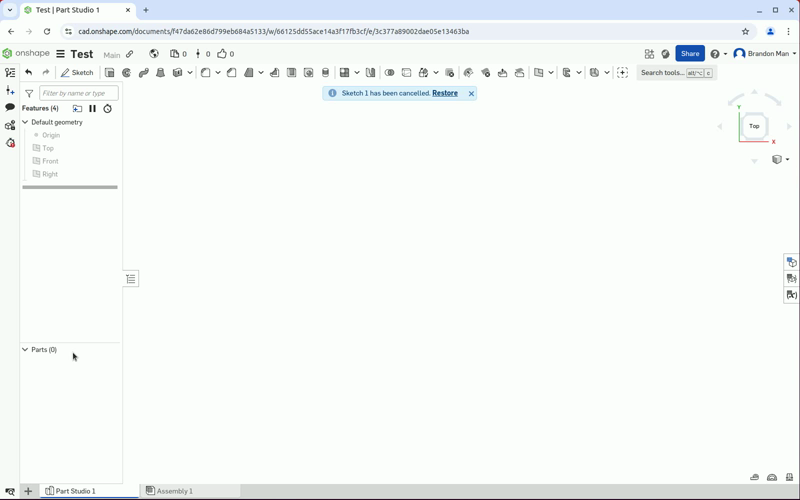
key(y)
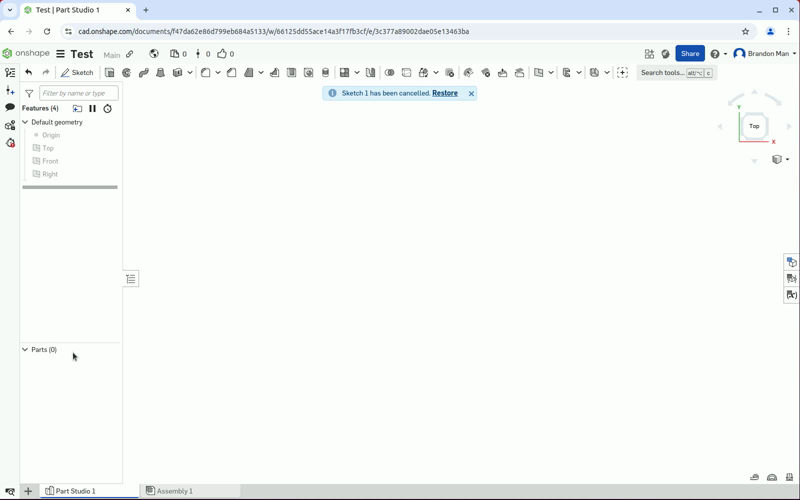
key(shift+p)
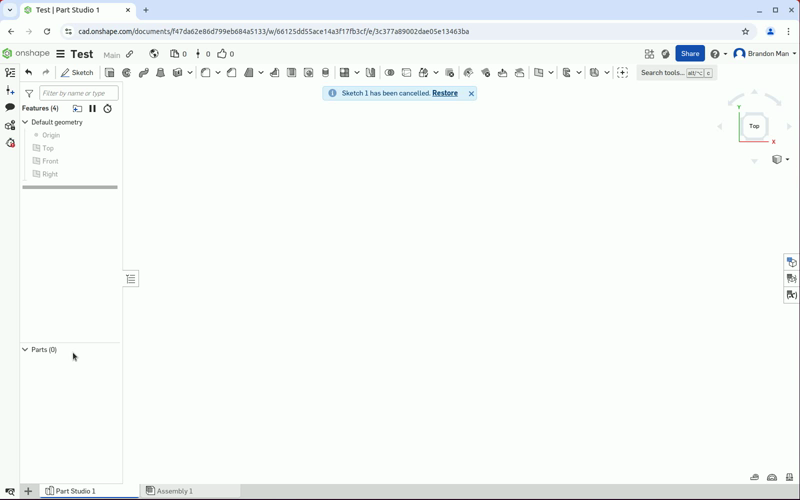
key(space)
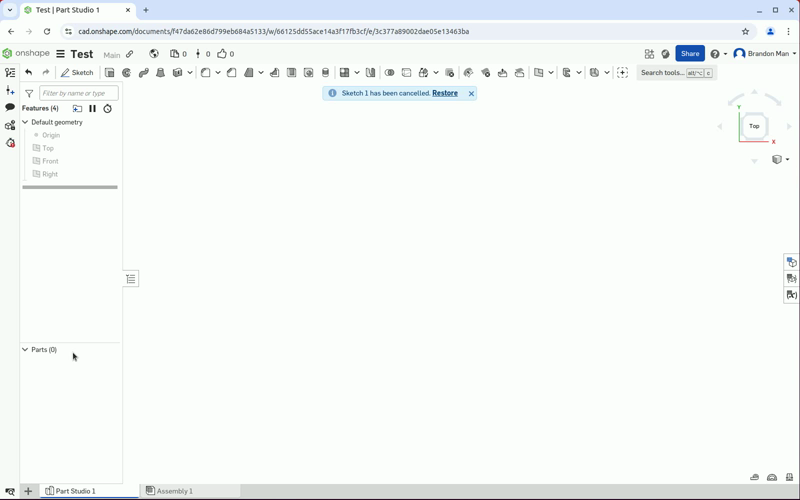
key_down(shift)
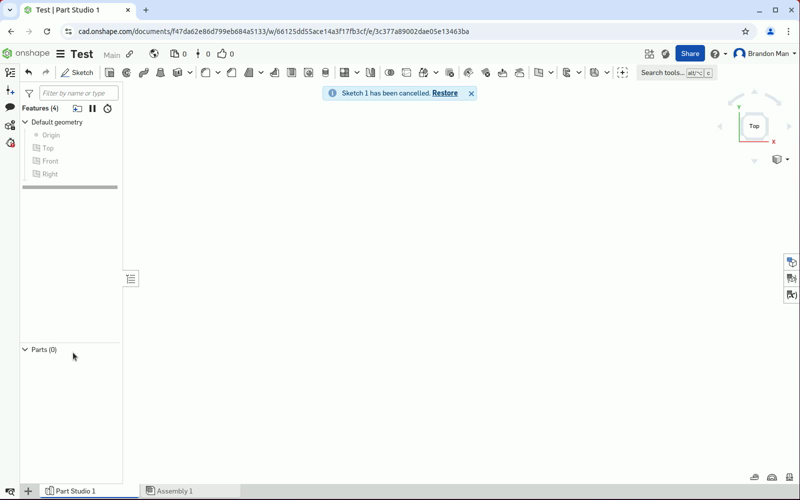
key(up)
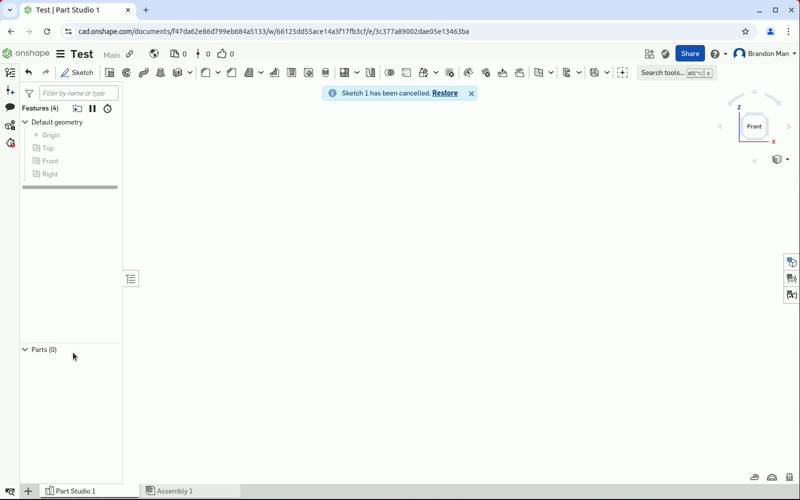
key_up(shift)
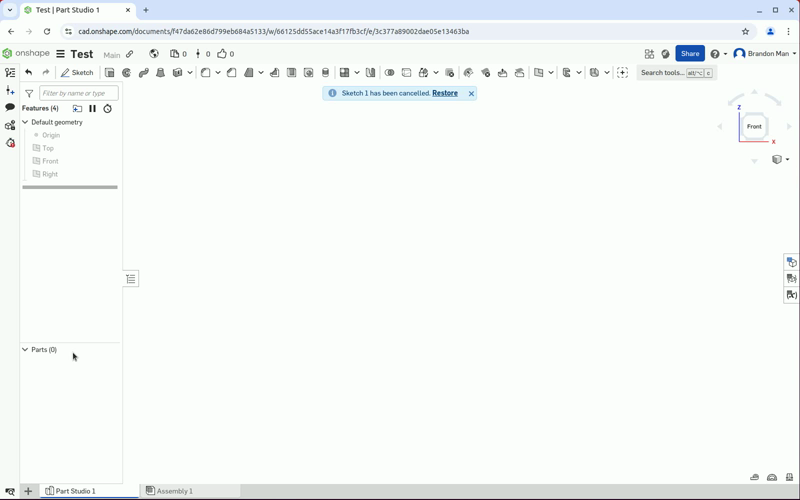
mouse_move(73, 352)
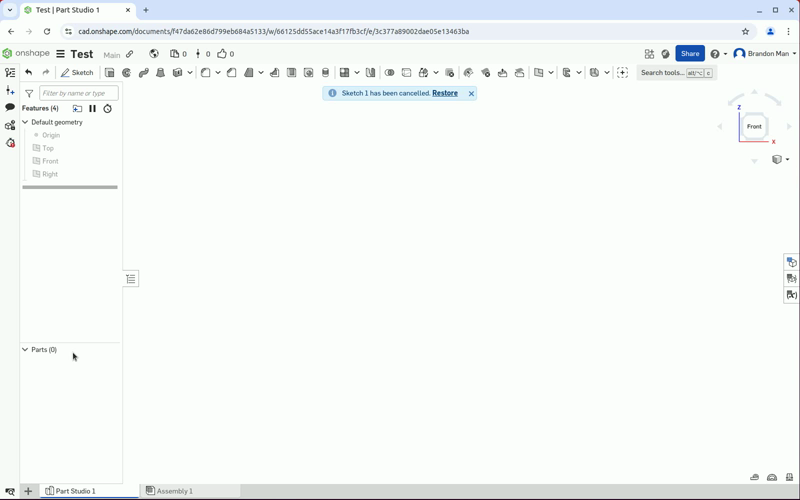
key(shift+y)
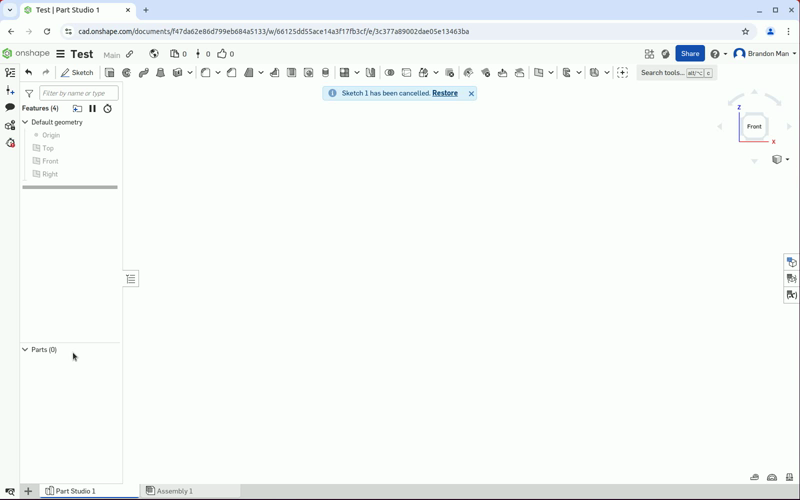
key(shift+s)
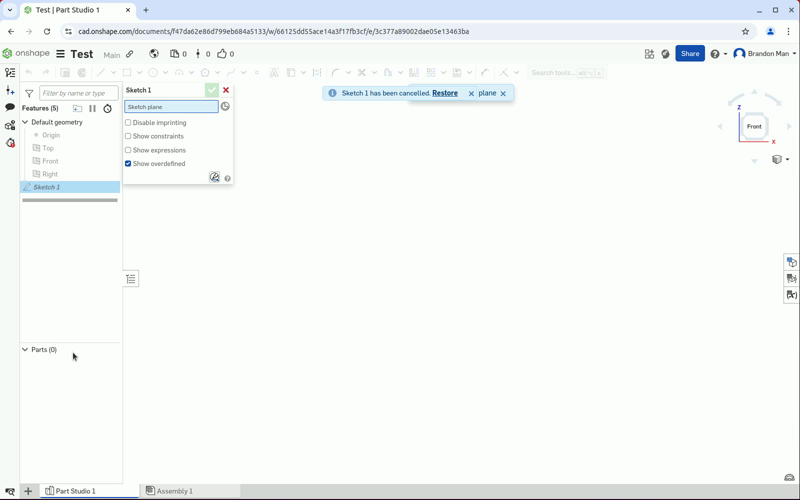
mouse_move(73, 163)
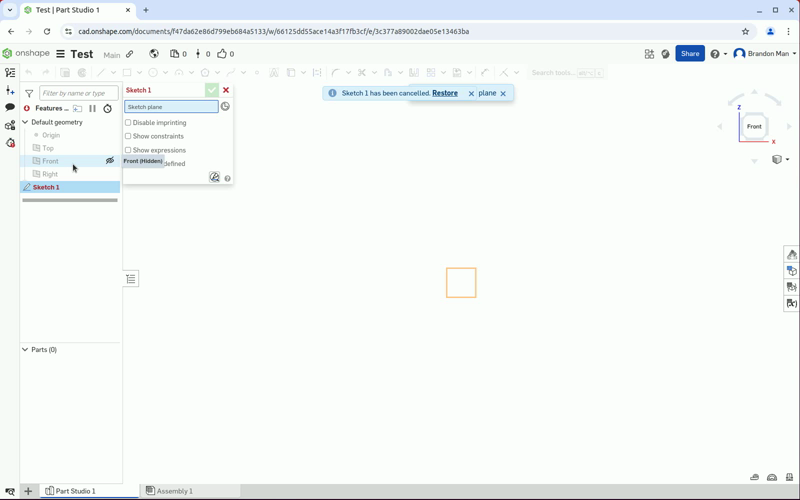
click(73, 163)
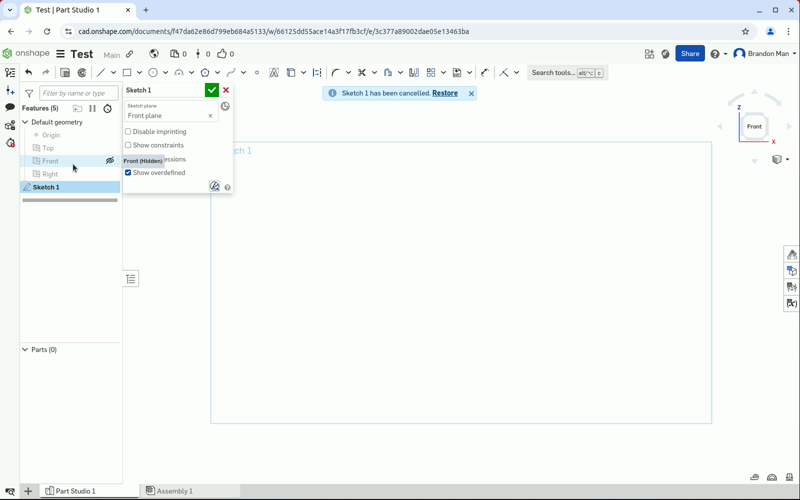
mouse_move(73, 352)
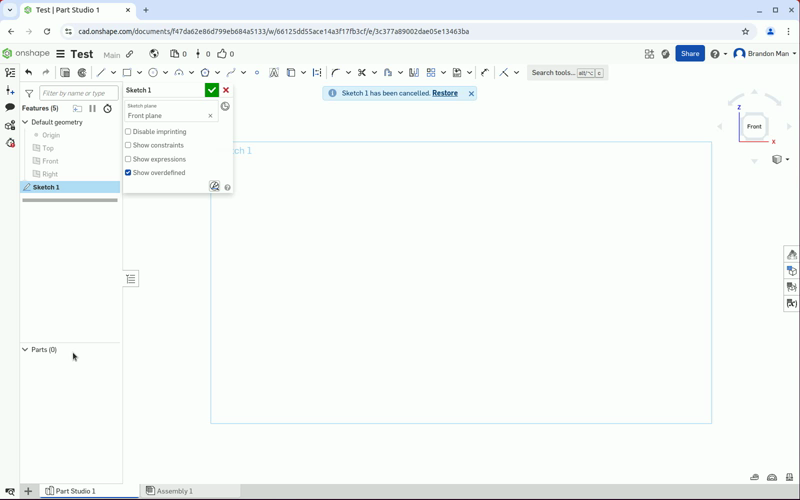
key(y)
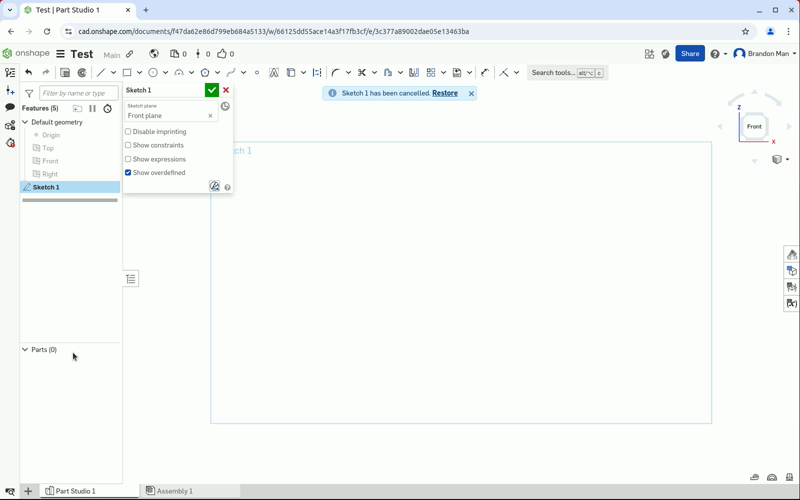
key(a)
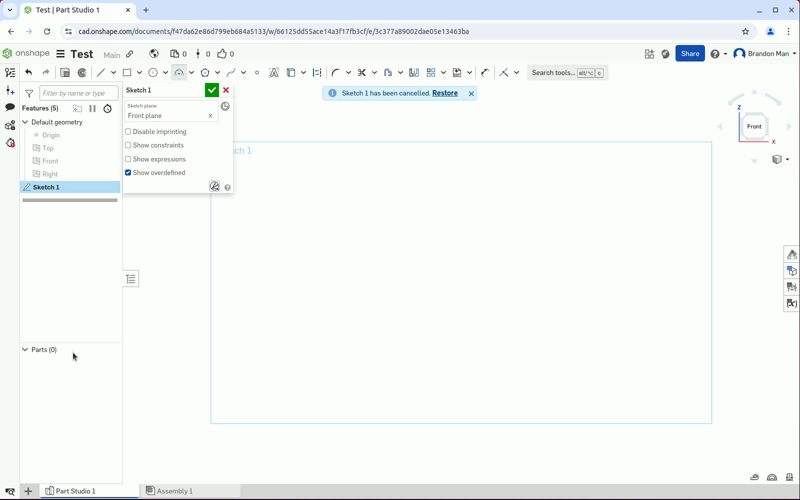
key_down(shift)
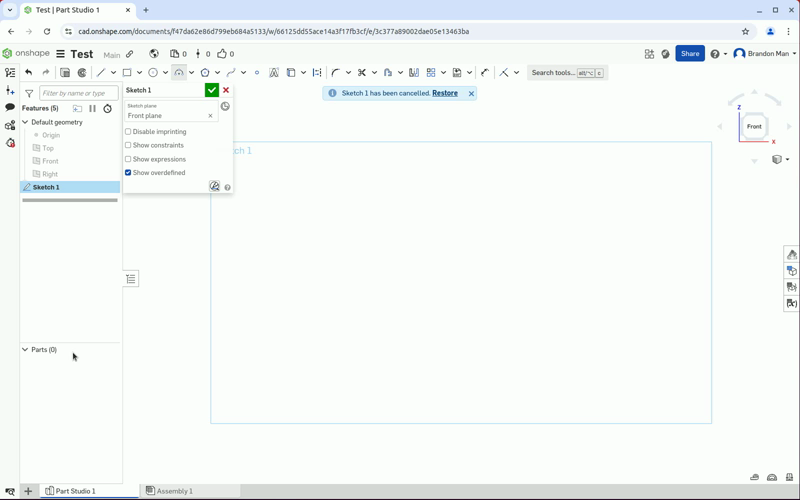
mouse_move(432, 279)
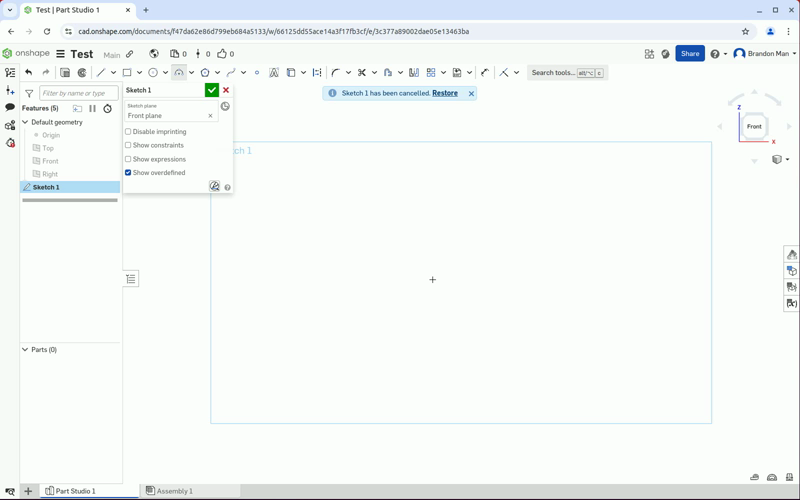
click(432, 279)
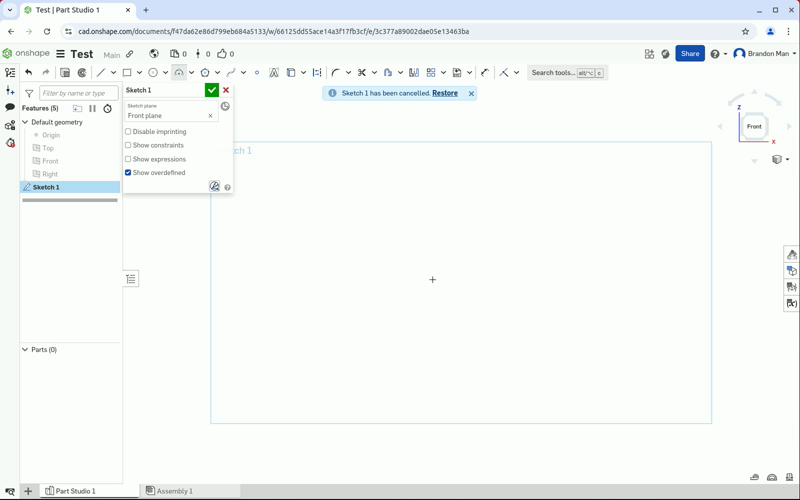
key_up(shift)
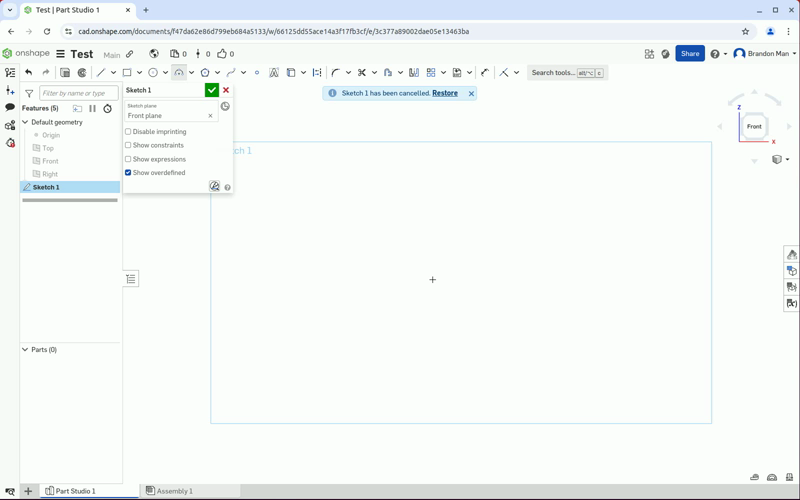
key_down(shift)
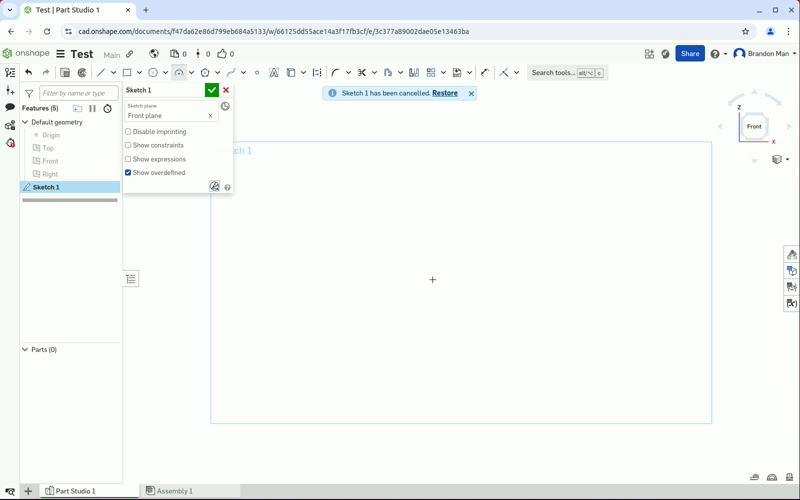
mouse_move(489, 279)
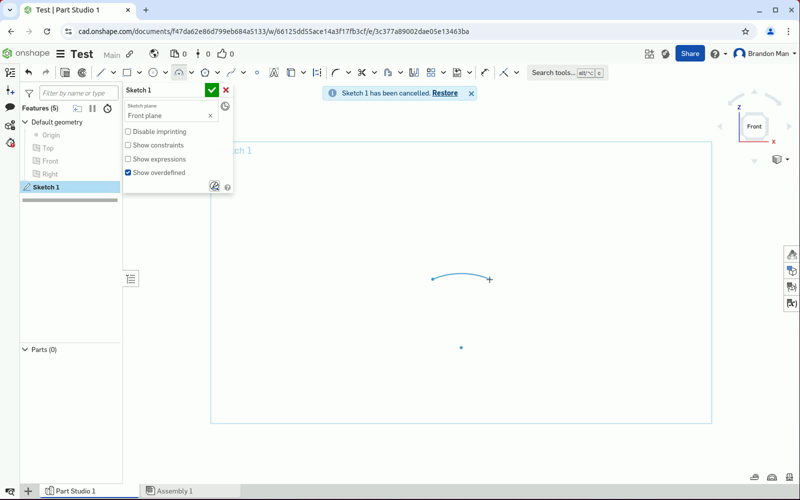
click(489, 279)
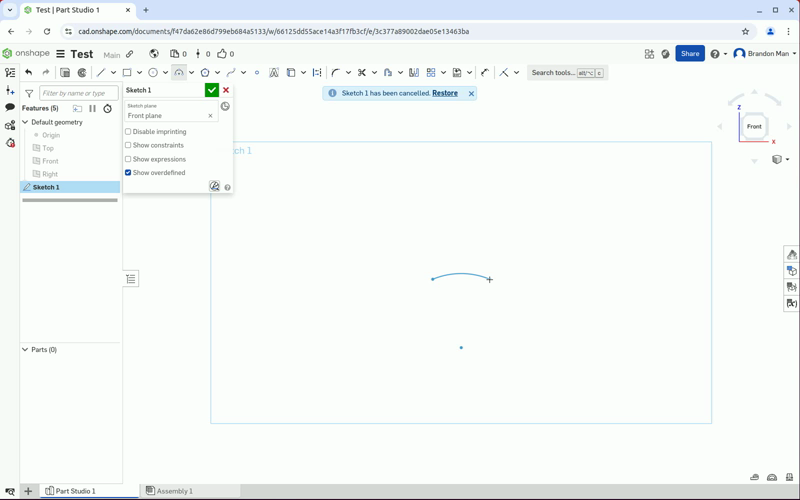
mouse_move(461, 311)
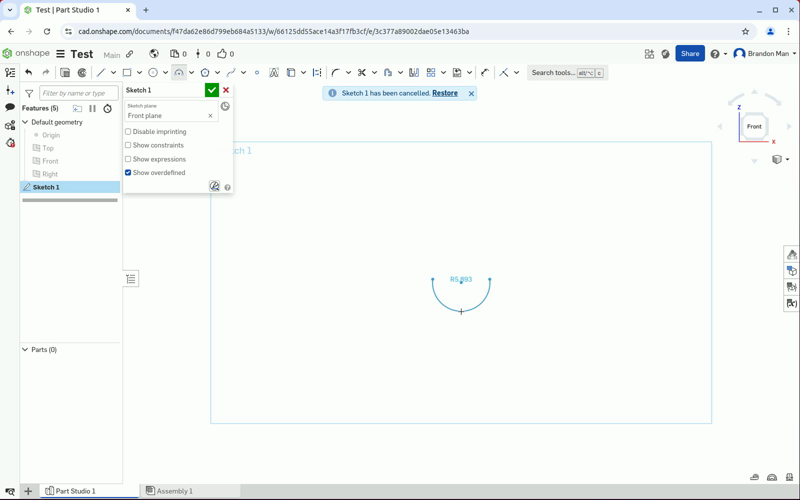
click(461, 311)
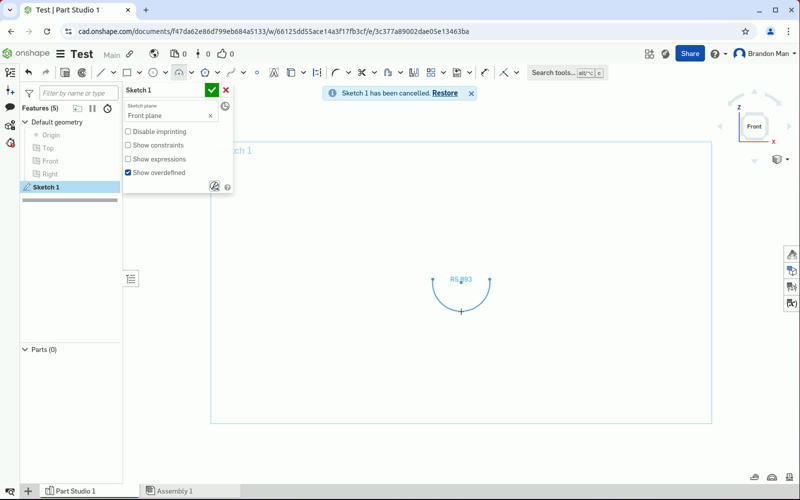
key_up(shift)
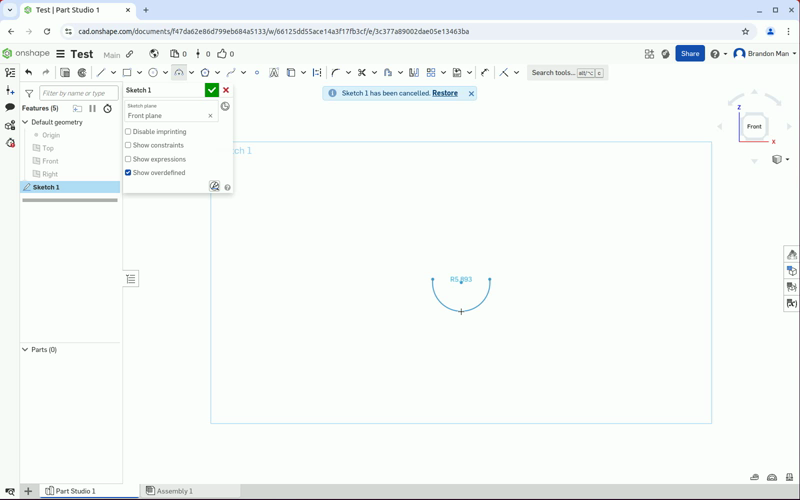
key(esc)
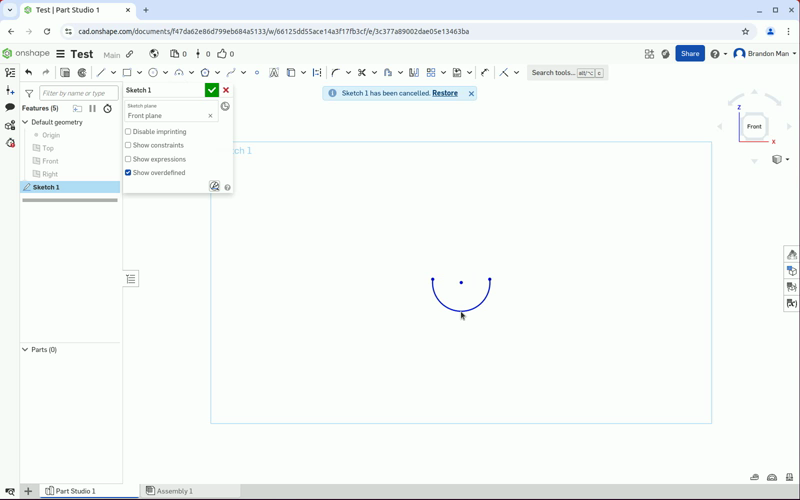
key(l)
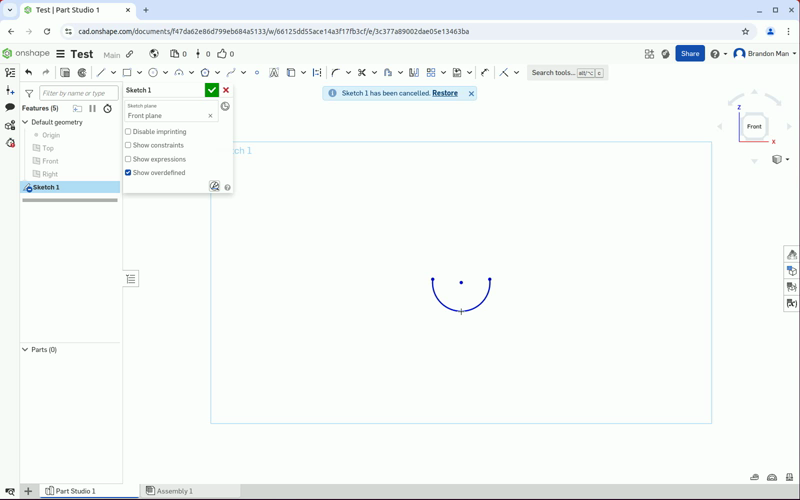
mouse_move(489, 279)
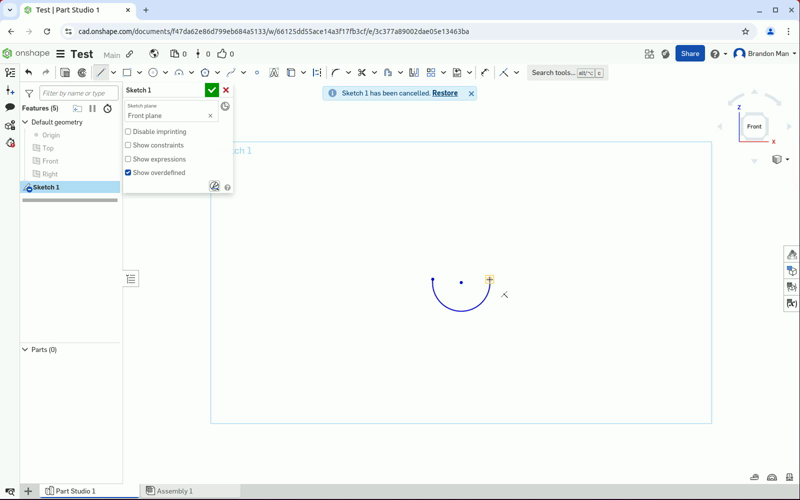
click(489, 279)
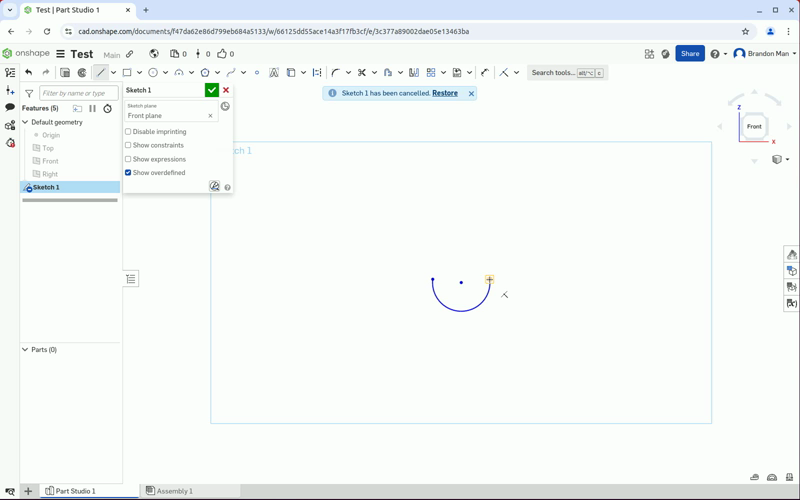
key_down(shift)
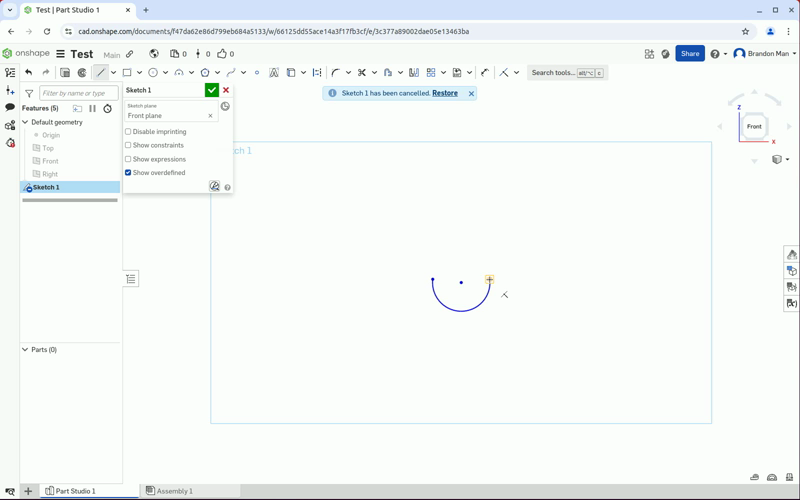
mouse_move(479, 187)
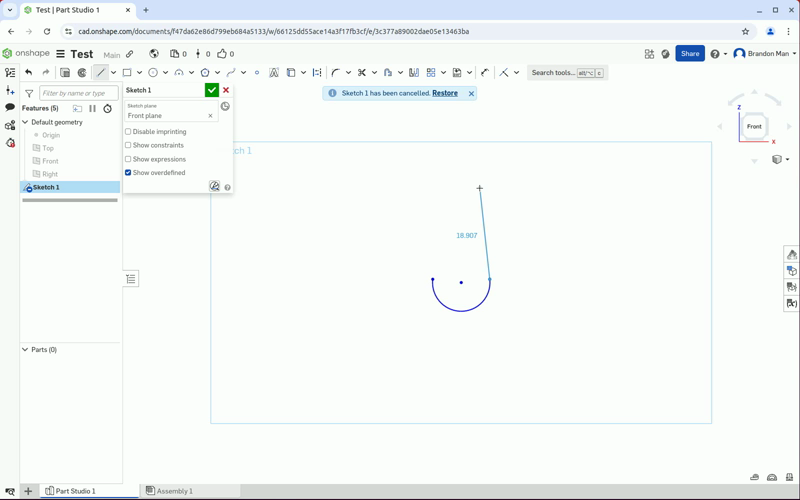
click(479, 187)
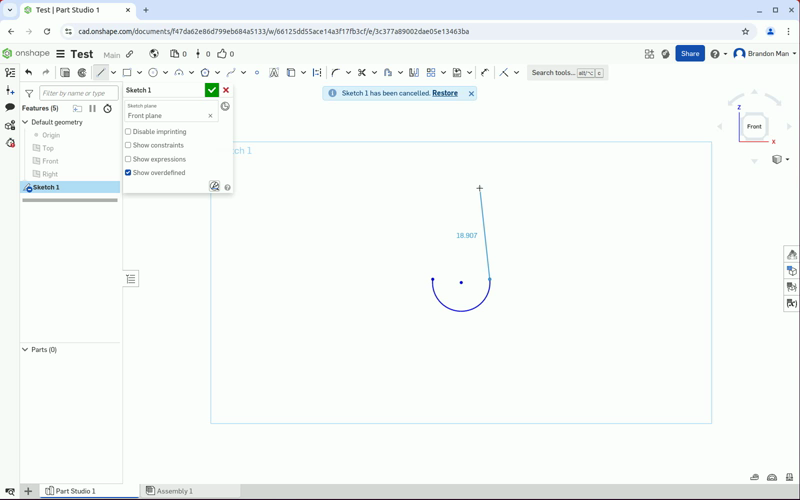
key_up(shift)
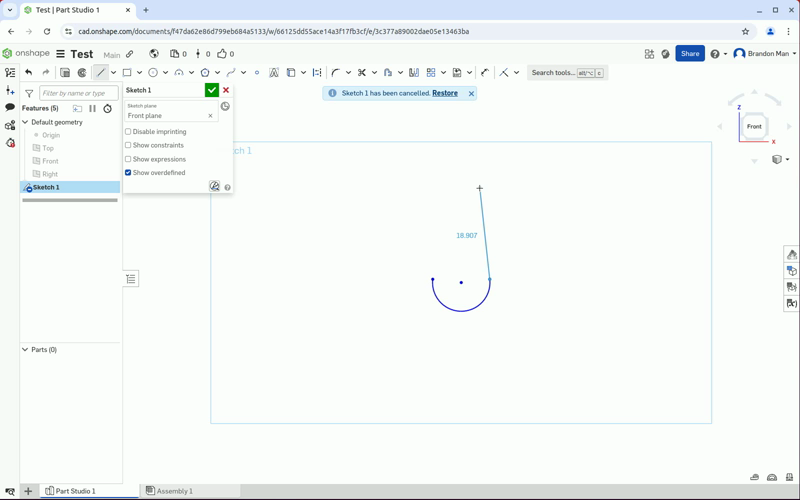
key(esc)
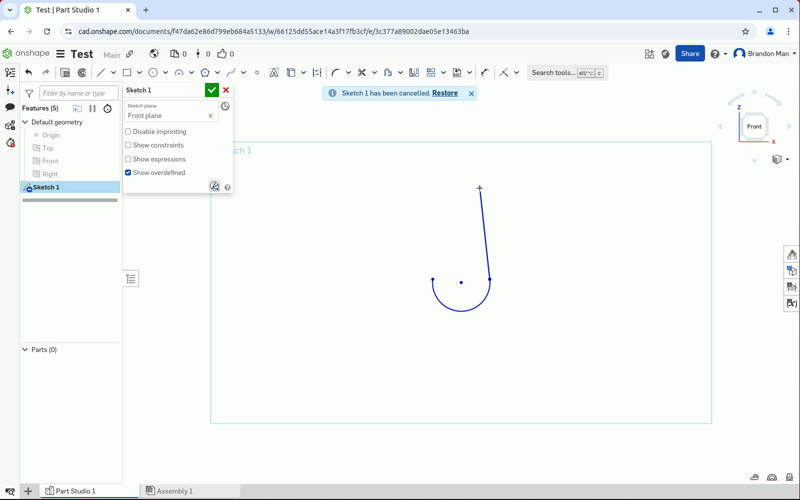
key(a)
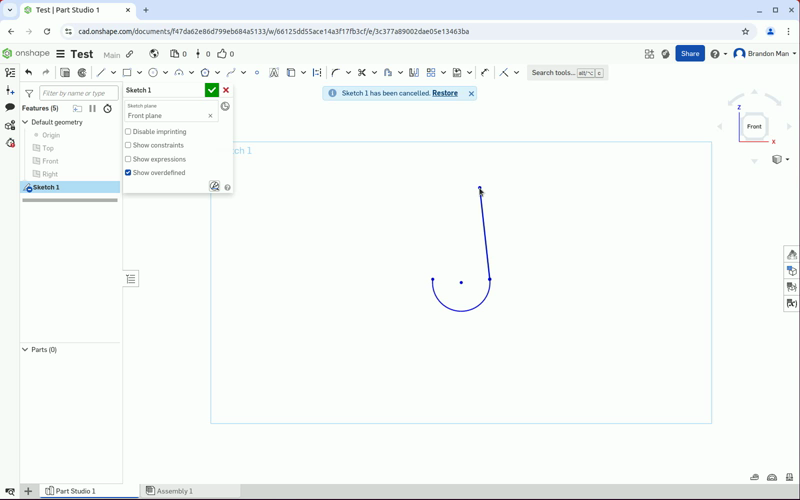
mouse_move(479, 187)
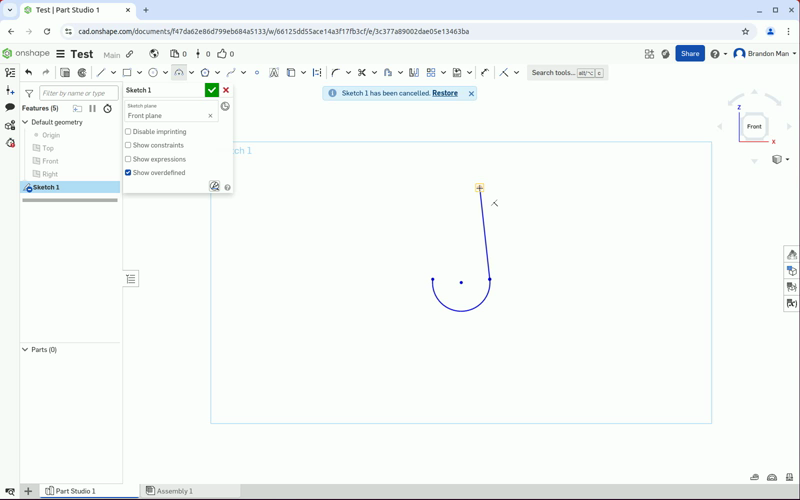
click(479, 187)
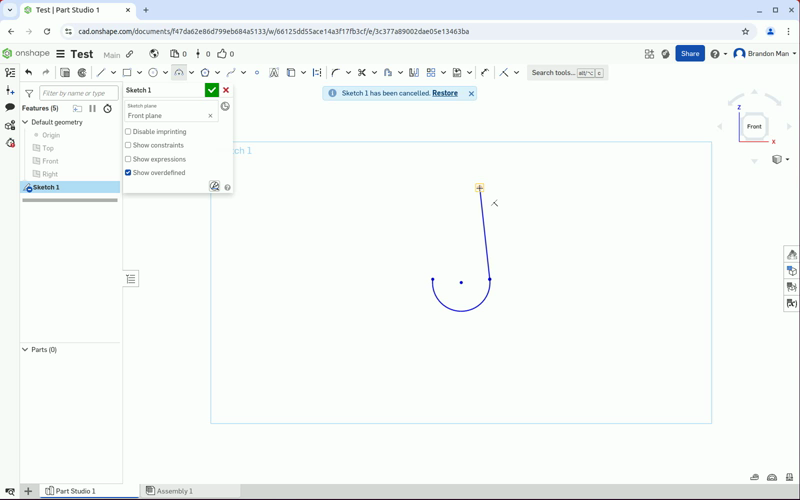
key_down(shift)
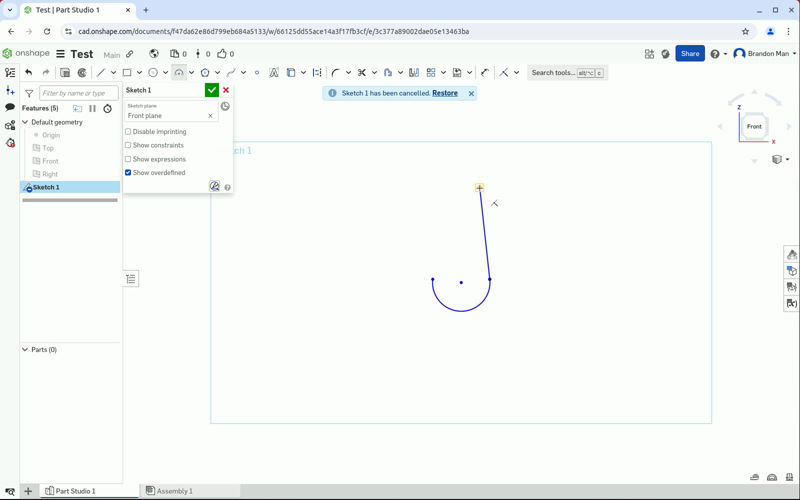
mouse_move(442, 187)
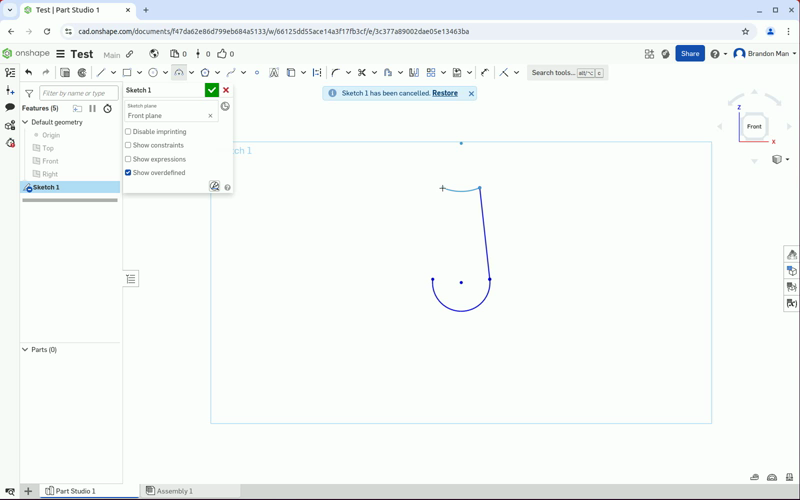
click(442, 187)
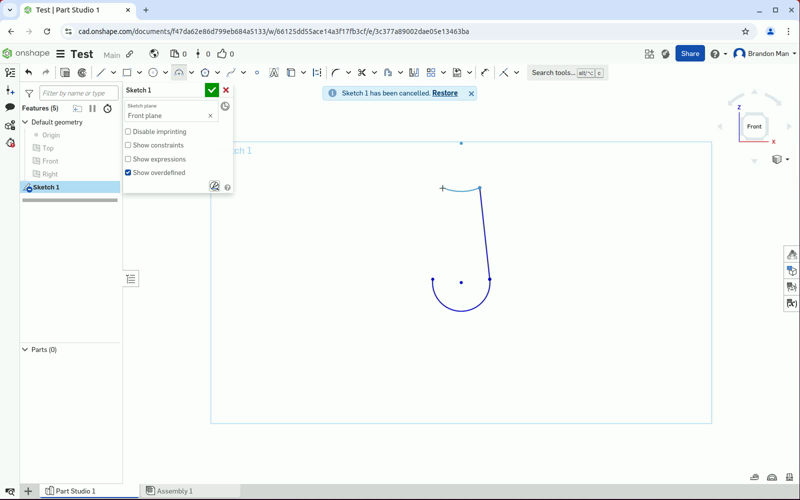
mouse_move(461, 171)
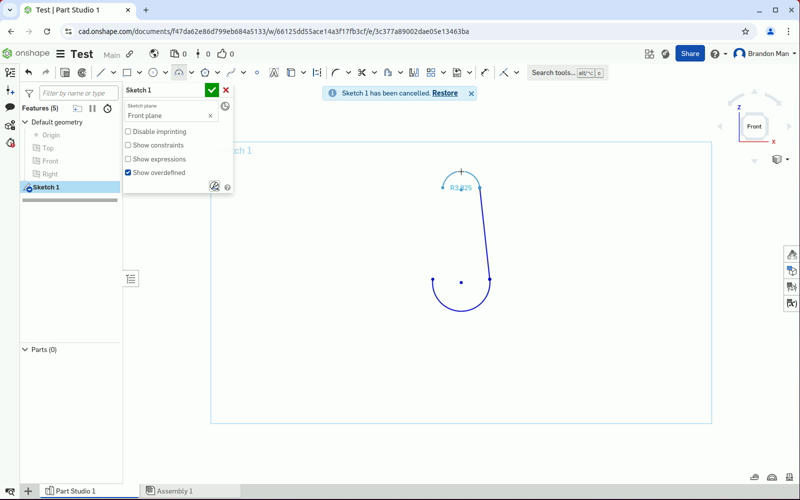
click(461, 171)
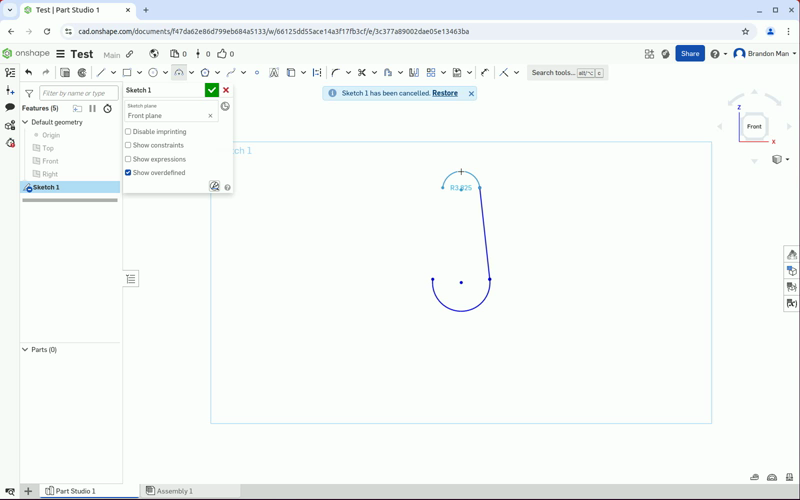
key_up(shift)
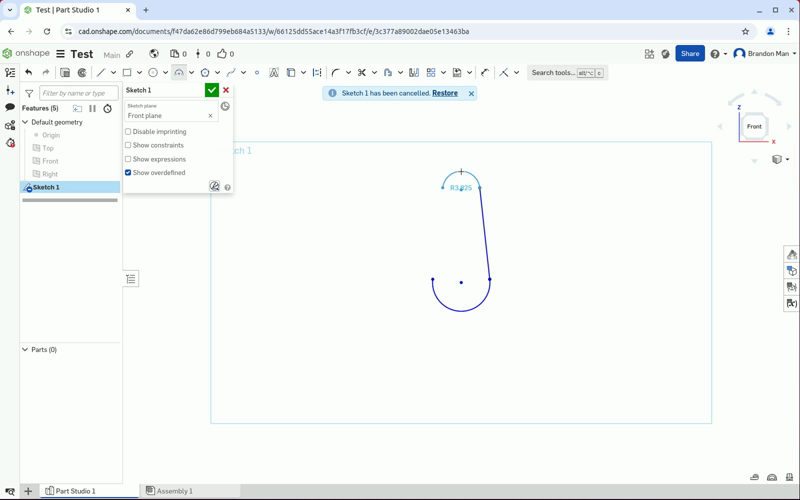
key(esc)
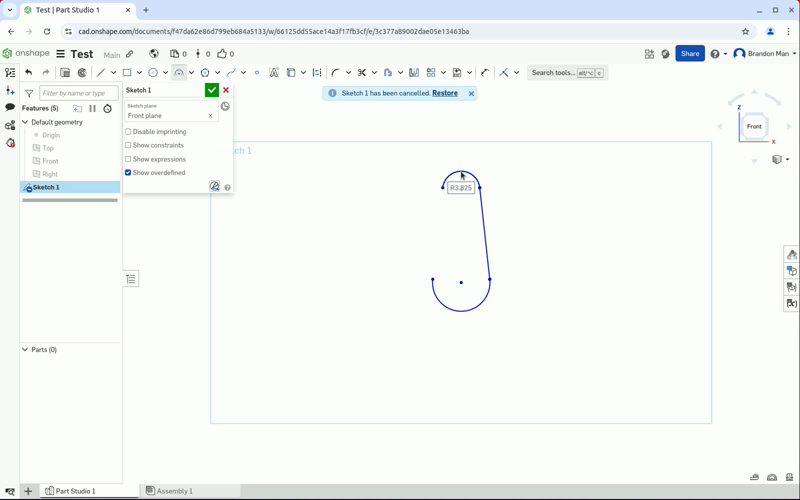
key(l)
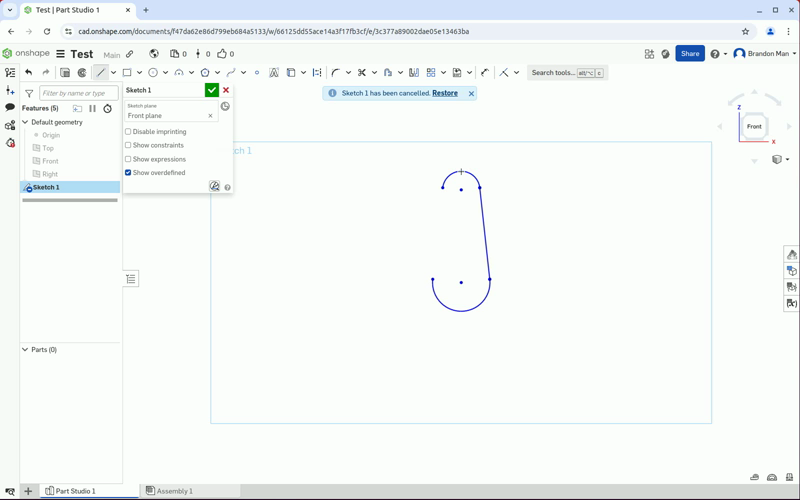
mouse_move(442, 187)
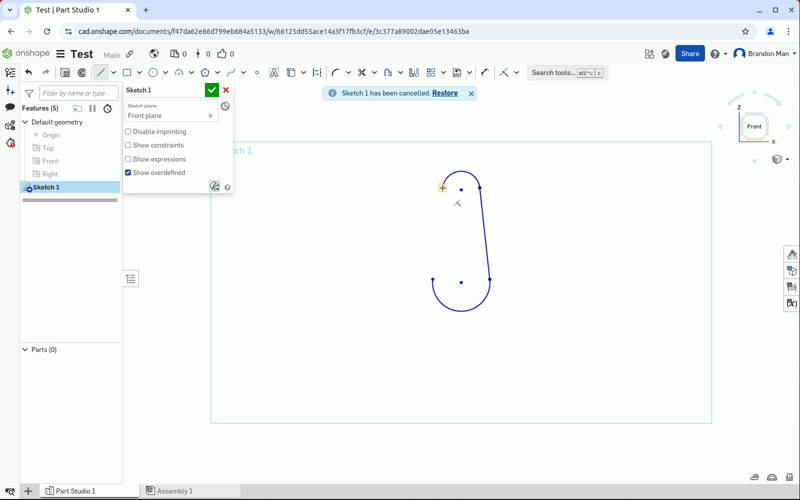
click(442, 187)
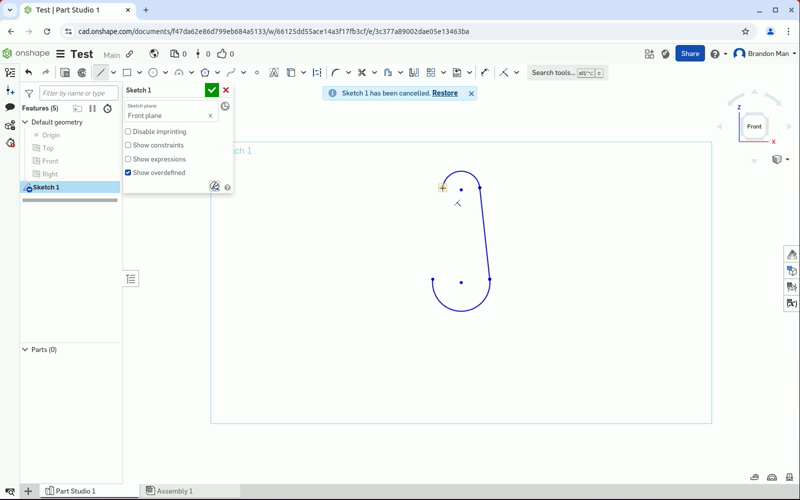
key_down(shift)
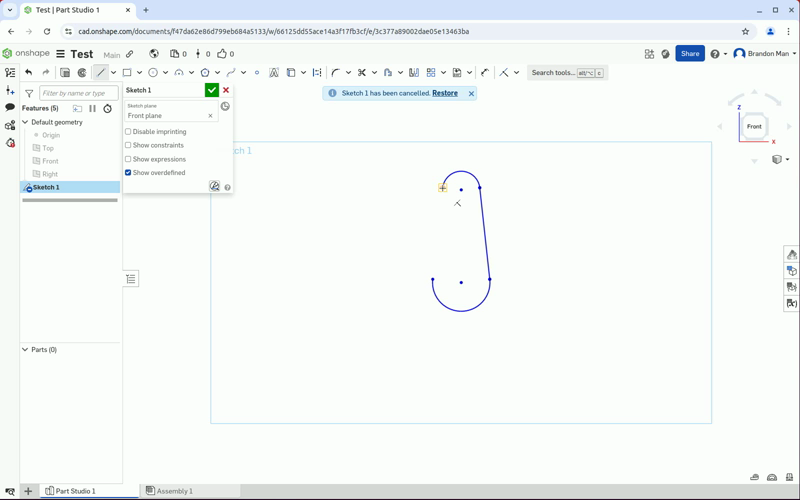
mouse_move(432, 279)
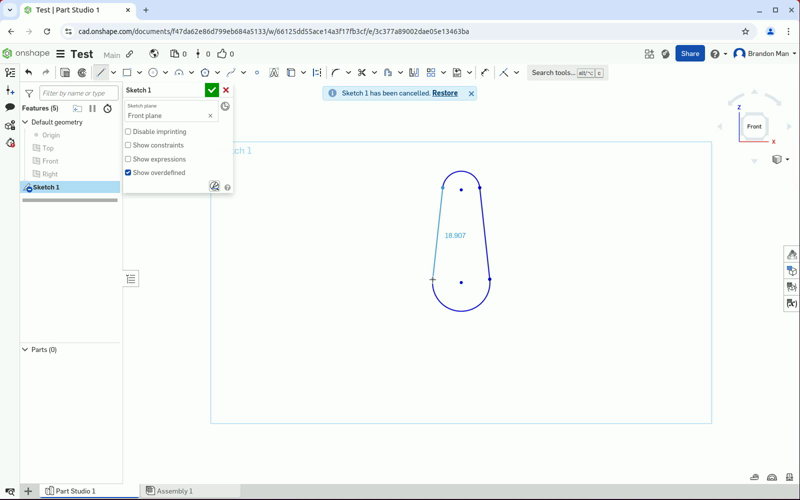
key_up(shift)
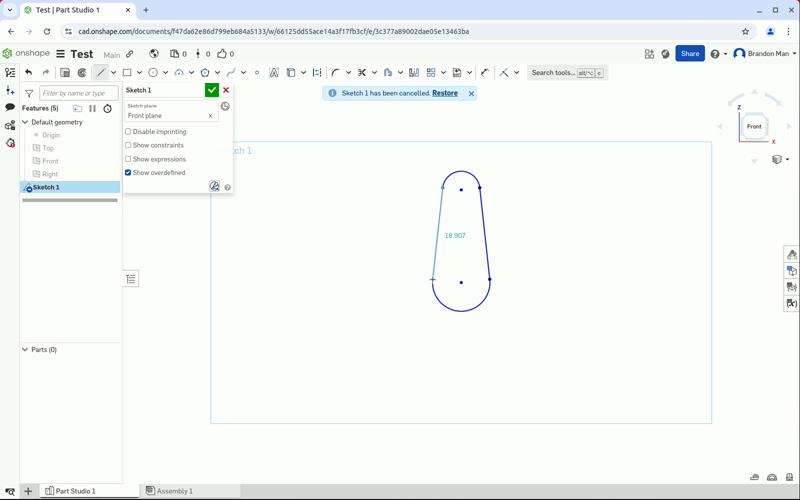
click(432, 279)
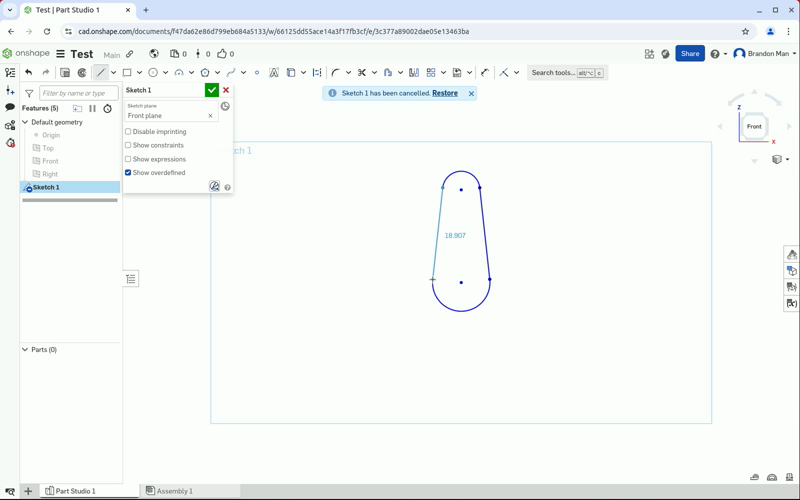
key(esc)
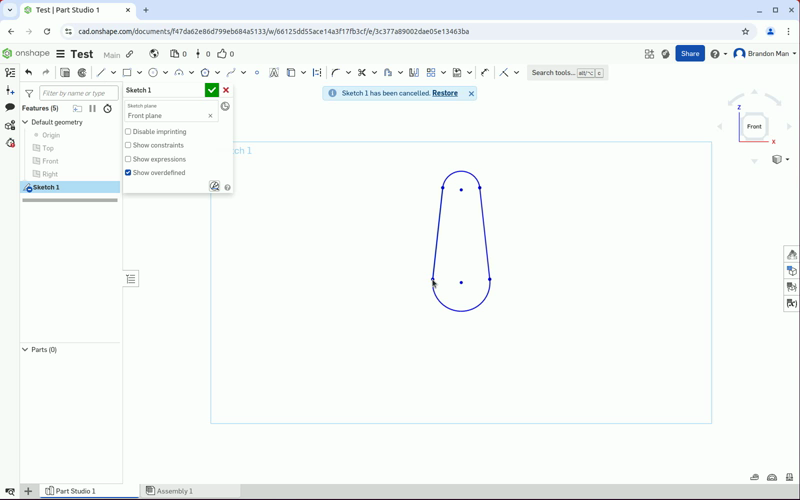
key(c)
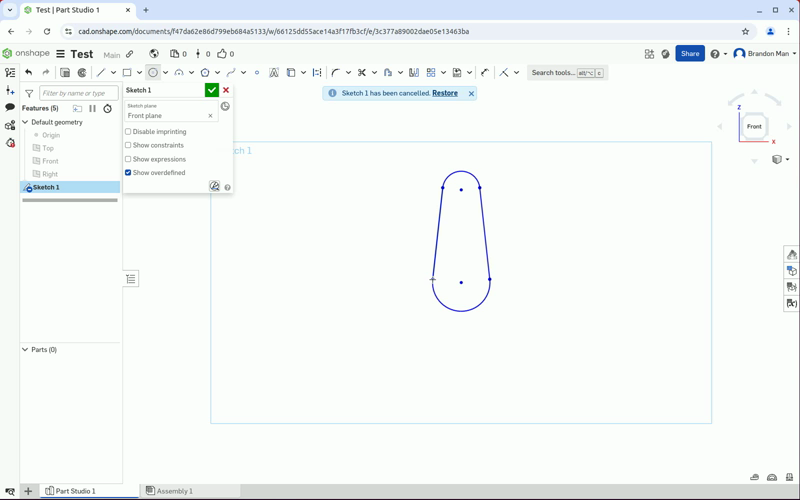
key_down(shift)
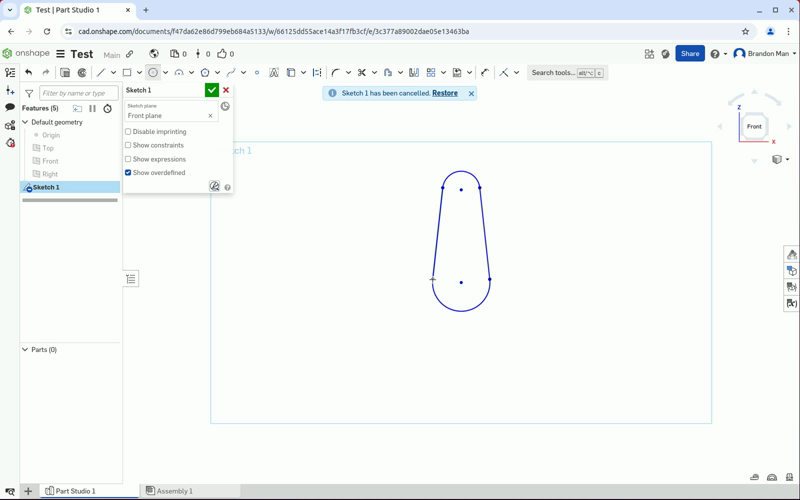
mouse_move(461, 282)
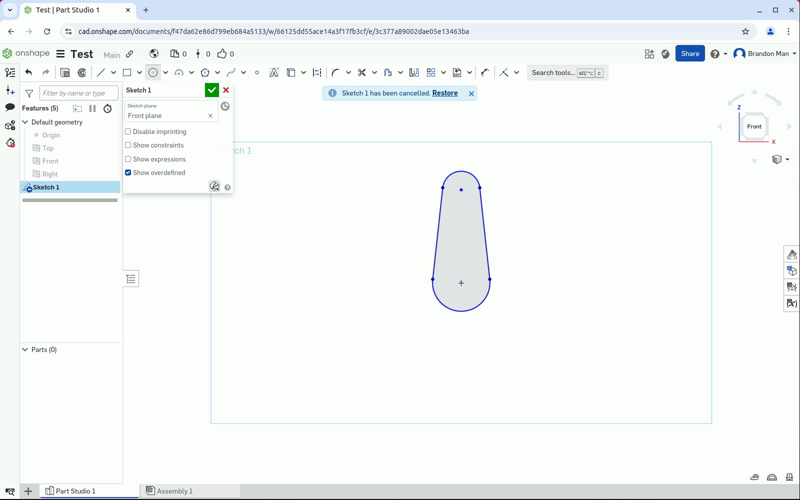
click(461, 282)
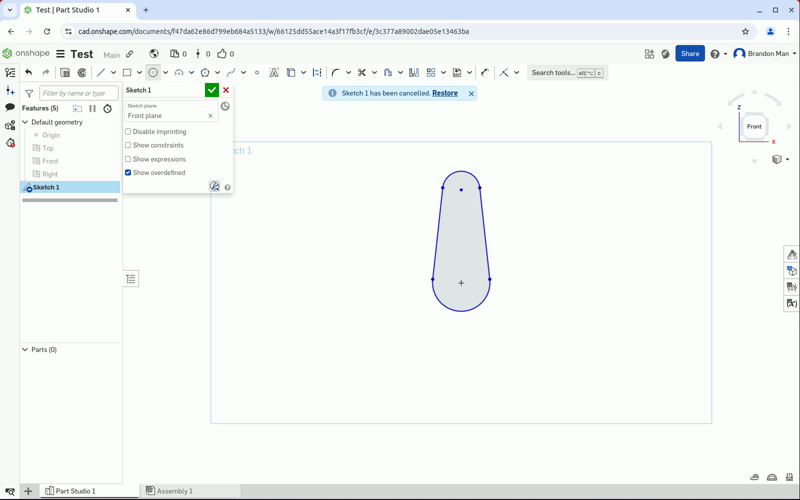
key_up(shift)
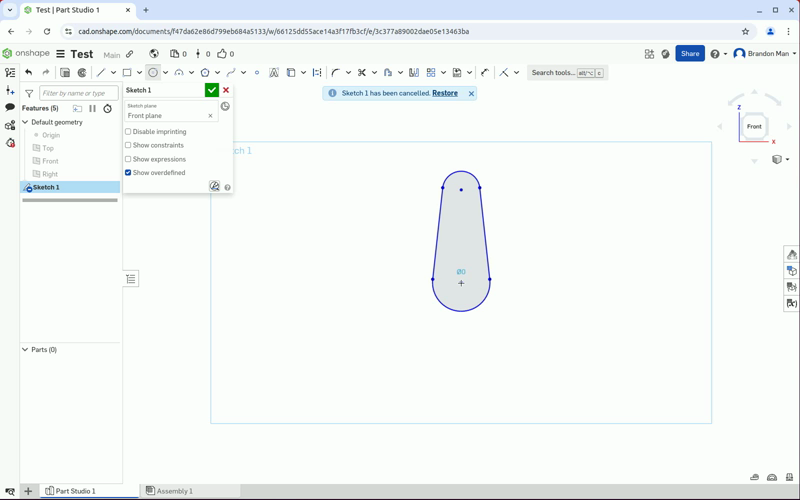
mouse_move(482, 282)
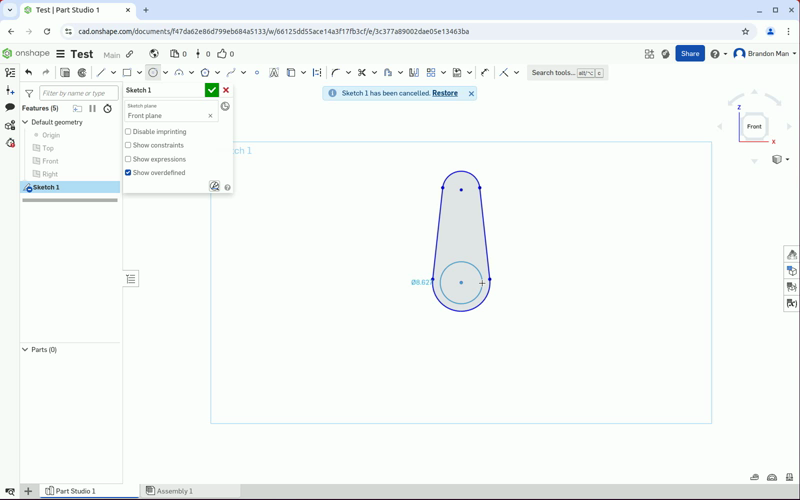
click(482, 282)
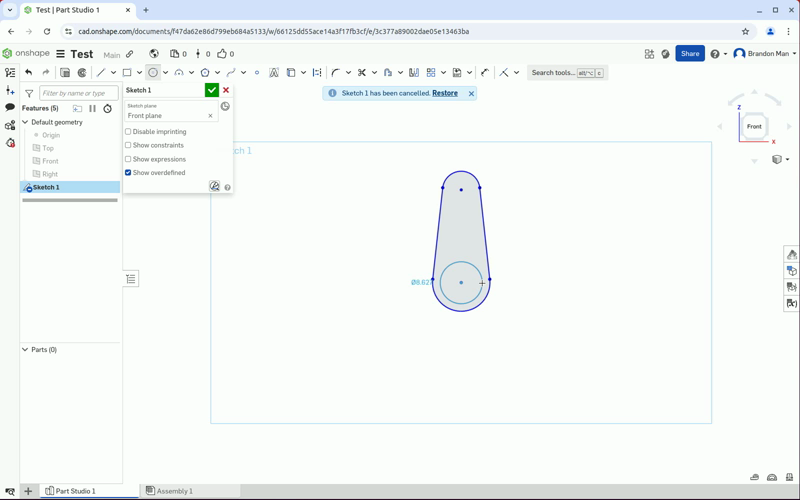
key(esc)
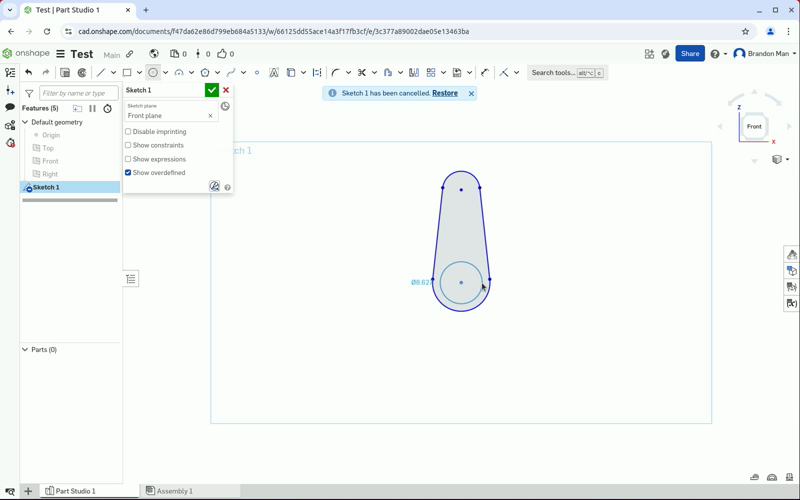
key(c)
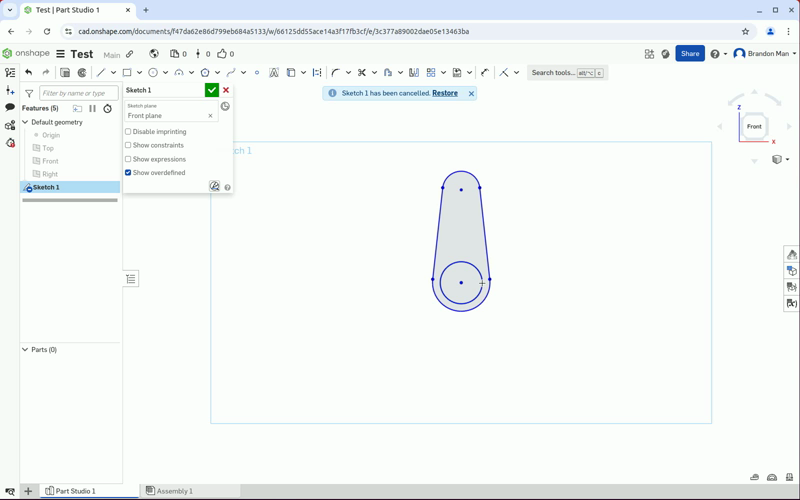
key_down(shift)
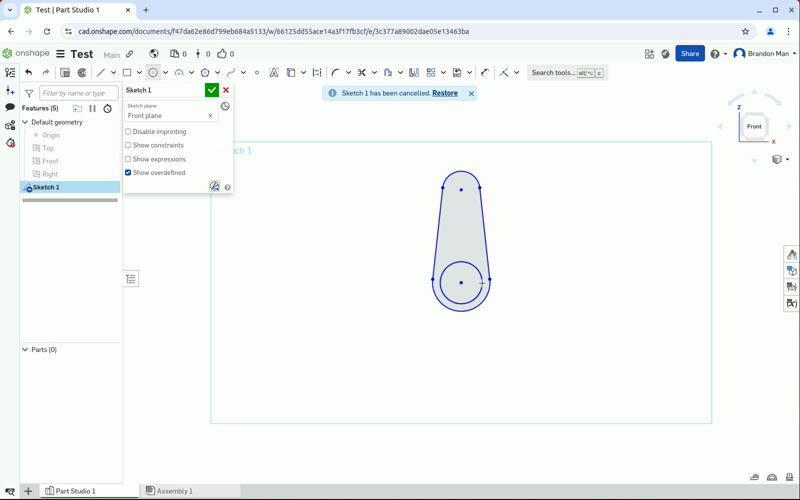
mouse_move(461, 188)
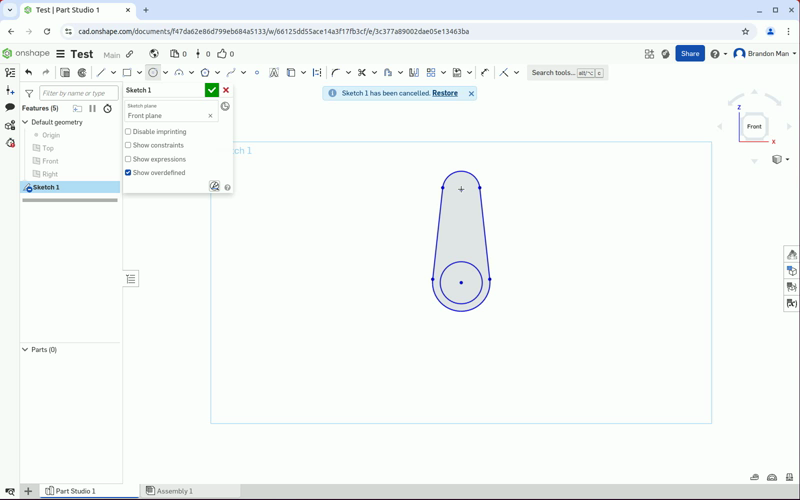
scroll(6)
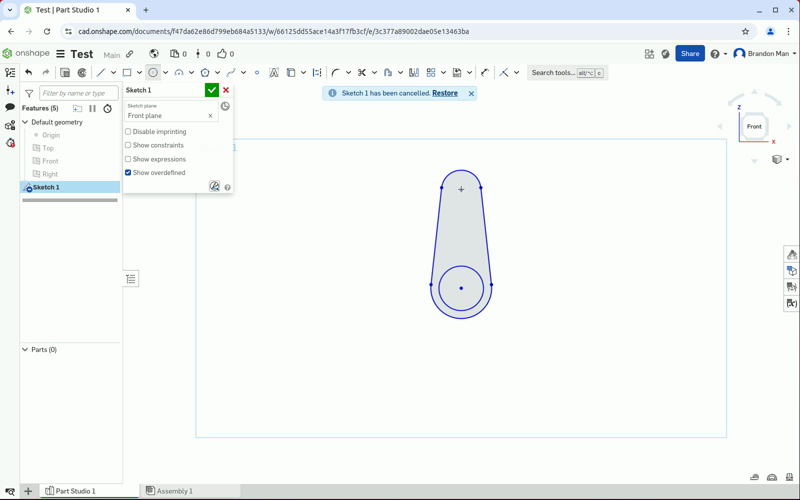
scroll(6)
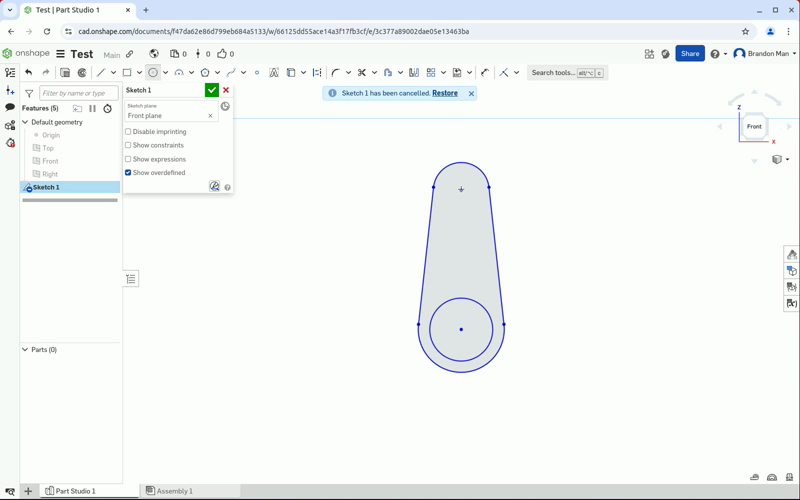
scroll(6)
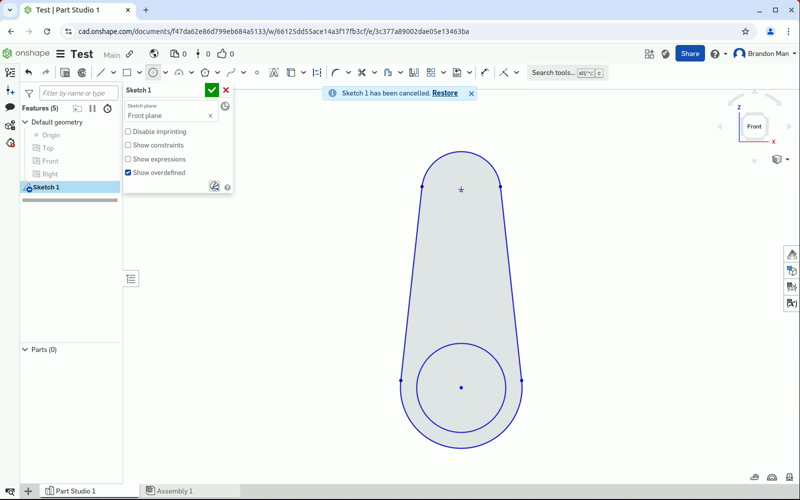
scroll(6)
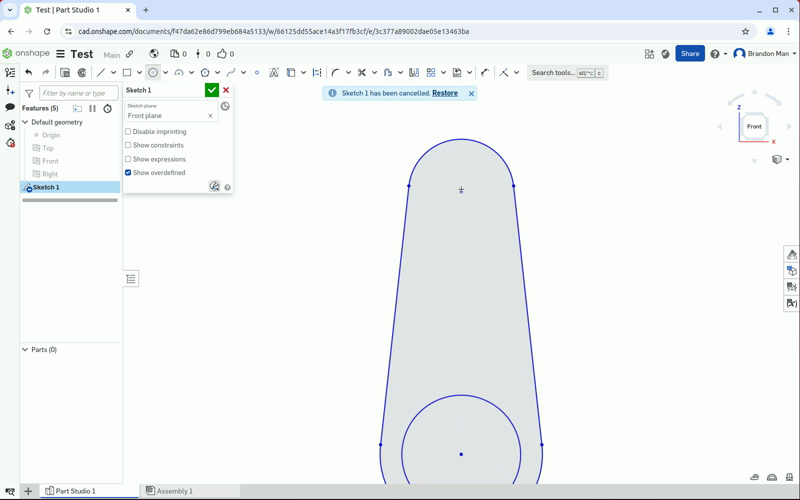
scroll(6)
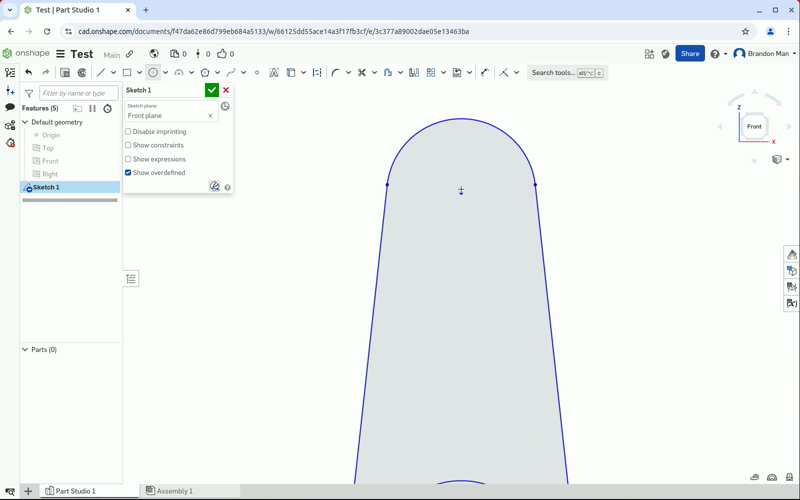
scroll(6)
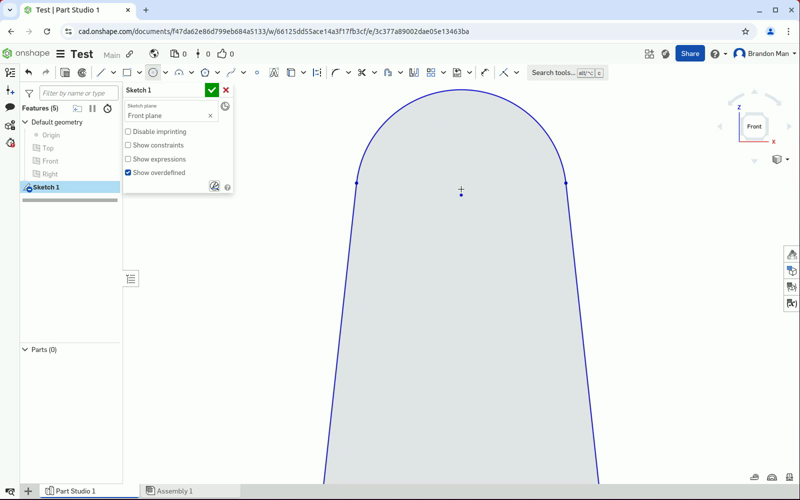
scroll(6)
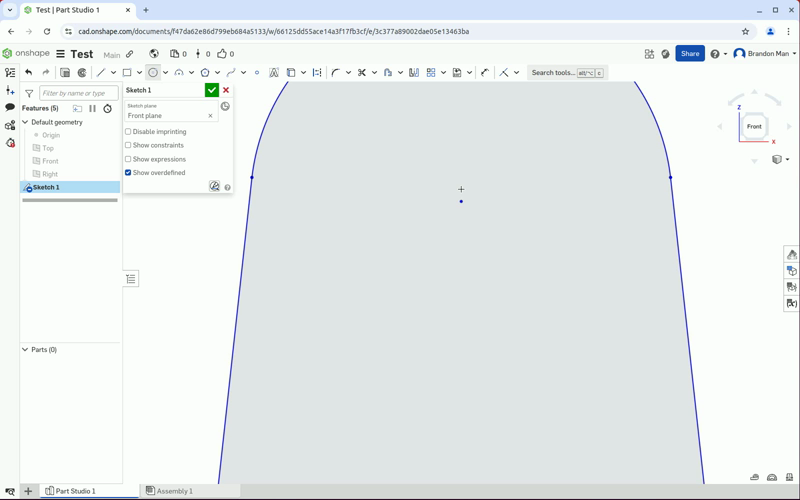
click(461, 188)
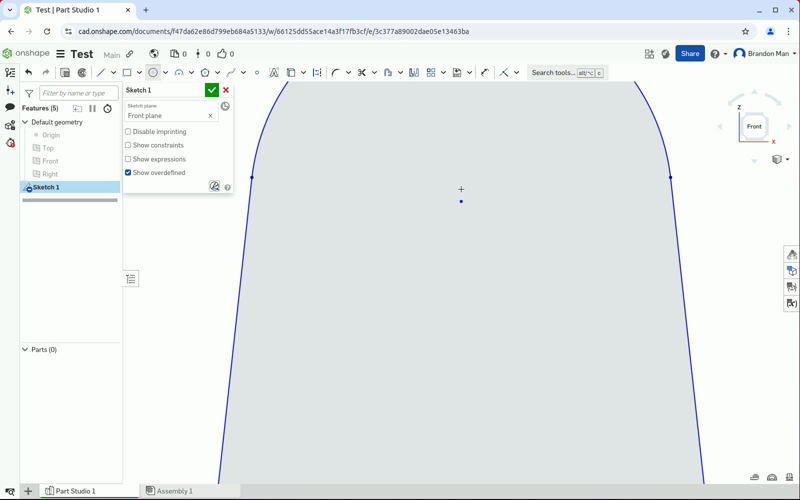
scroll(-6)
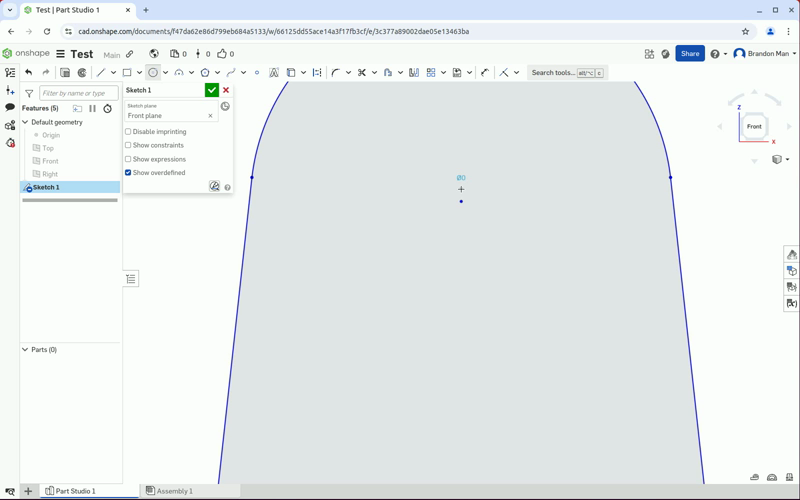
scroll(-6)
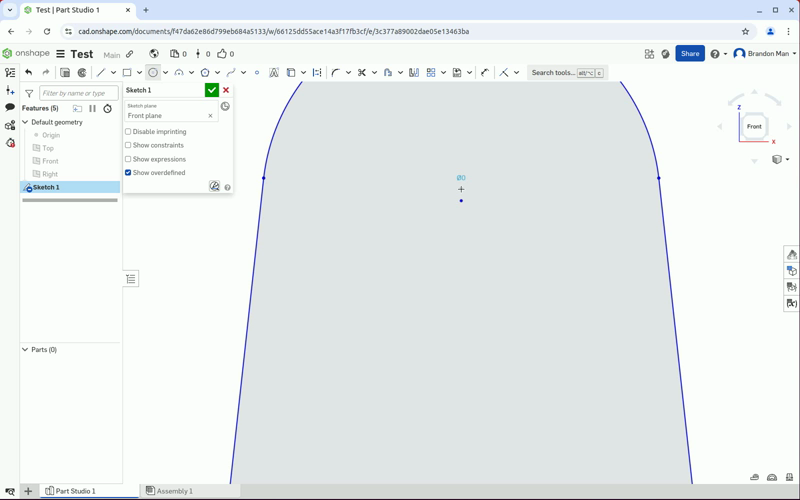
scroll(-6)
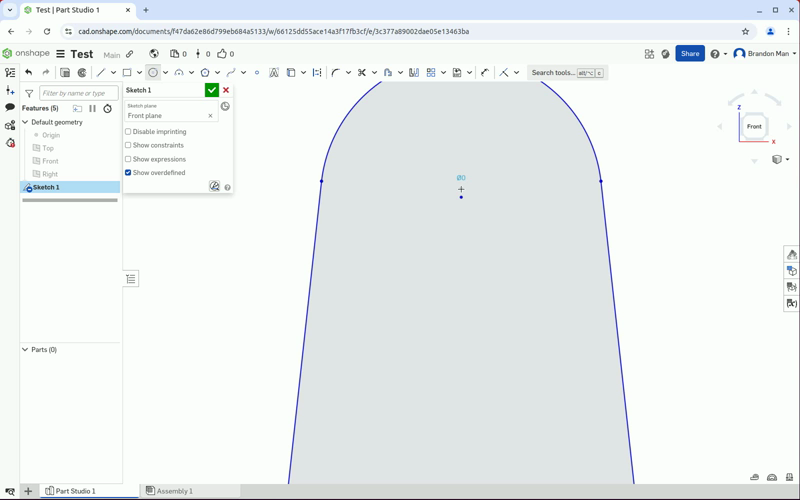
scroll(-6)
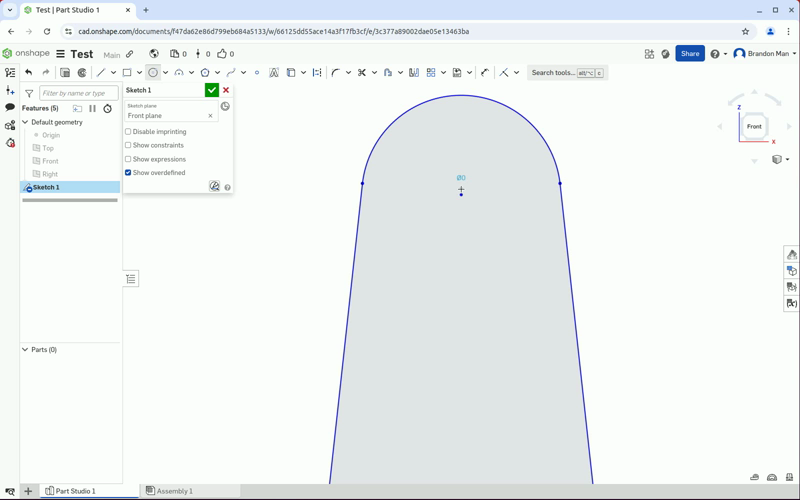
scroll(-6)
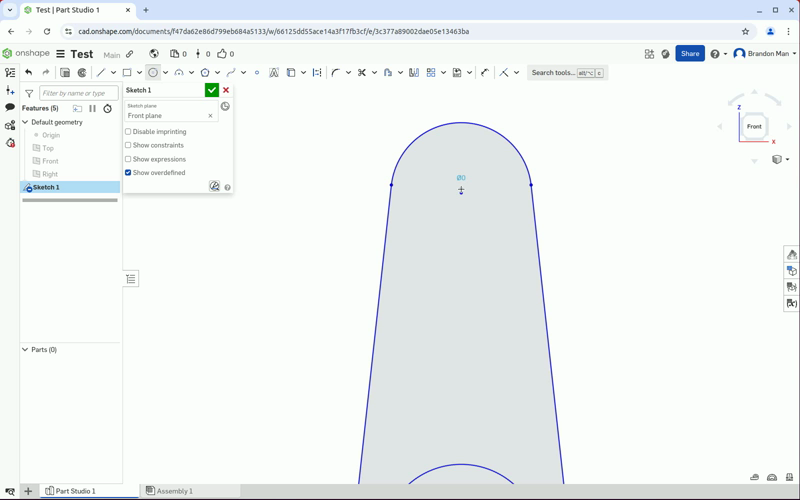
scroll(-6)
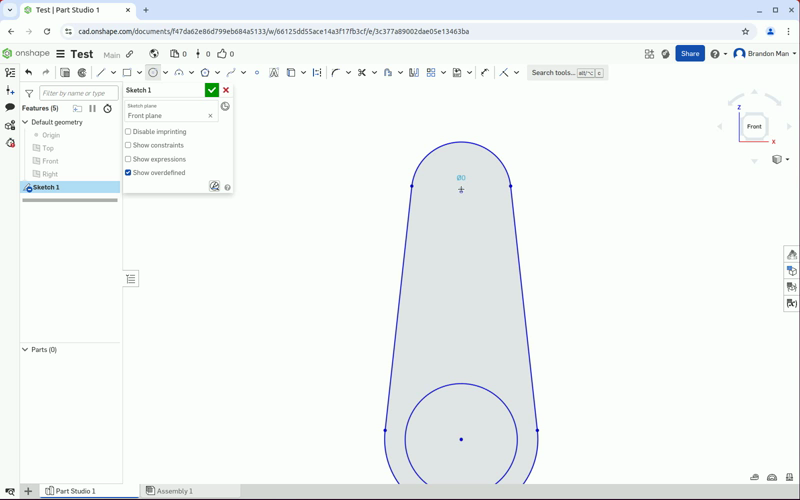
scroll(-6)
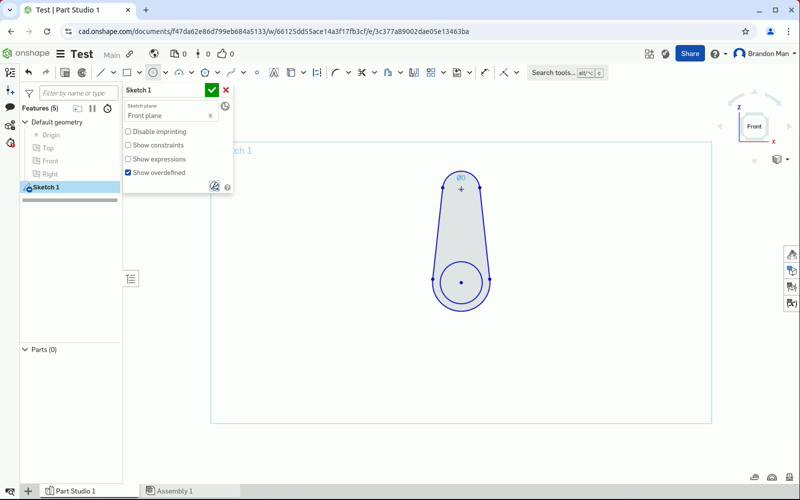
key_up(shift)
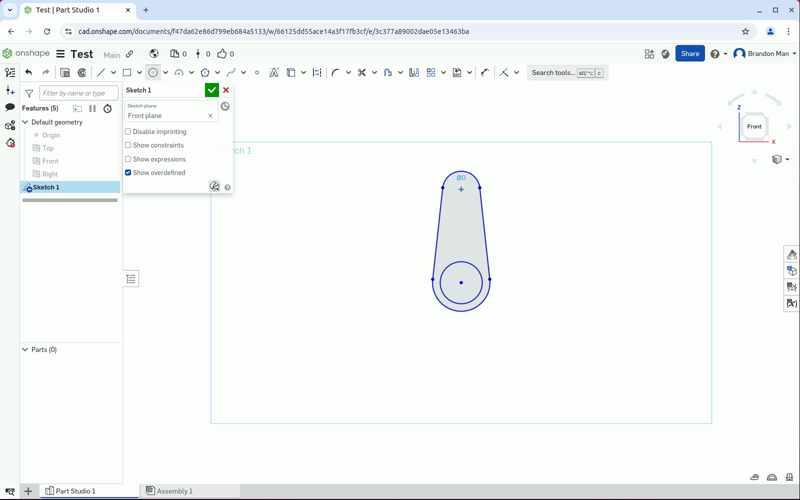
mouse_move(470, 188)
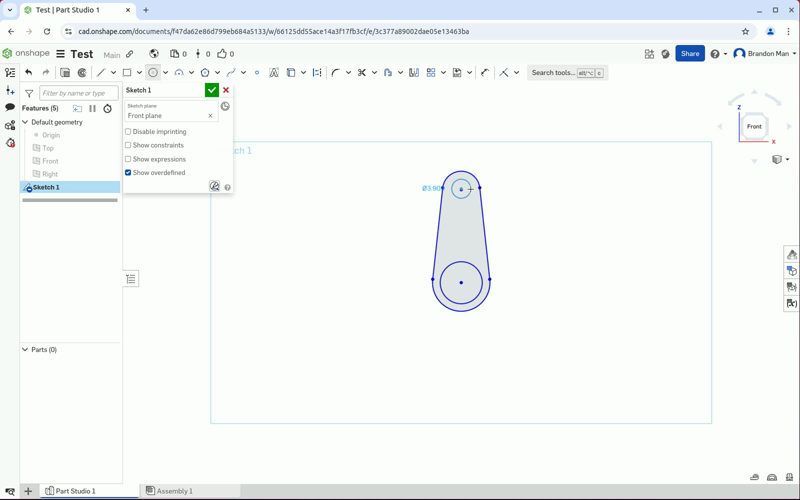
click(470, 188)
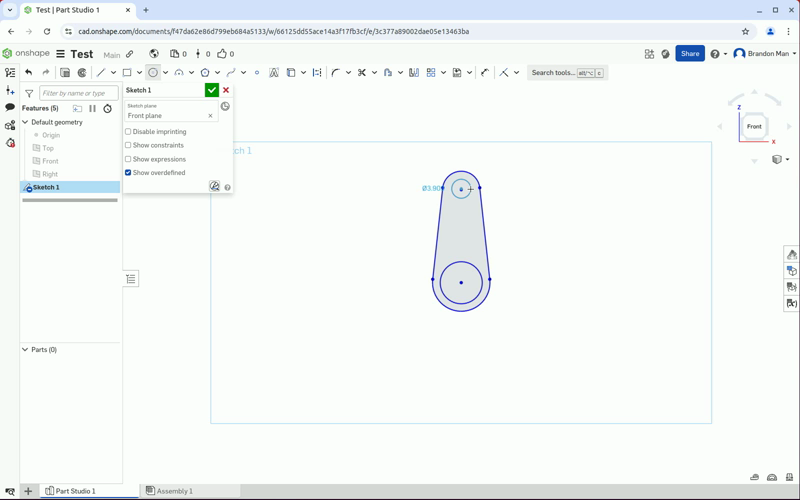
key(esc)
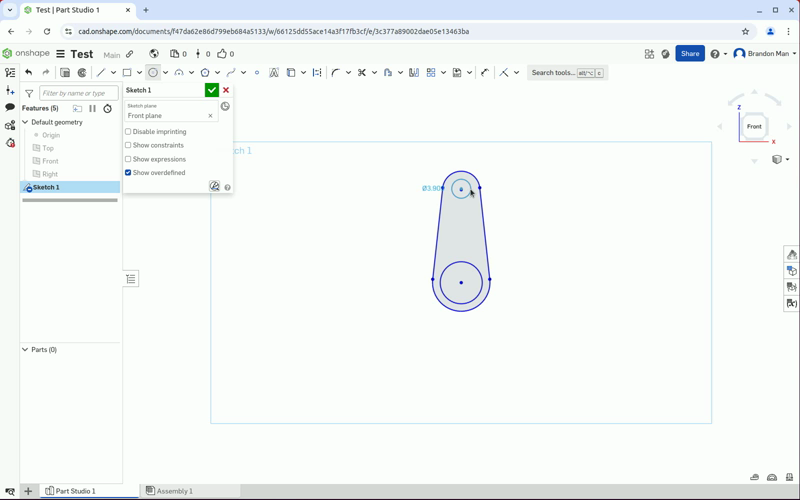
mouse_move(467, 202)
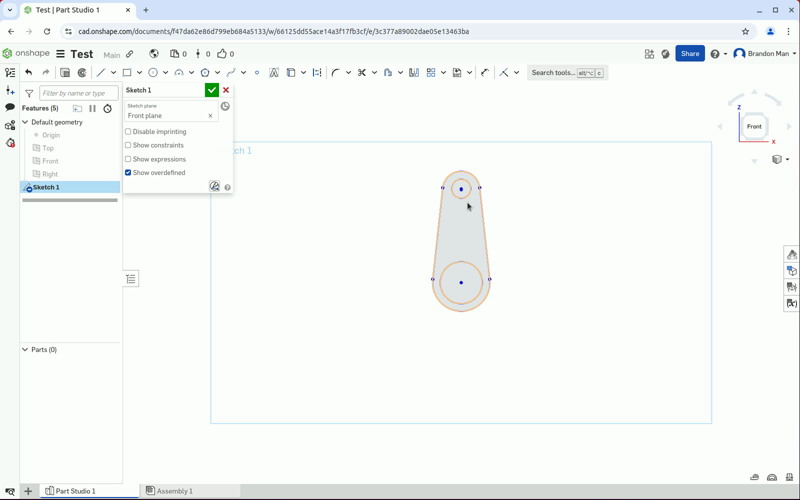
click(467, 202)
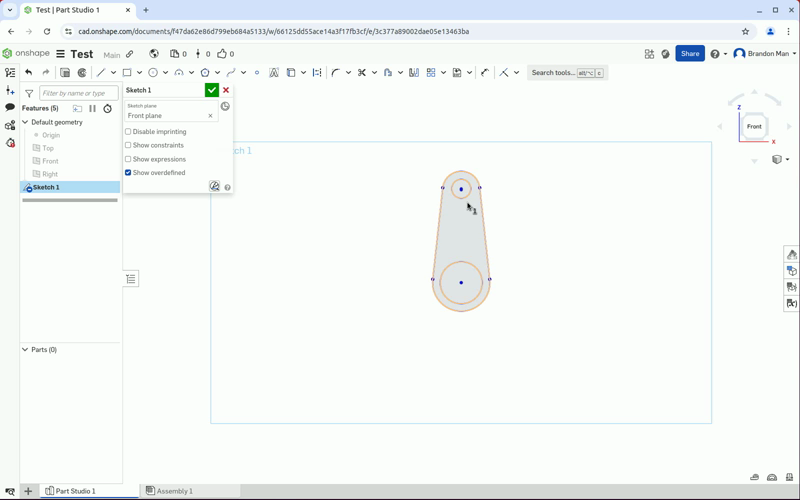
mouse_move(73, 352)
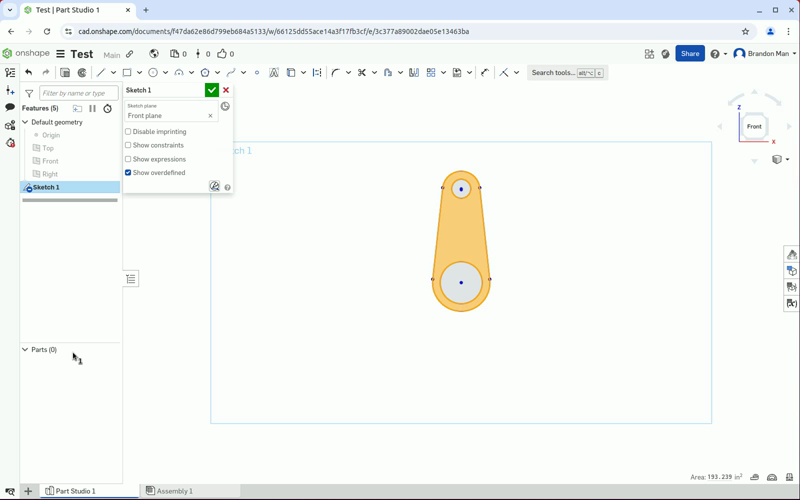
key(shift+y)
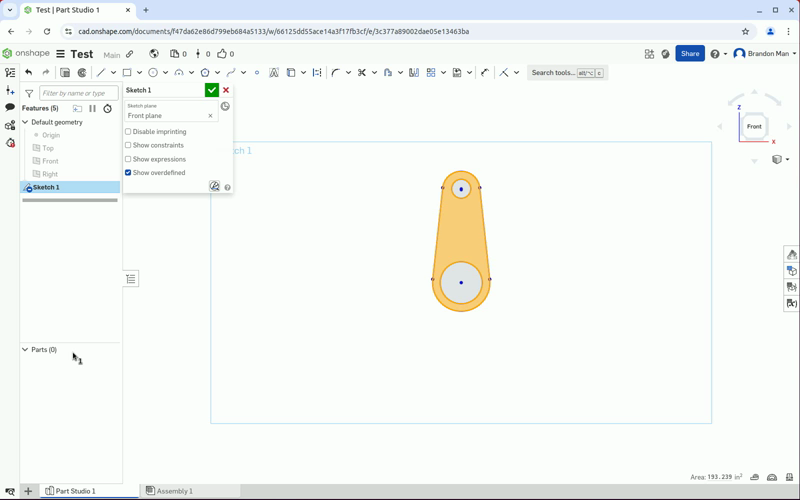
key(shift+e)
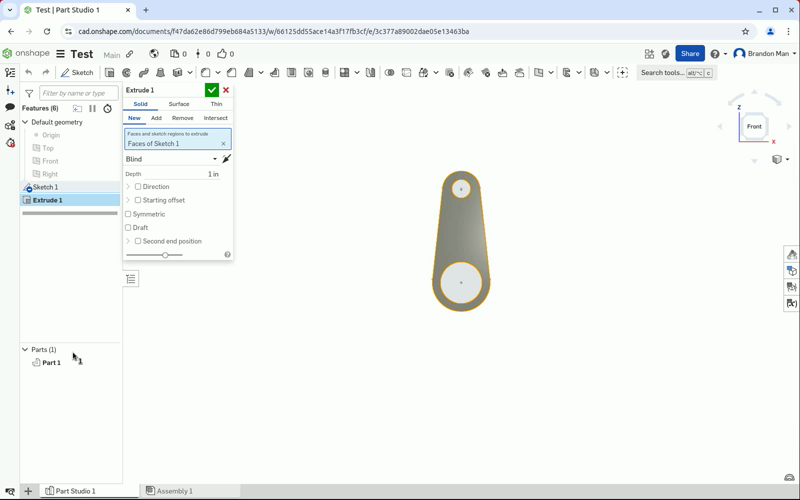
mouse_move(143, 106)
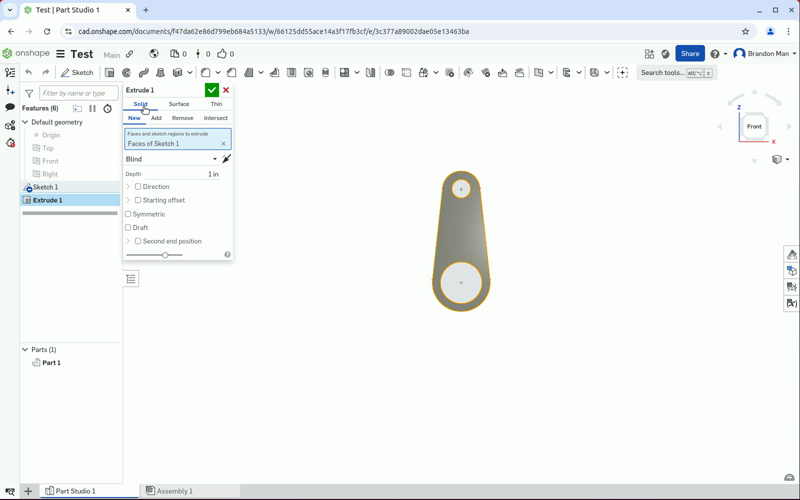
click(143, 106)
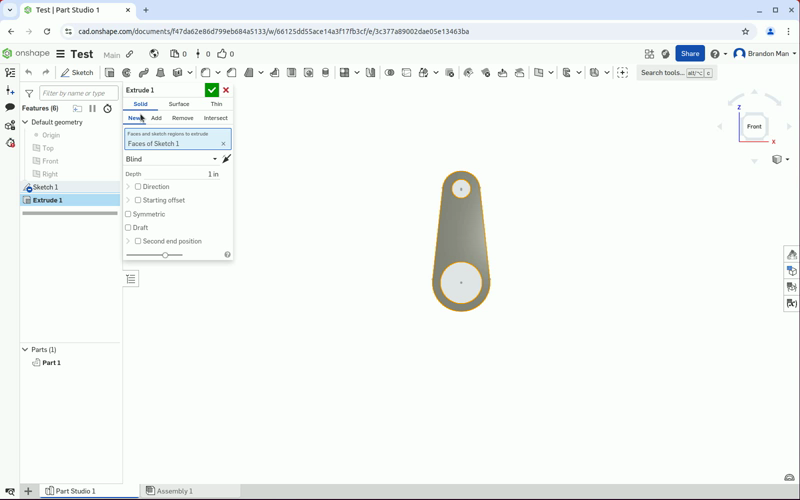
mouse_move(137, 120)
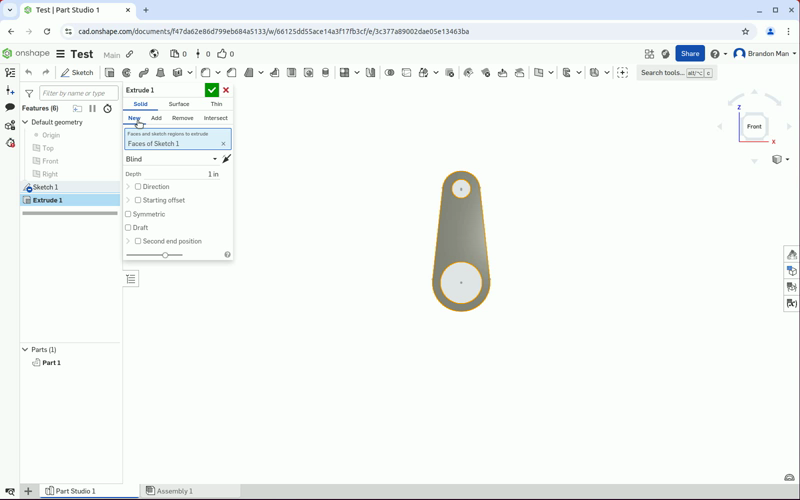
click(137, 120)
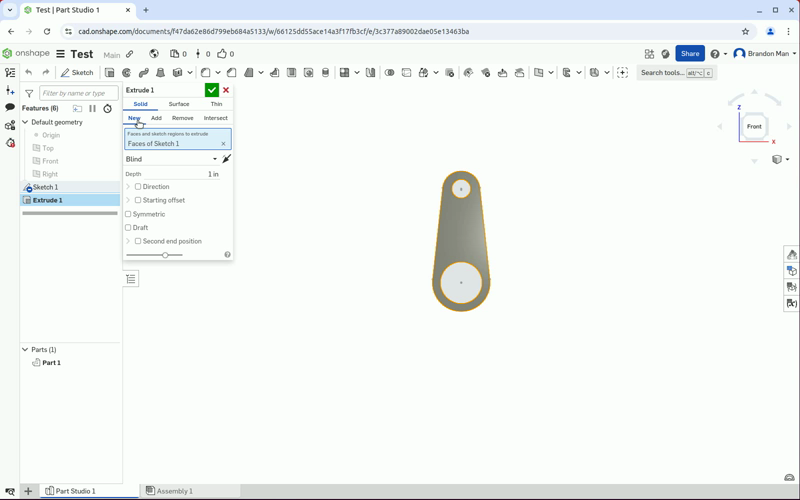
key(tab, 4)
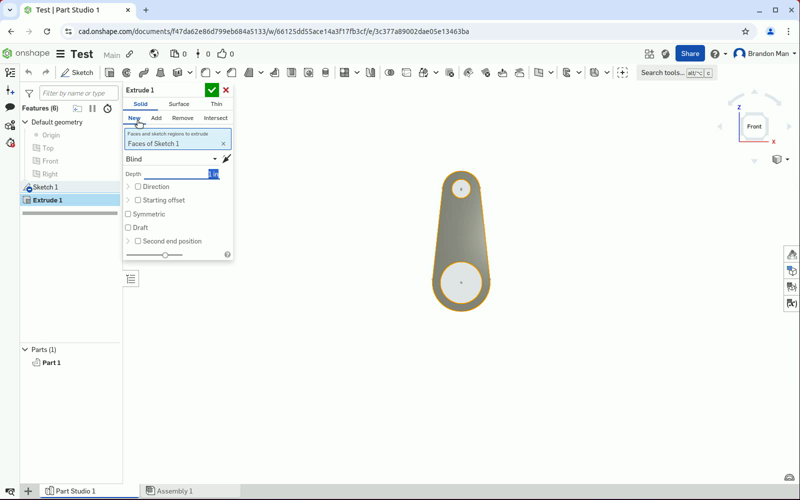
text(7.943)
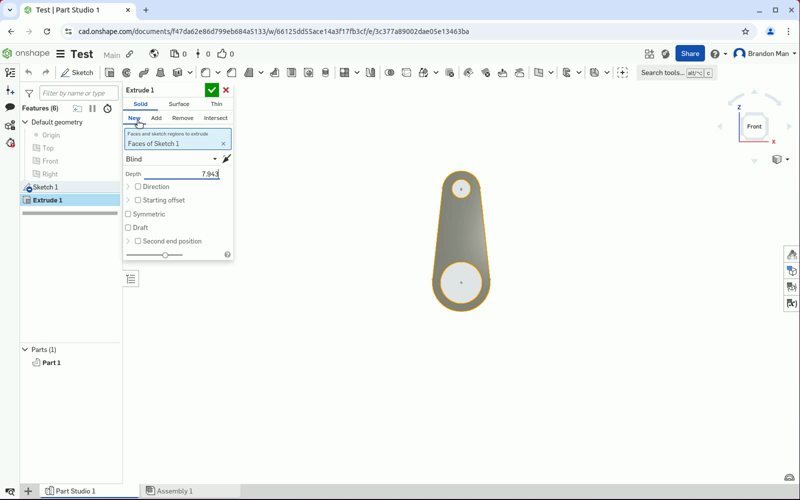
key(enter)
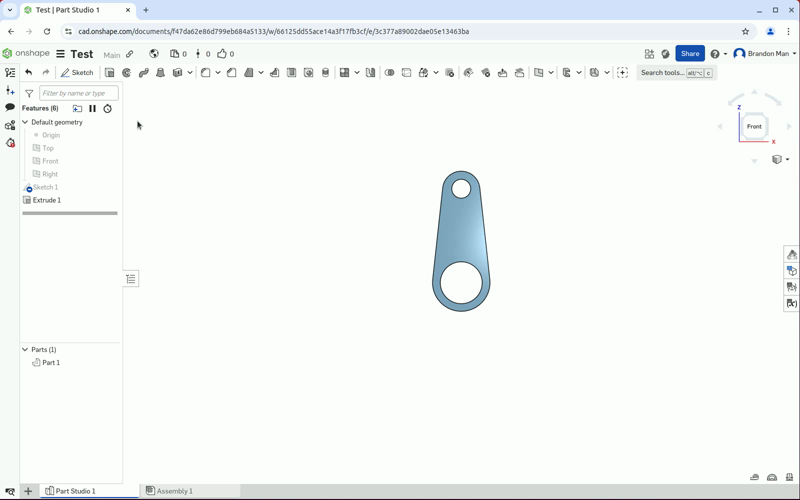
key(shift+h)
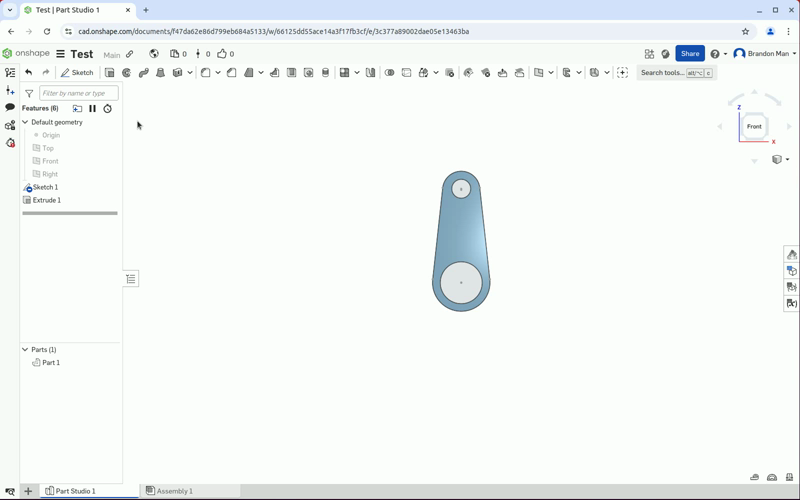
key(shift+h)
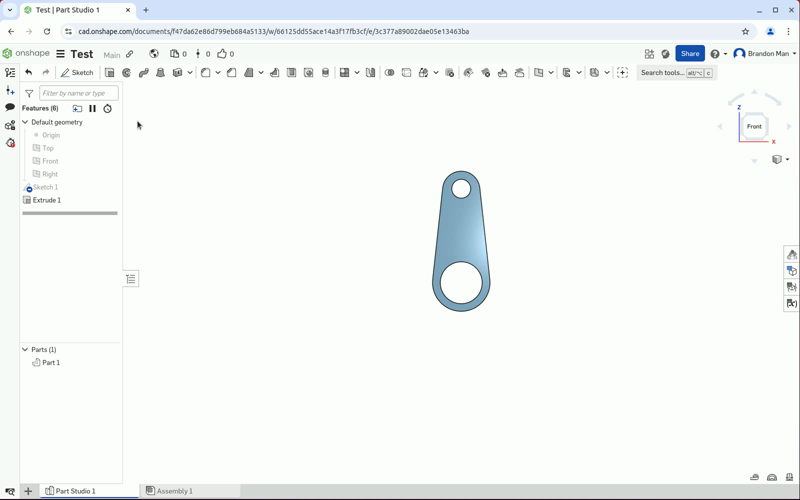
mouse_move(73, 189)
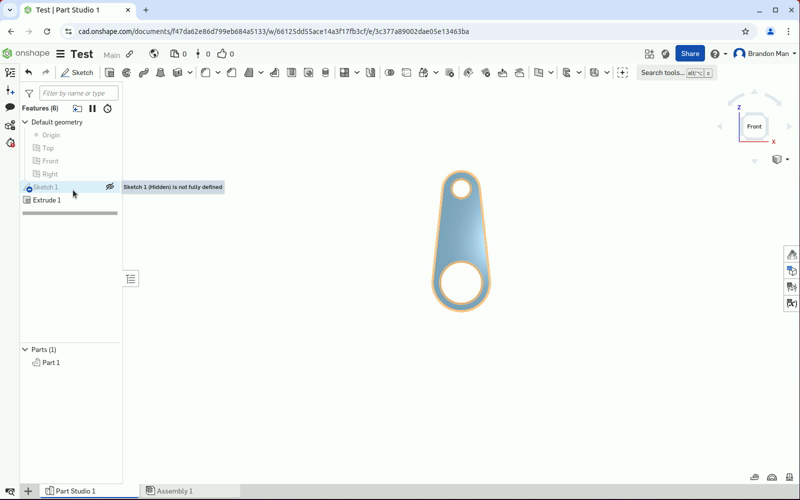
click(73, 189)
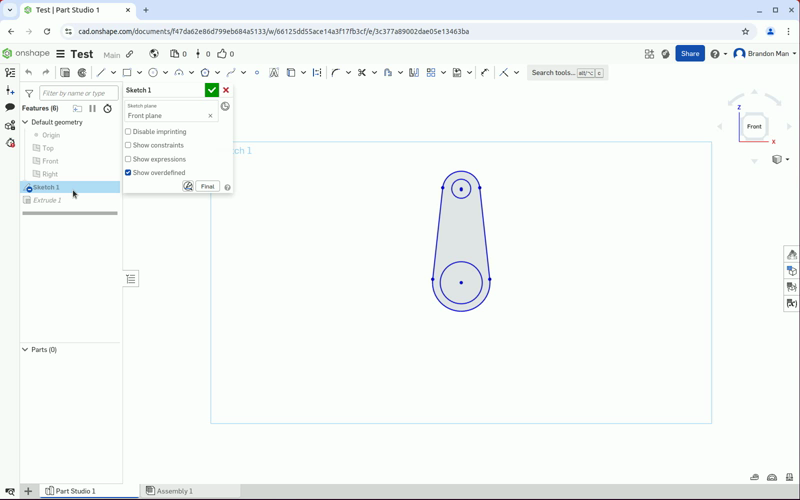
mouse_move(229, 92)
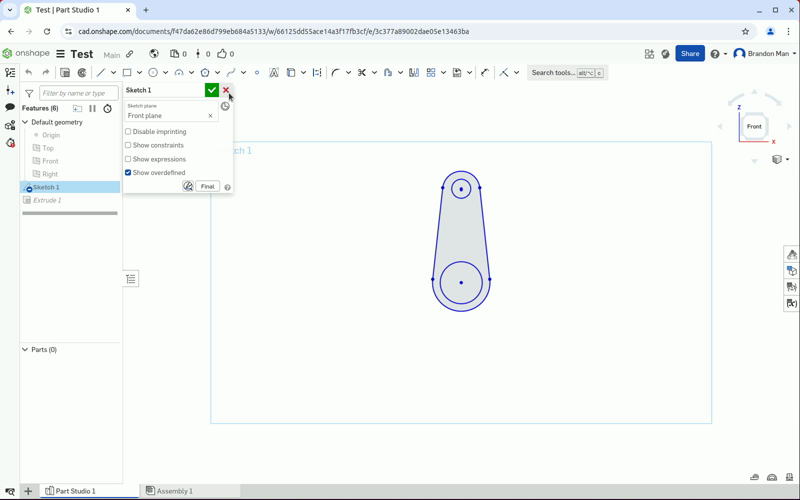
click(229, 92)
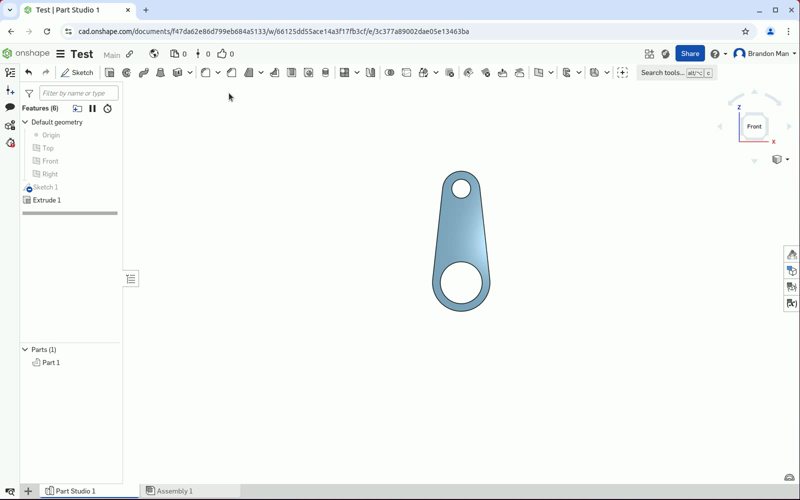
mouse_move(541, 75)
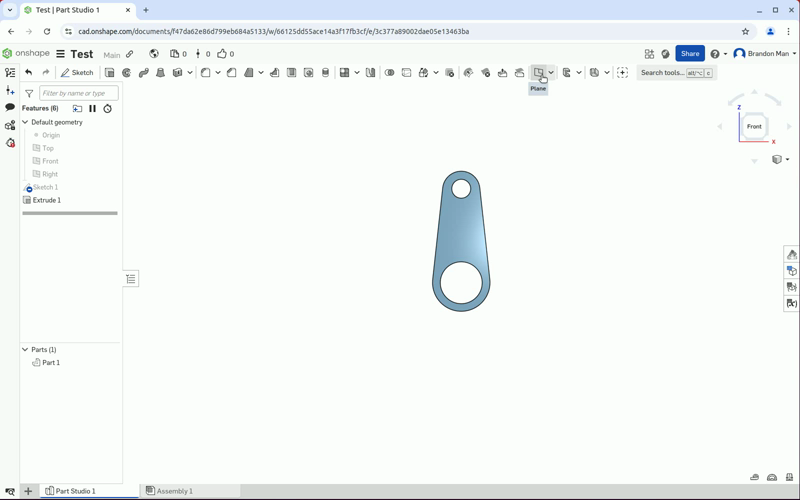
click(541, 75)
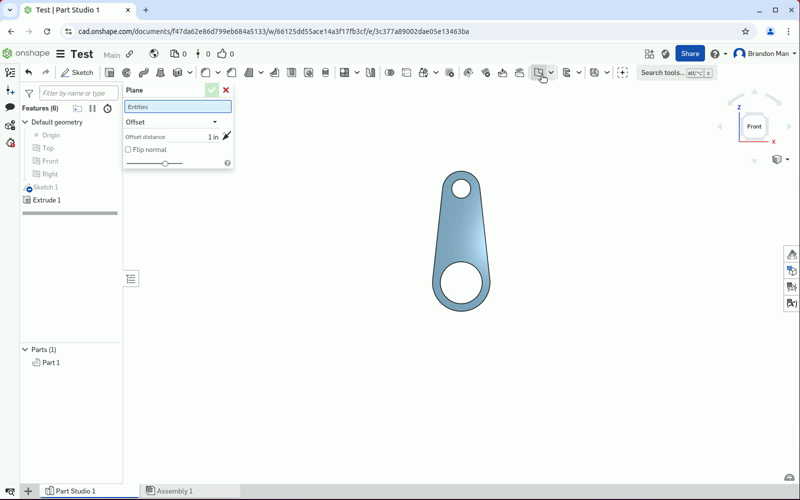
mouse_move(73, 163)
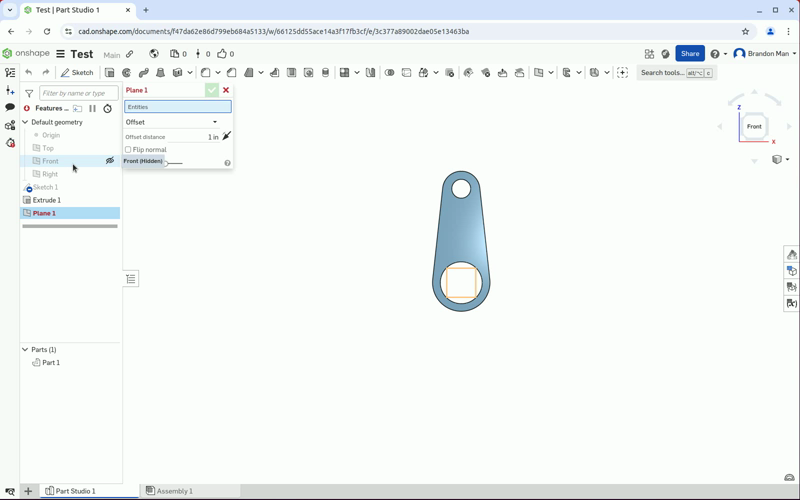
click(73, 163)
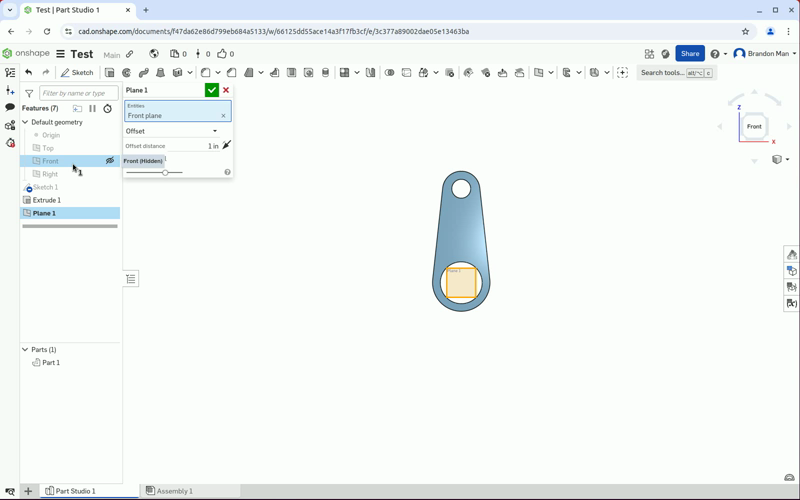
key(tab, 2)
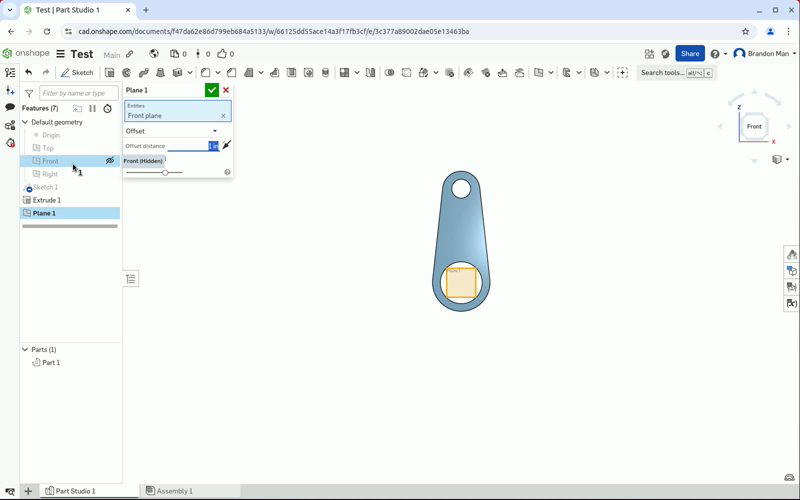
text(7.949)
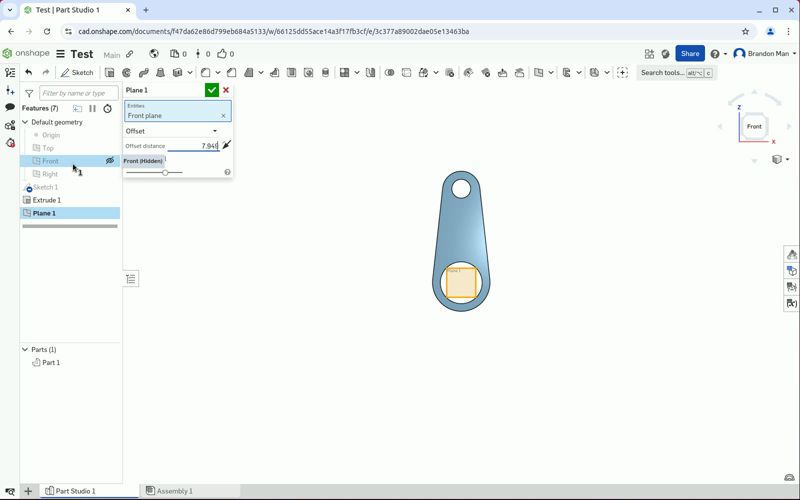
key(enter, 2)
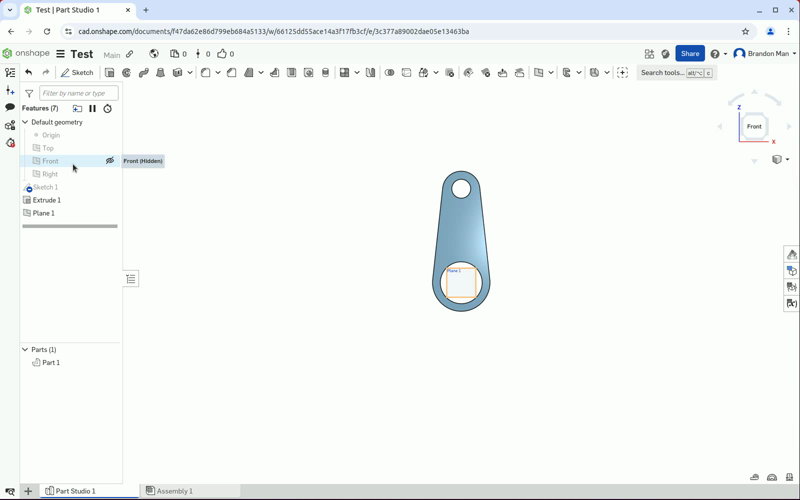
key(shift+s)
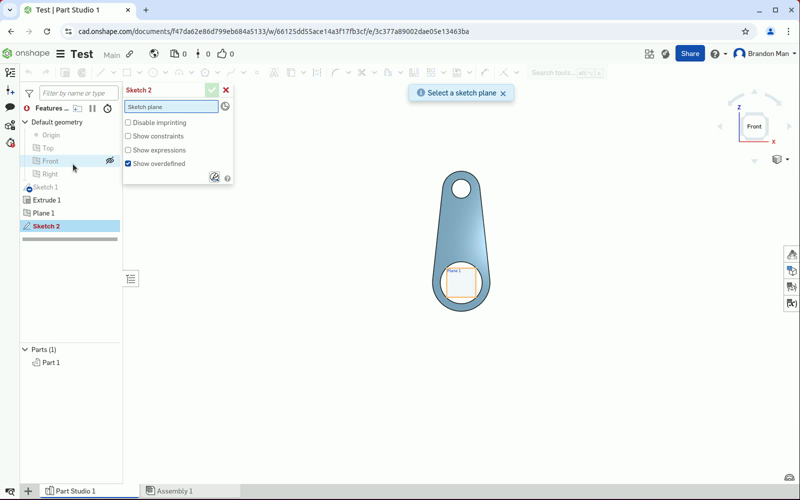
mouse_move(73, 215)
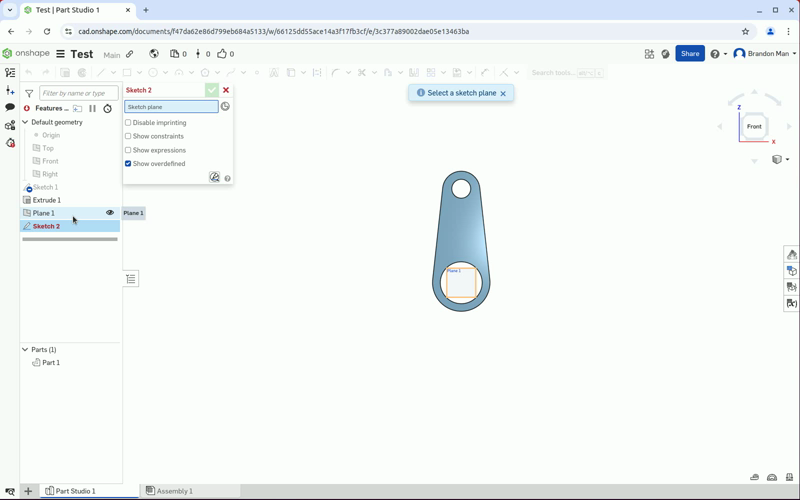
click(73, 215)
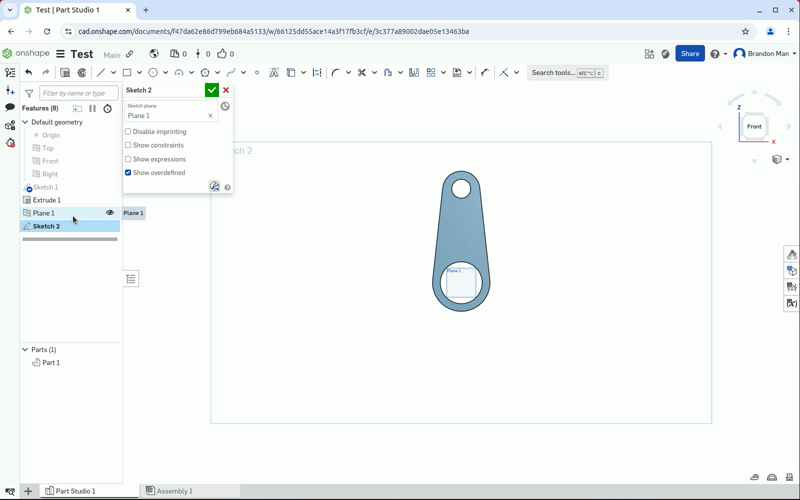
mouse_move(73, 352)
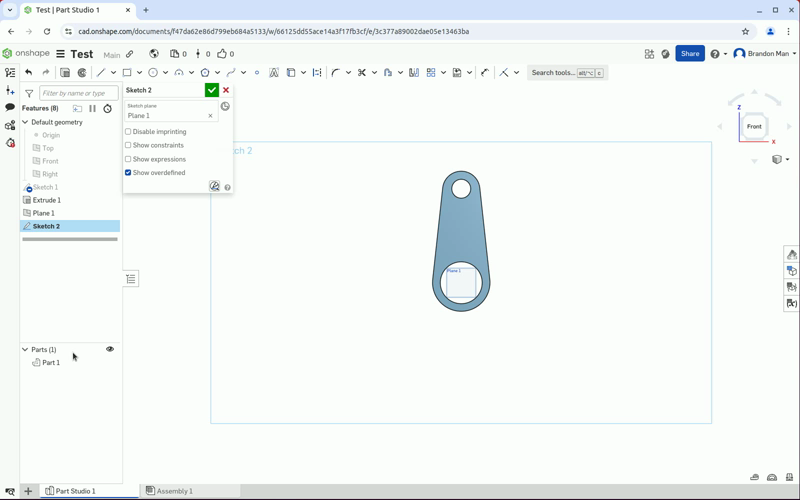
key(y)
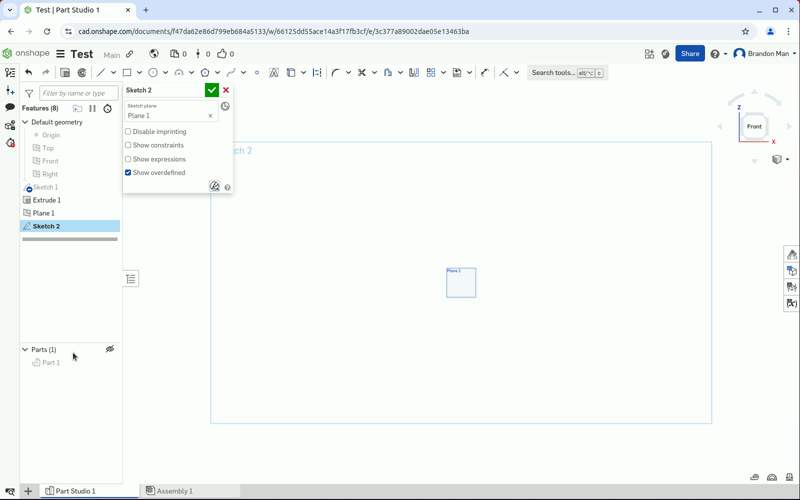
key(a)
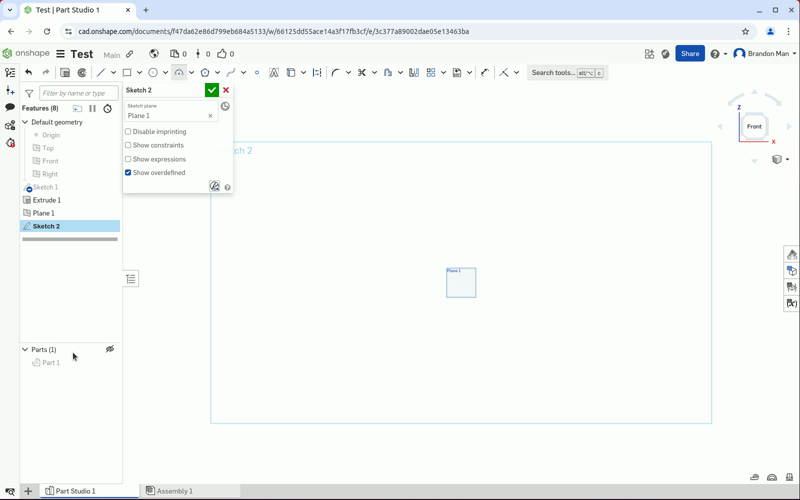
key_down(shift)
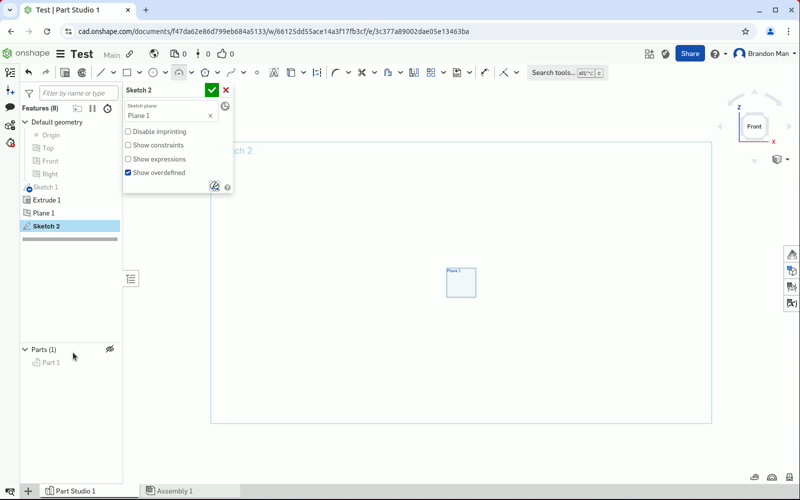
mouse_move(440, 259)
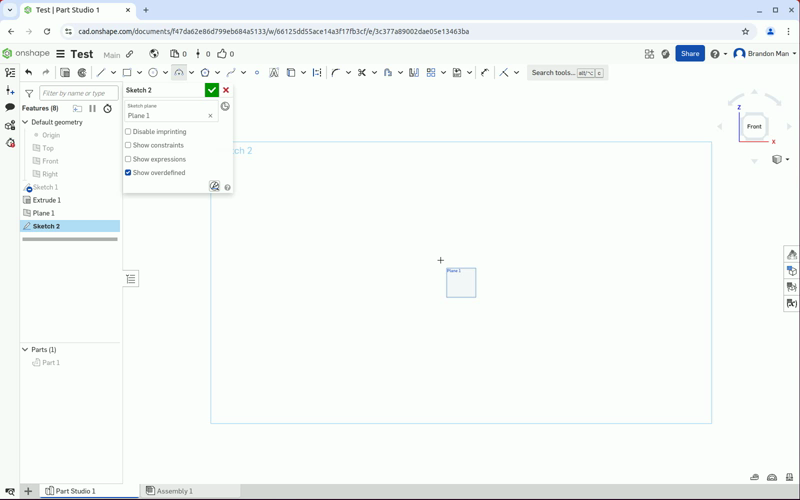
click(440, 259)
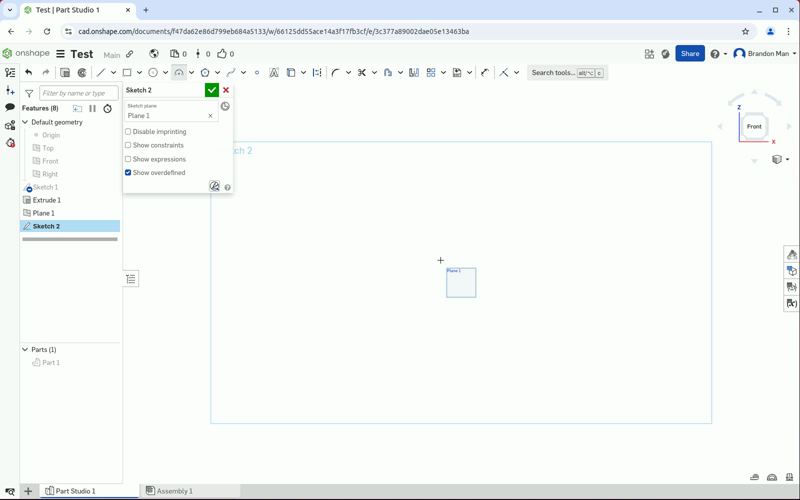
key_up(shift)
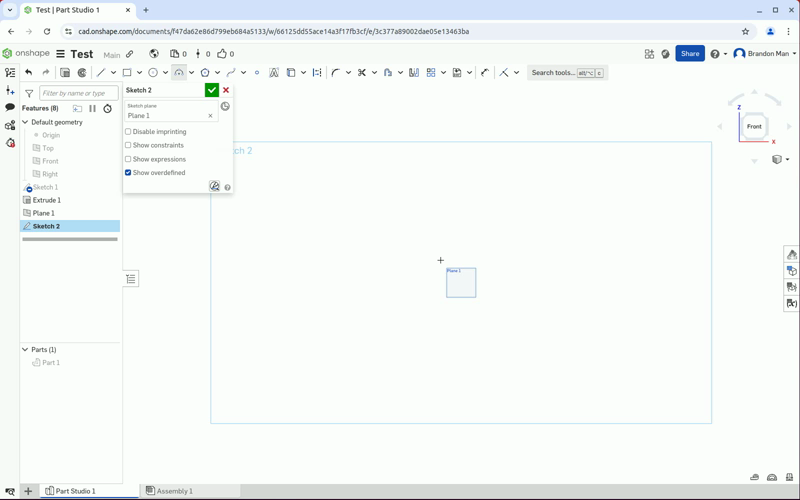
key_down(shift)
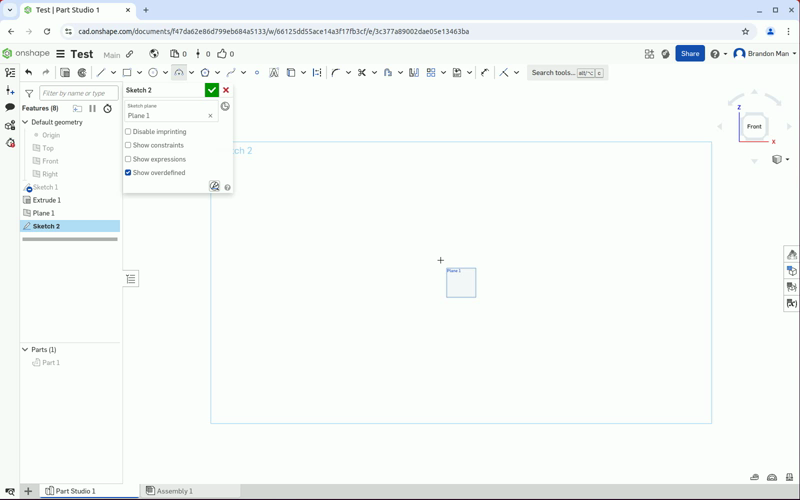
mouse_move(480, 259)
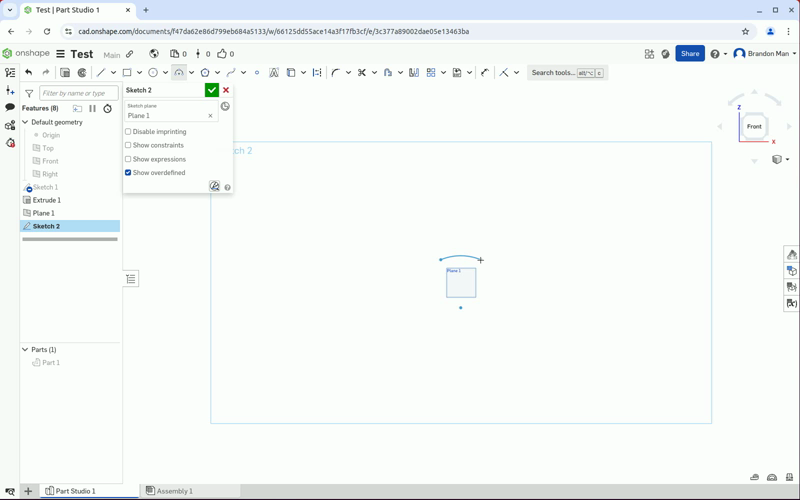
click(480, 259)
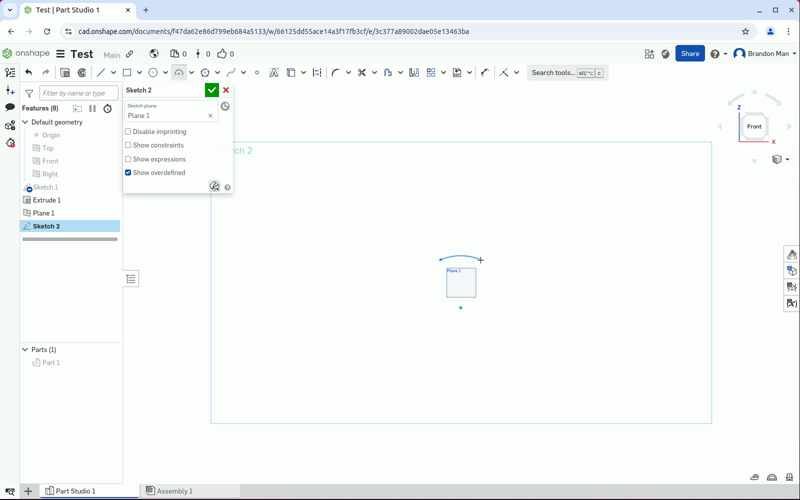
mouse_move(460, 252)
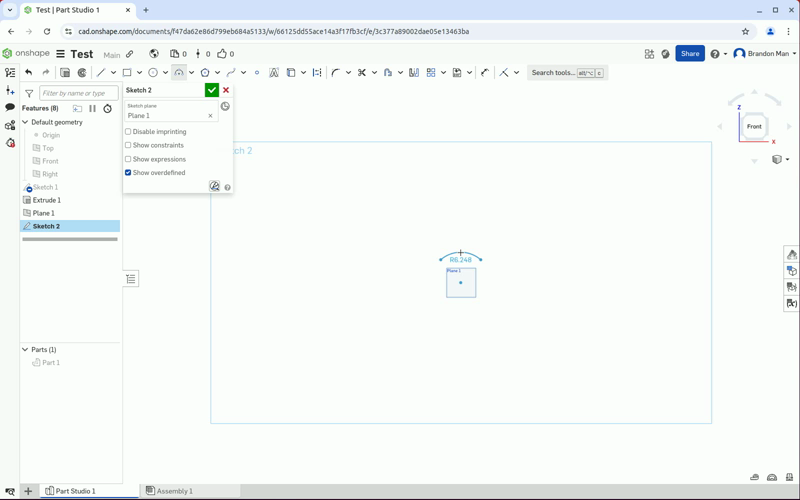
click(460, 252)
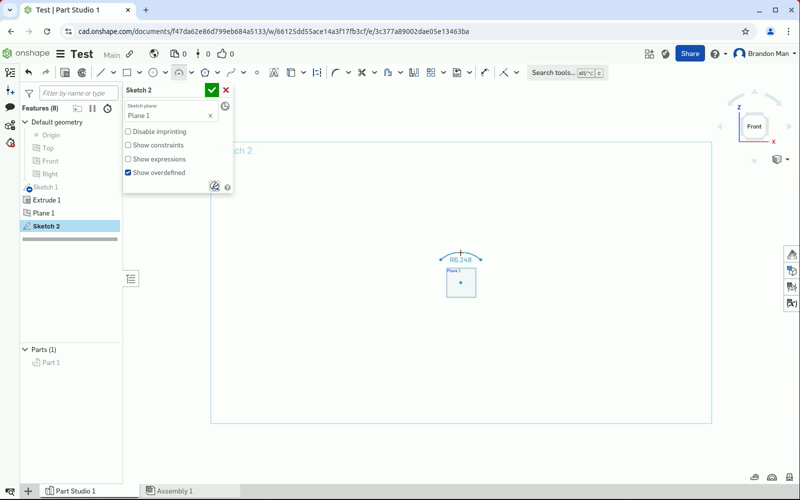
key_up(shift)
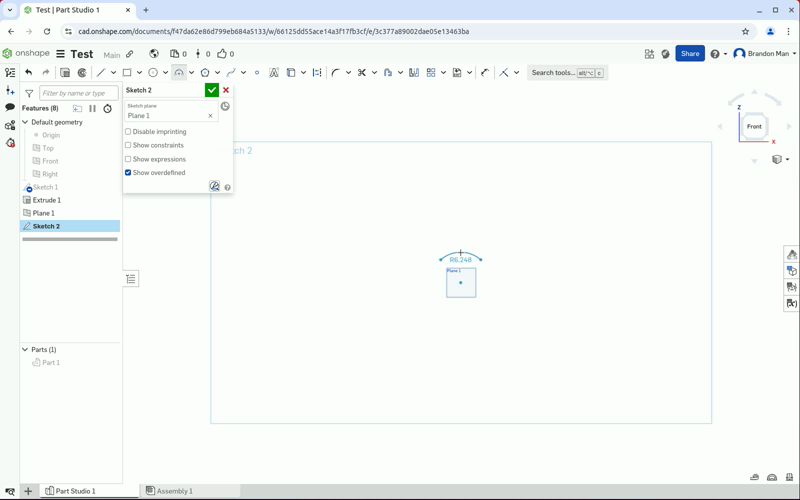
key(esc)
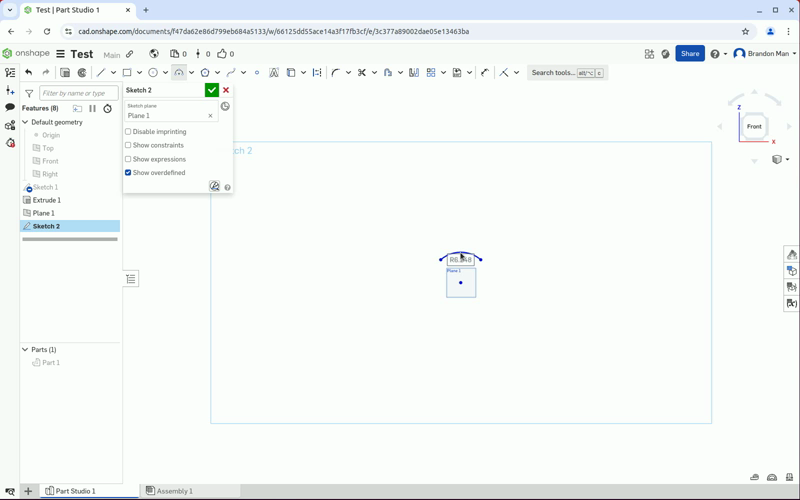
key(l)
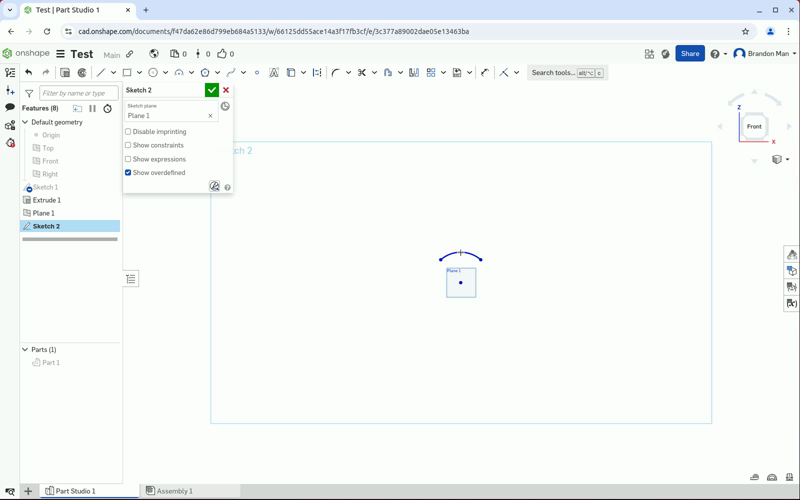
mouse_move(480, 259)
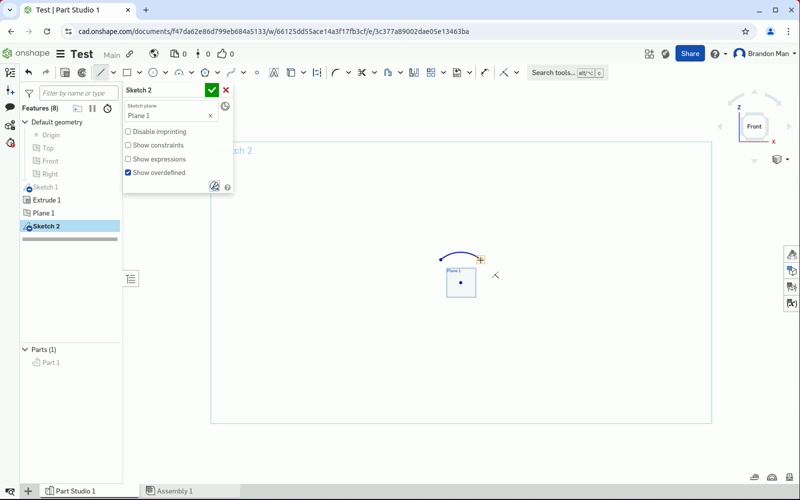
click(480, 259)
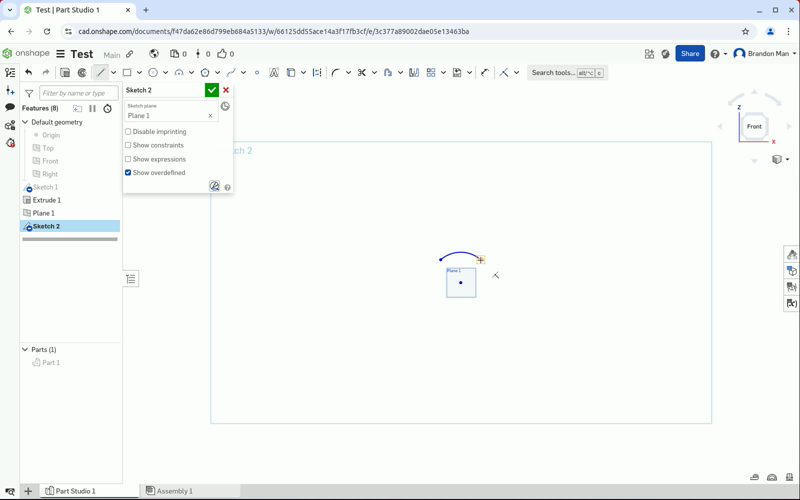
key_down(shift)
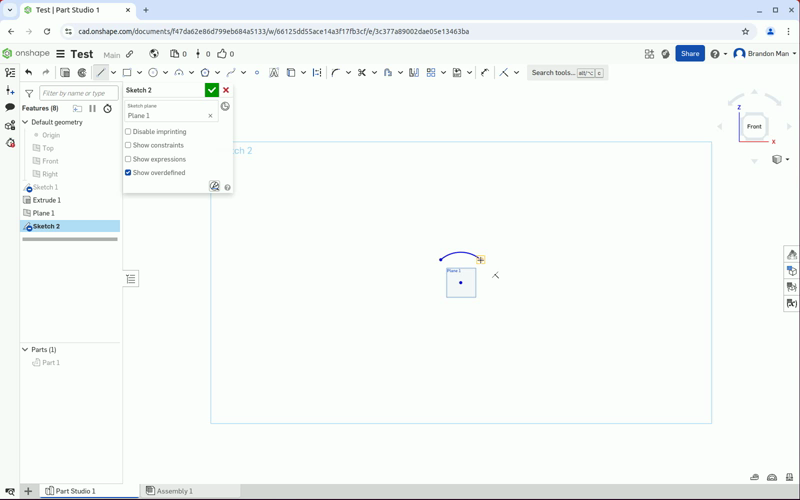
mouse_move(510, 259)
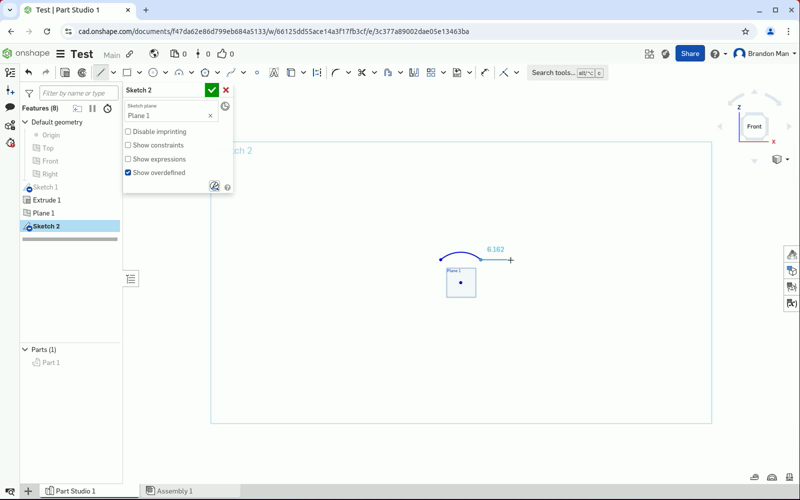
mouse_move(473, 200)
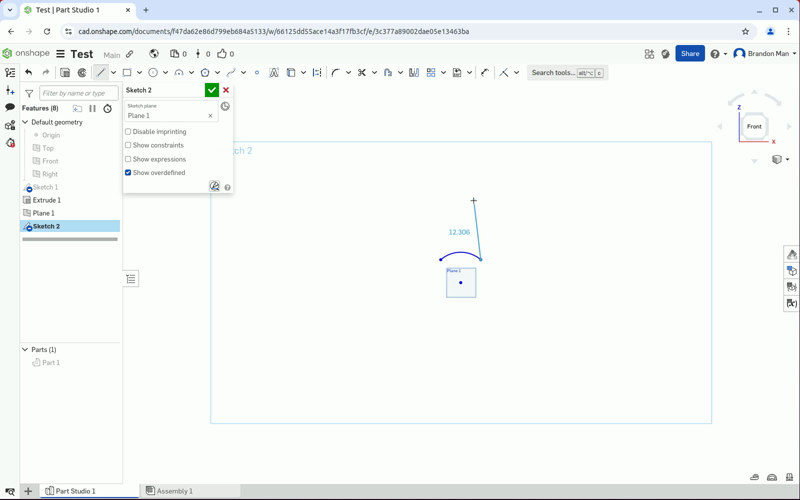
click(473, 200)
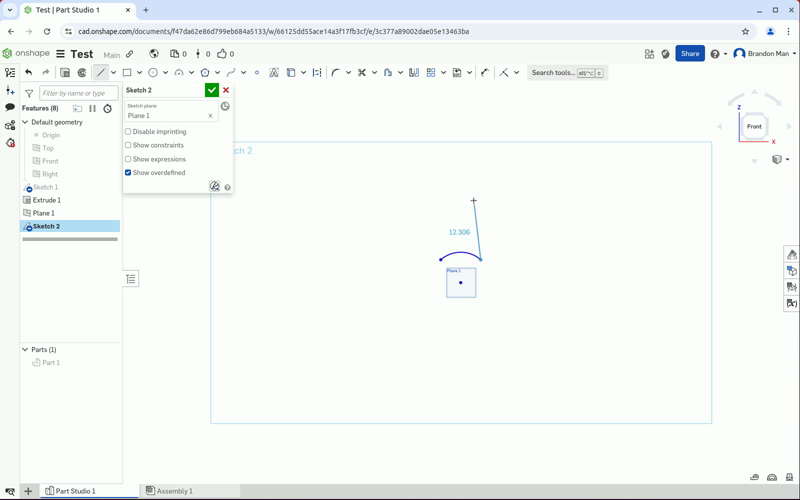
key_up(shift)
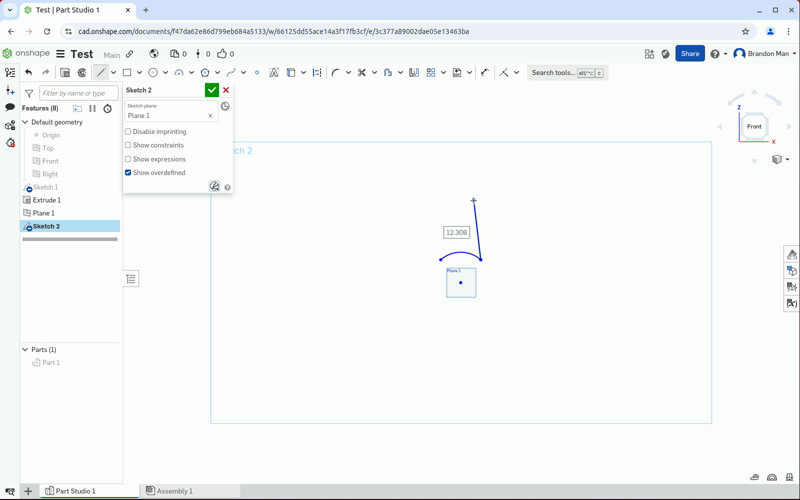
key(esc)
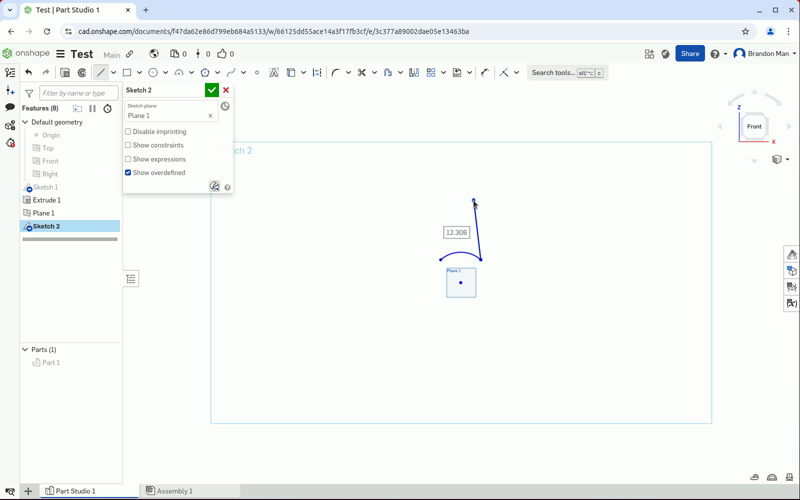
key(a)
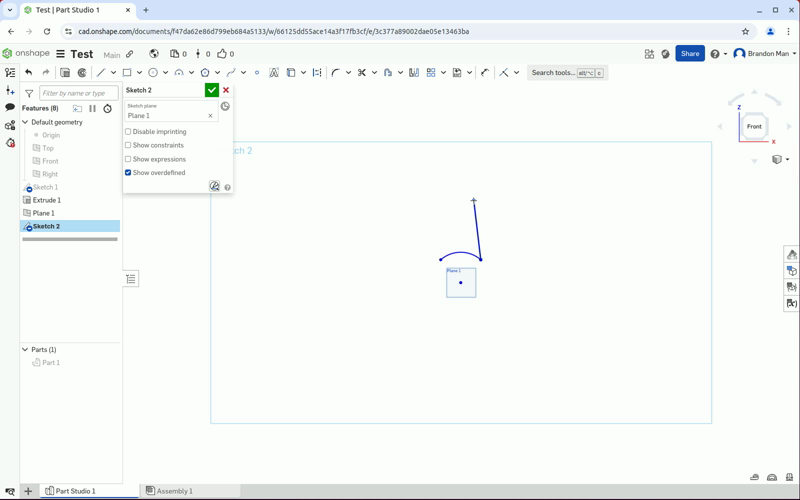
mouse_move(473, 200)
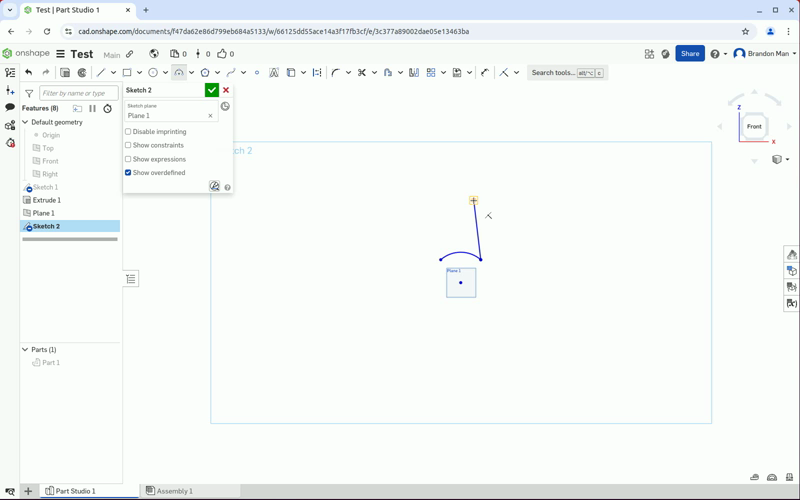
click(473, 200)
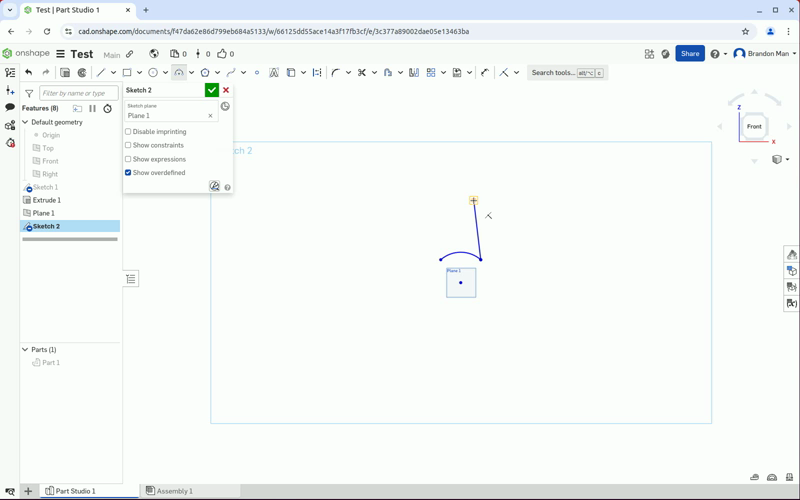
key_down(shift)
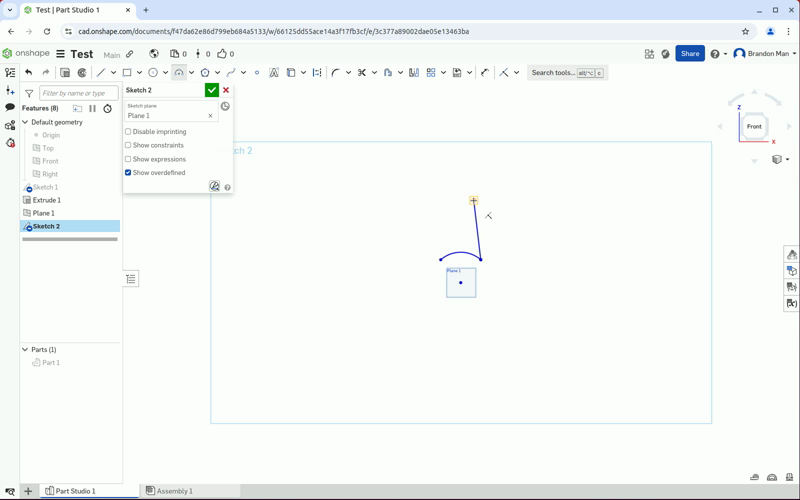
mouse_move(447, 200)
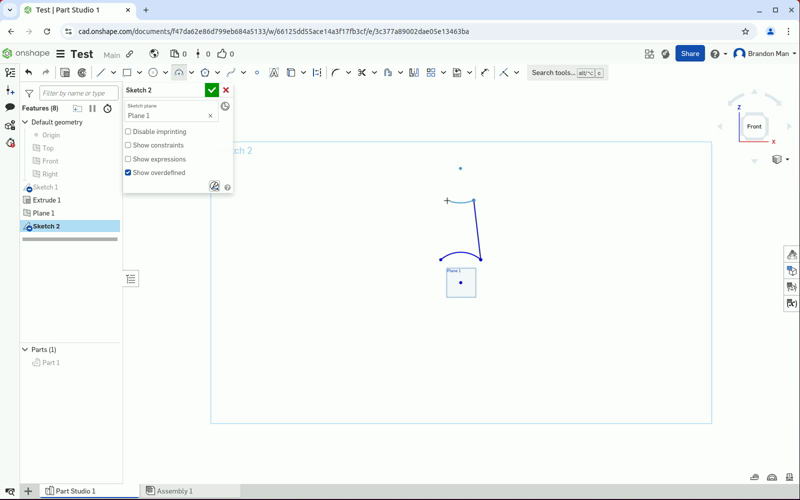
click(447, 200)
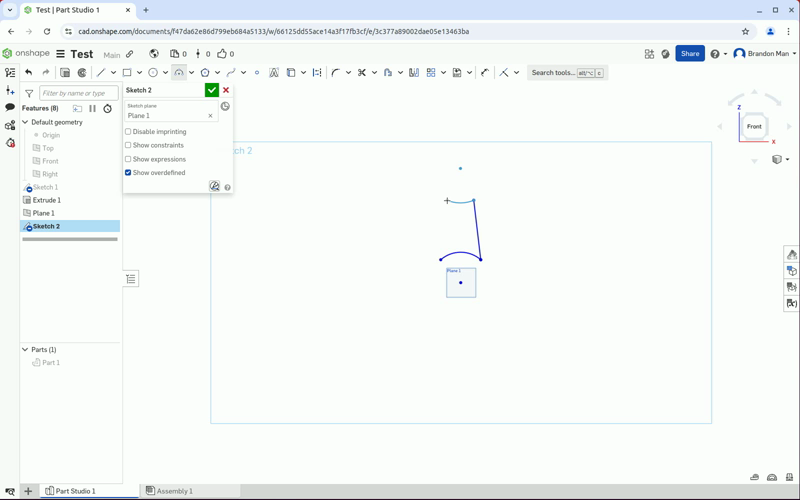
mouse_move(460, 206)
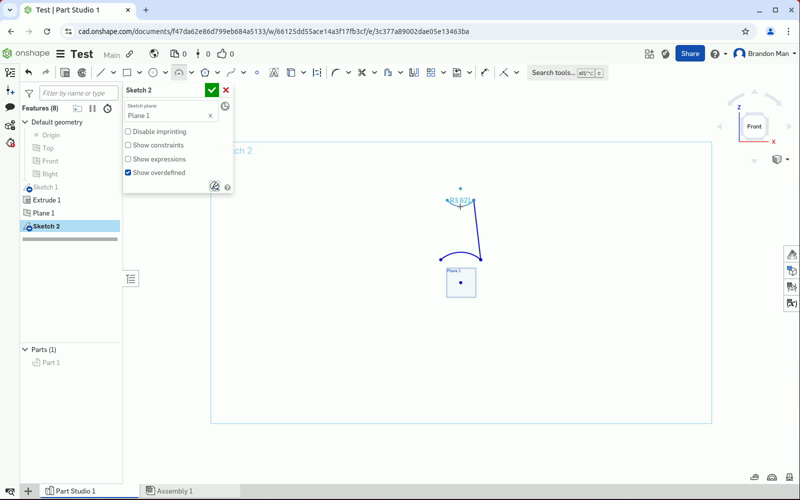
click(460, 206)
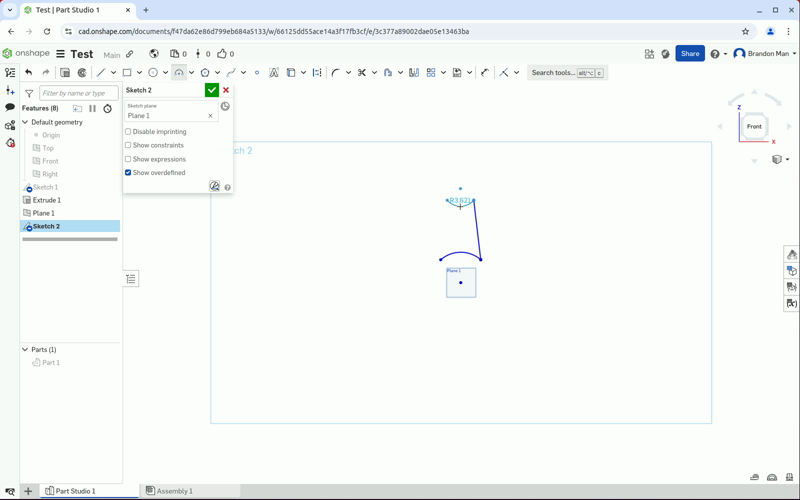
key_up(shift)
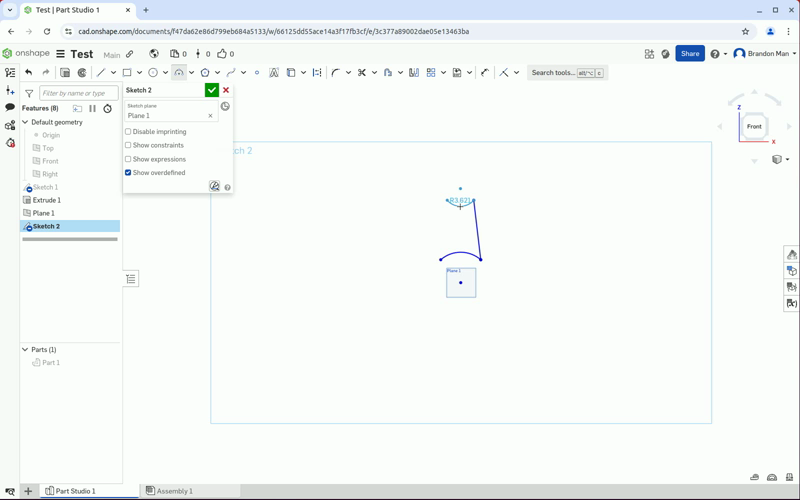
key(esc)
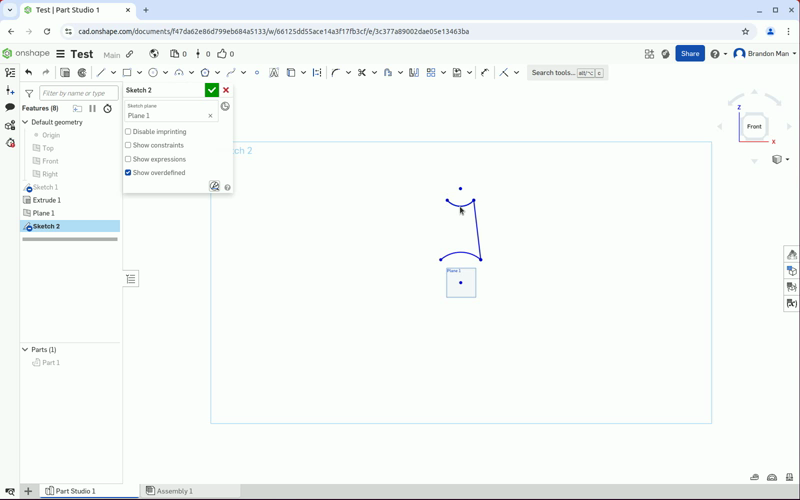
key(l)
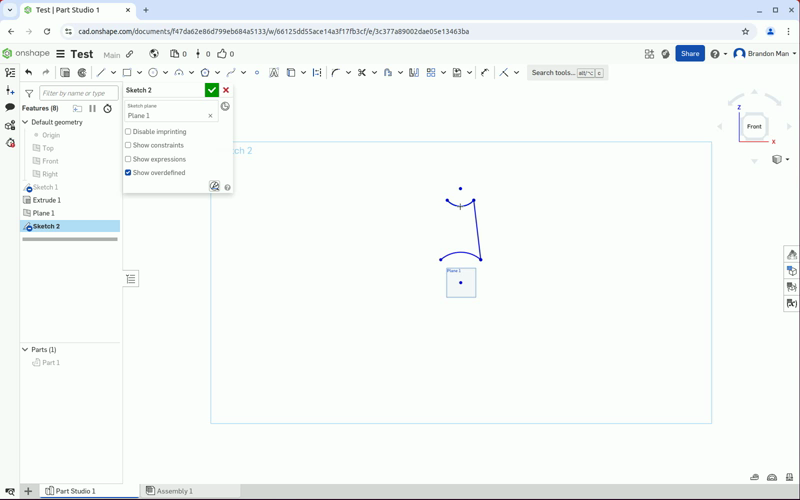
mouse_move(447, 200)
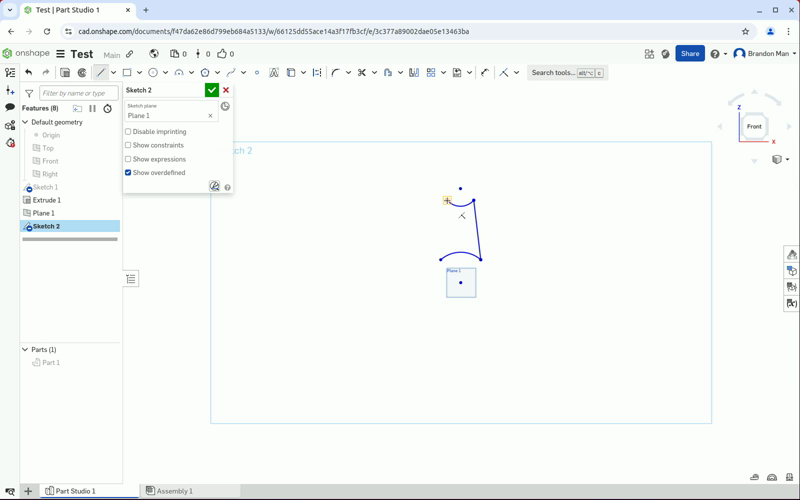
click(447, 200)
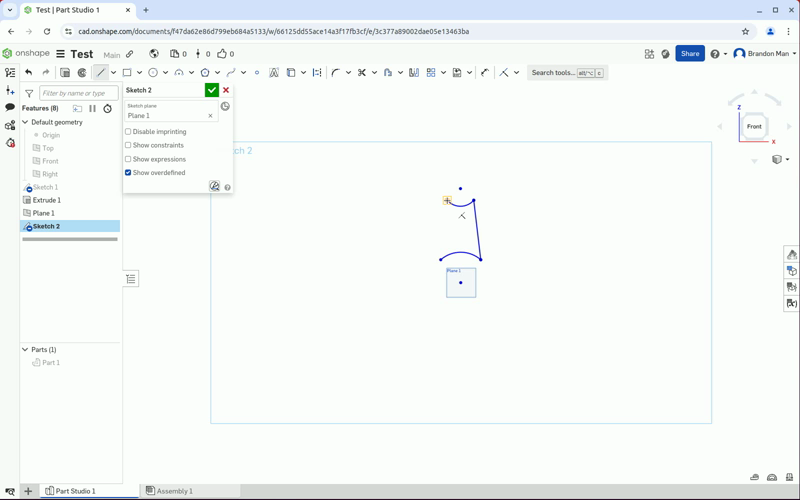
mouse_move(477, 200)
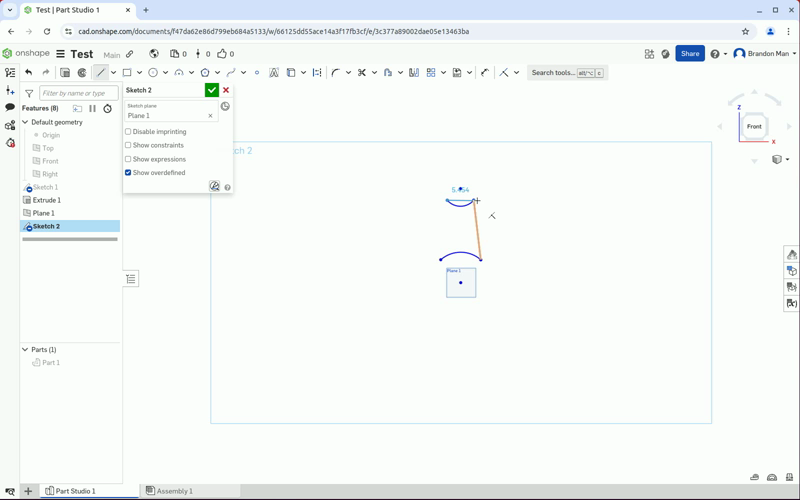
key_down(shift)
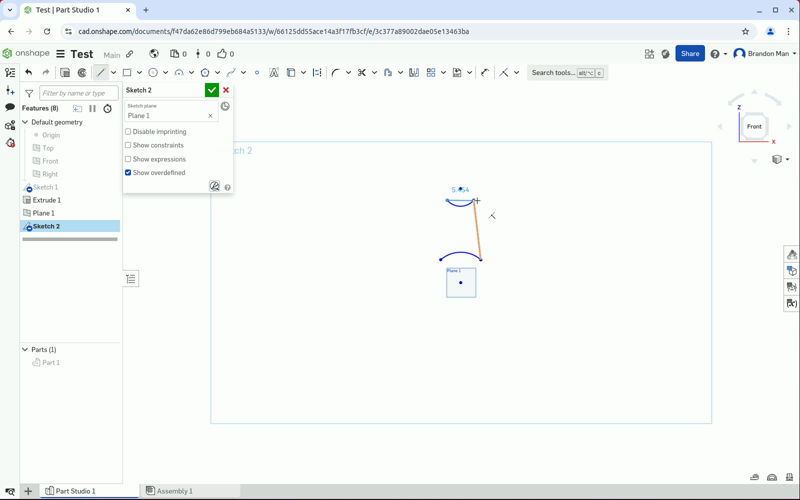
mouse_move(440, 259)
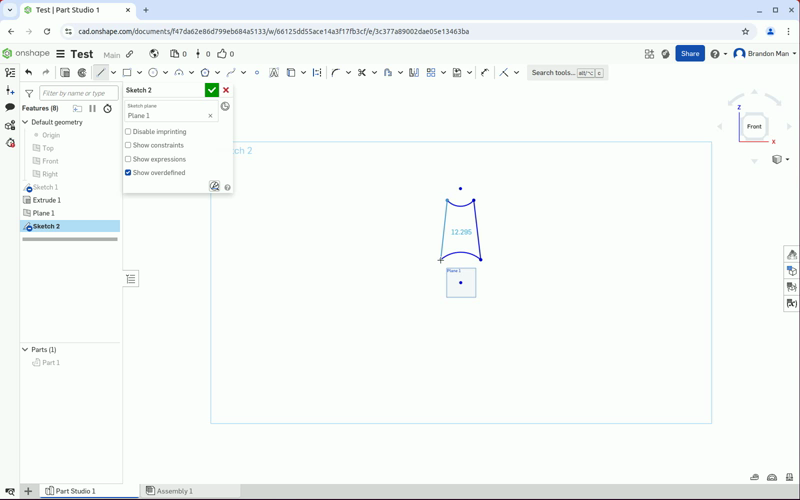
key_up(shift)
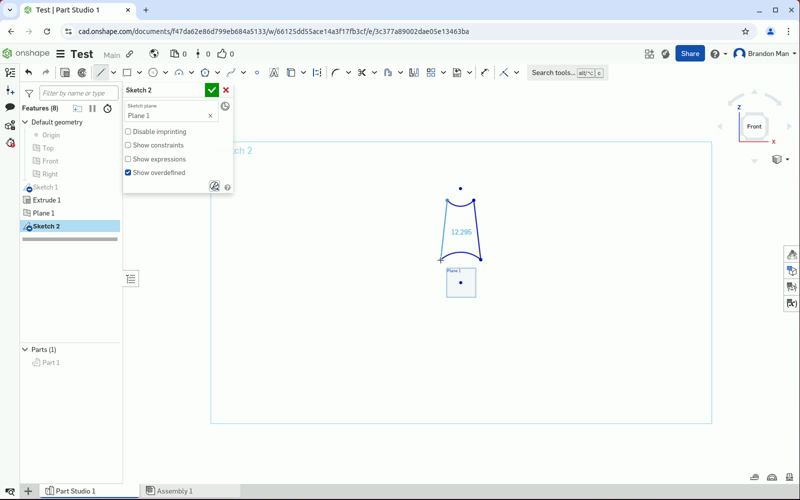
click(440, 259)
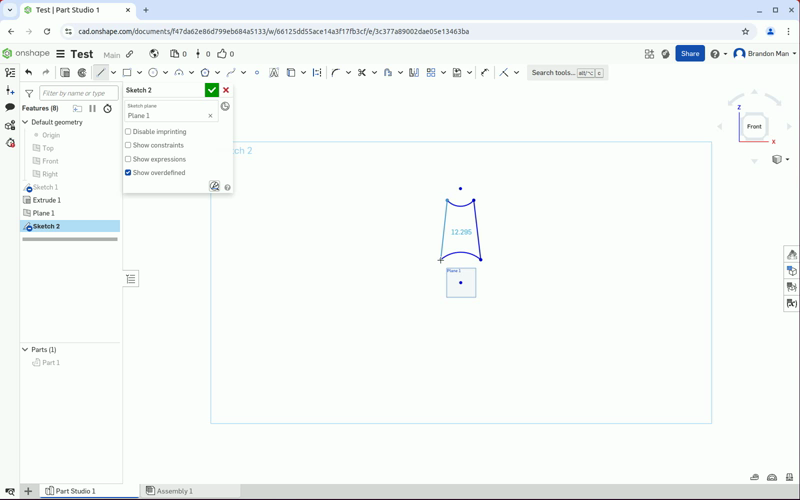
key(esc)
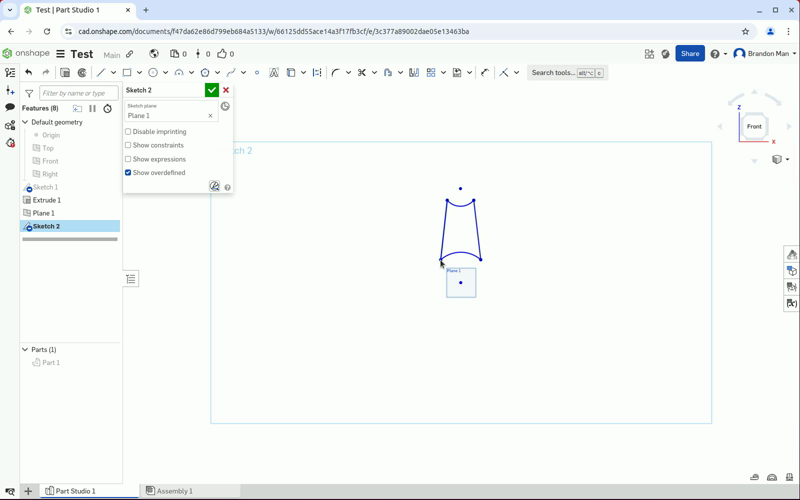
mouse_move(448, 211)
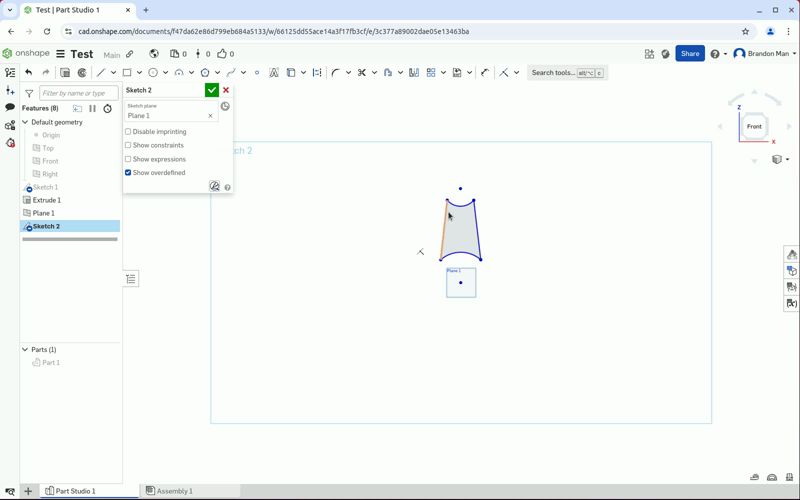
scroll(6)
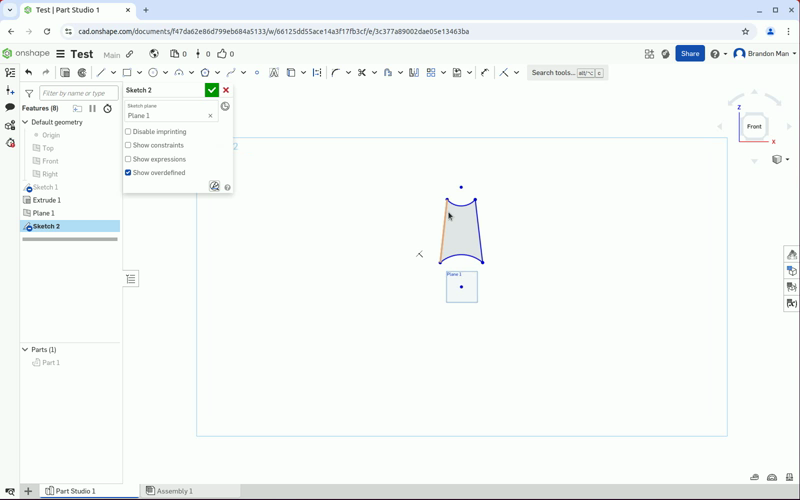
scroll(6)
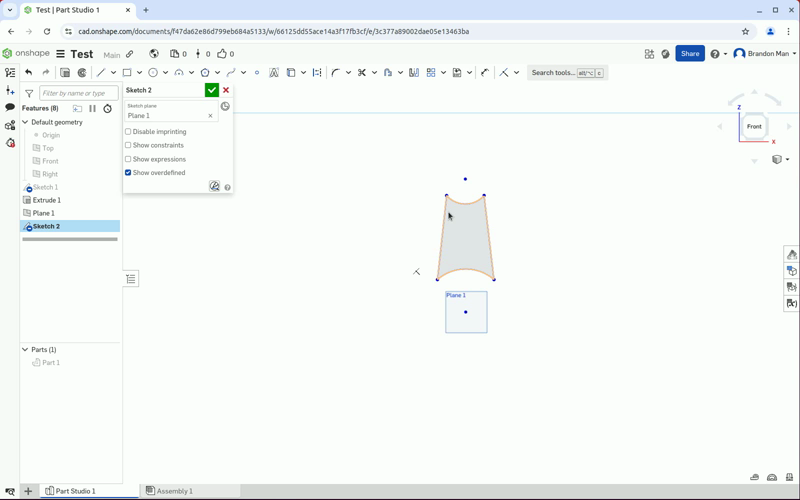
scroll(6)
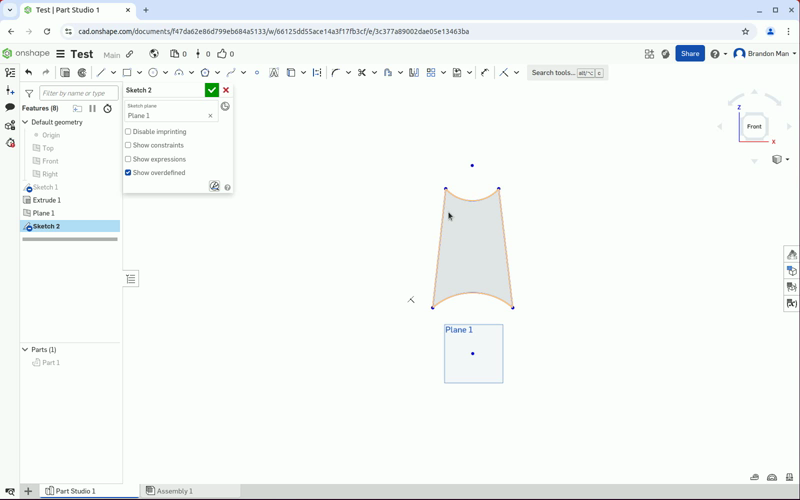
scroll(6)
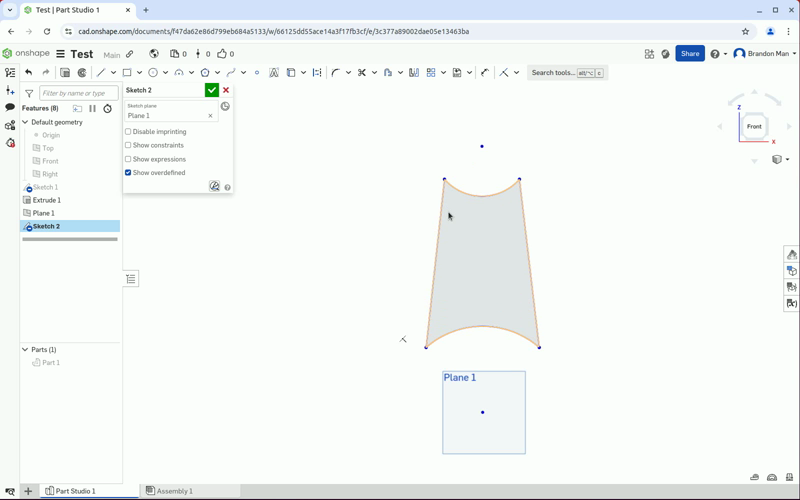
scroll(6)
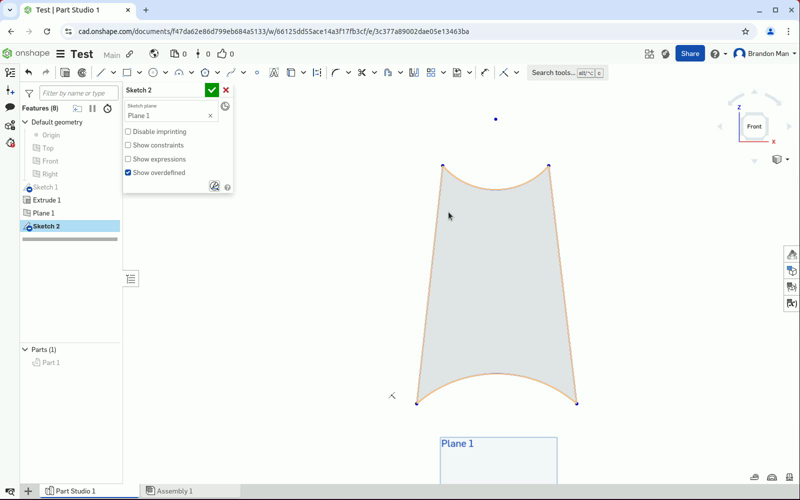
scroll(6)
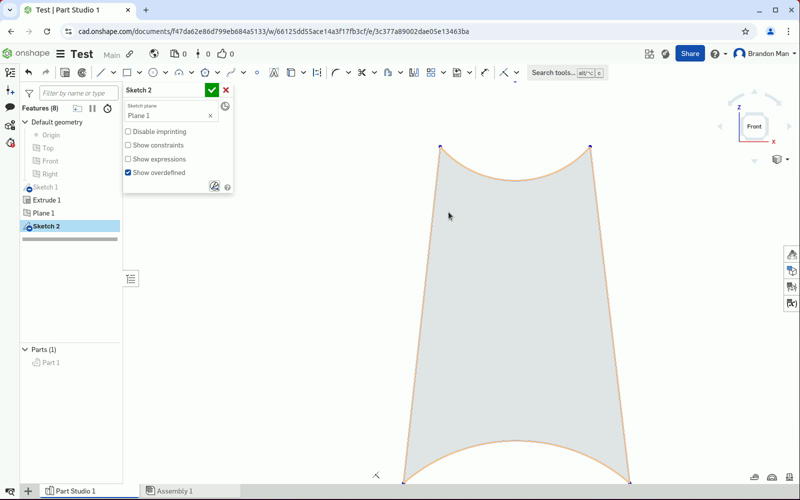
scroll(6)
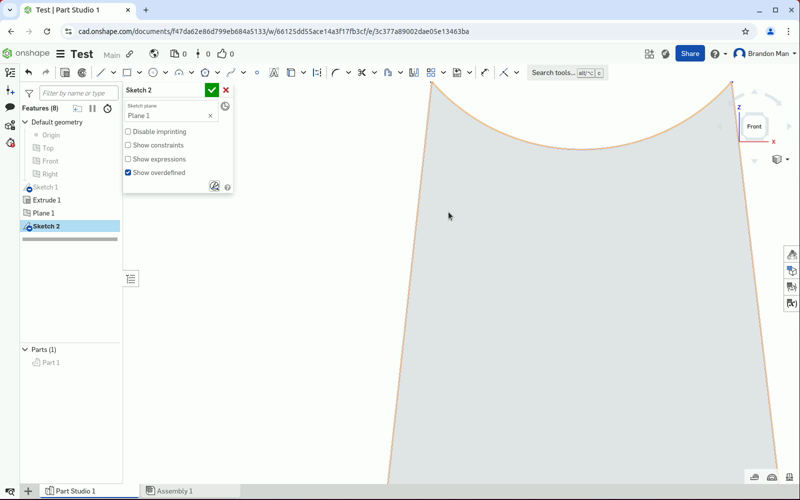
click(448, 211)
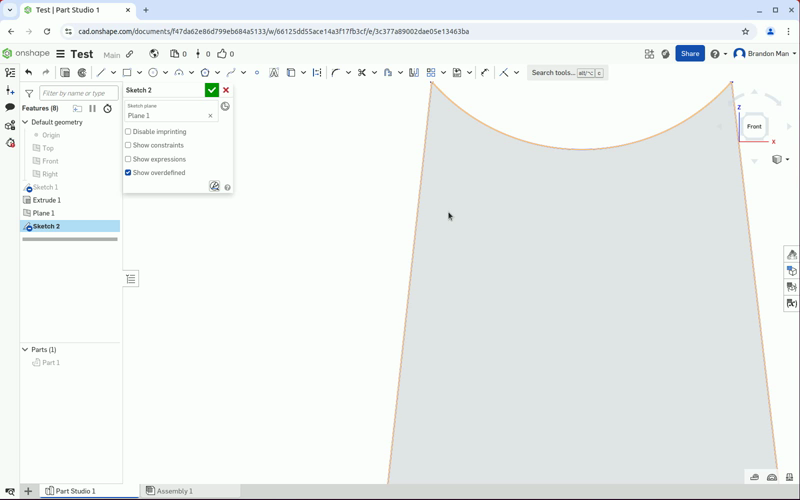
scroll(-6)
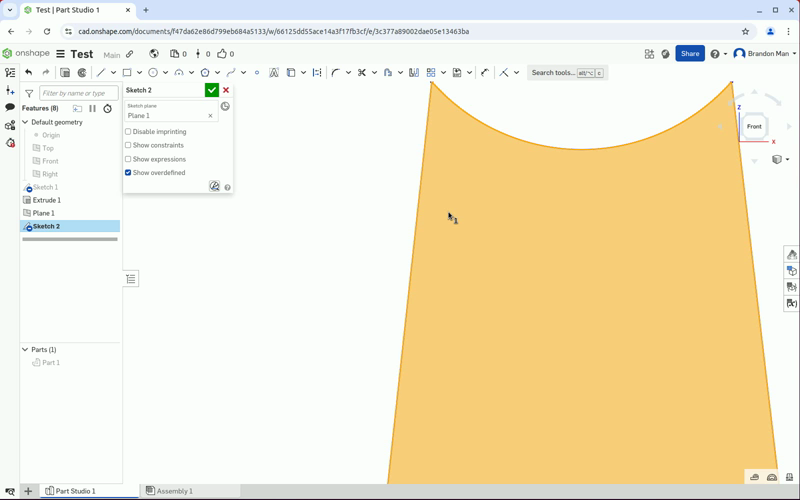
scroll(-6)
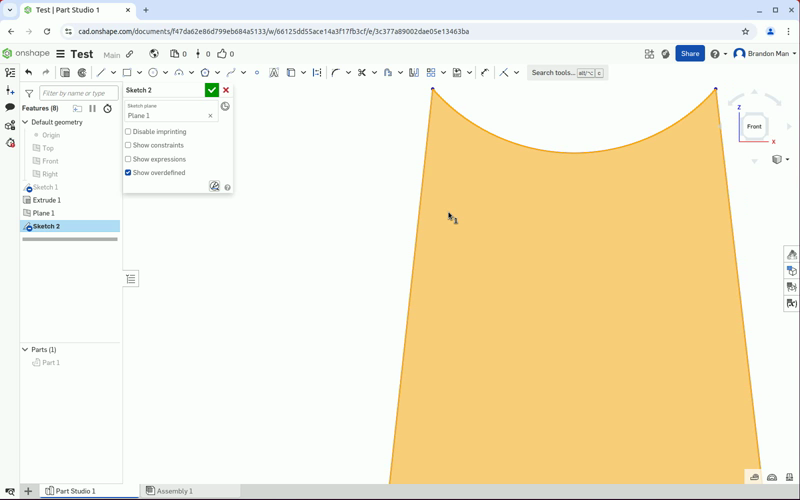
scroll(-6)
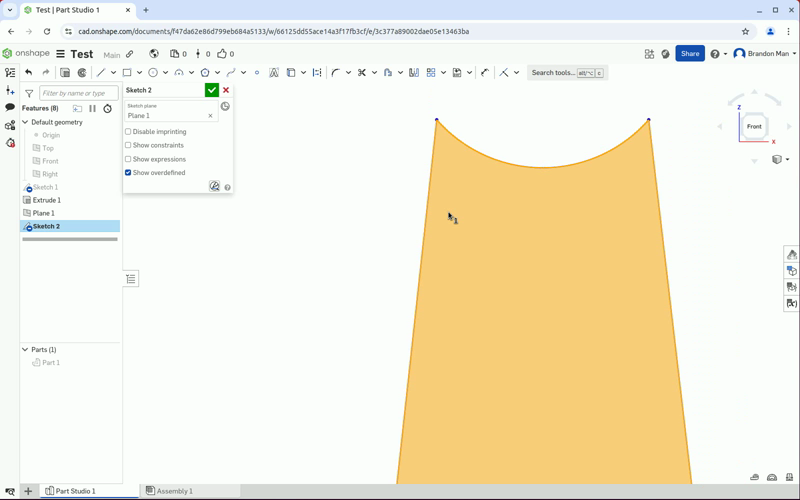
scroll(-6)
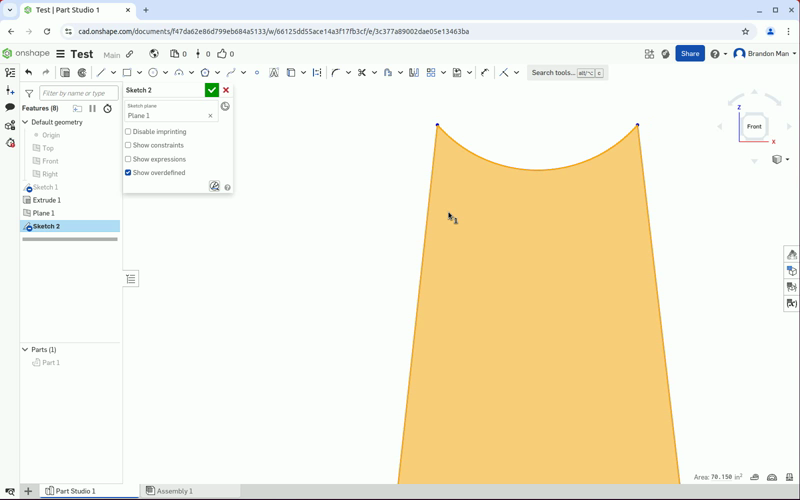
scroll(-6)
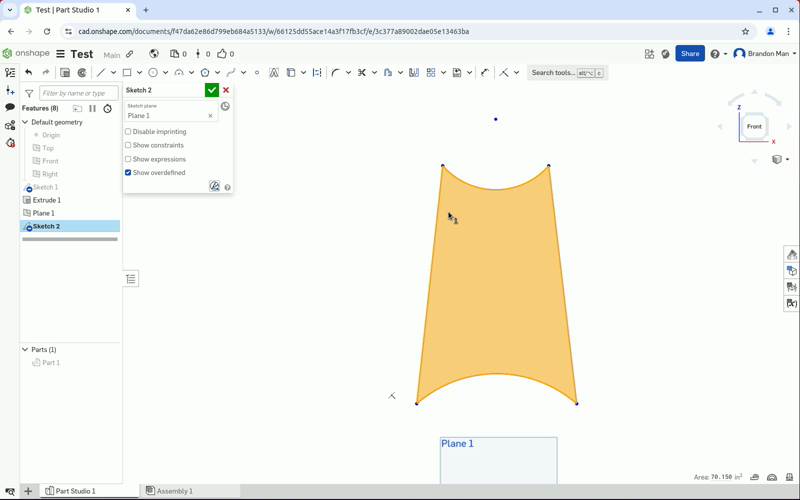
scroll(-6)
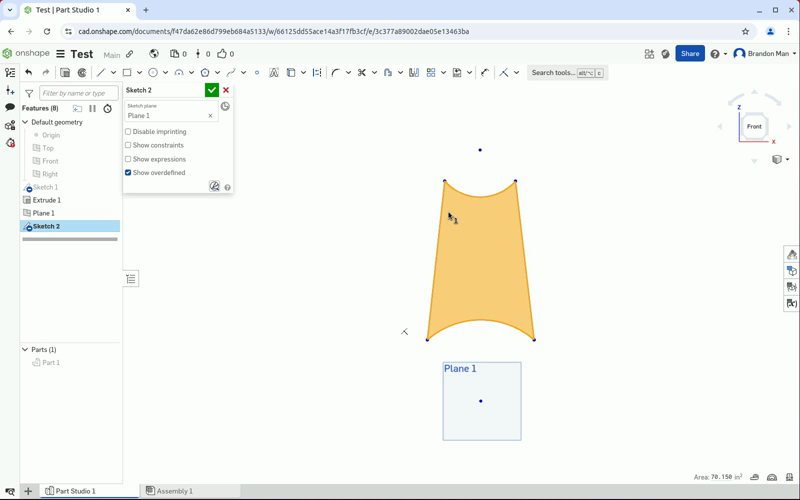
scroll(-6)
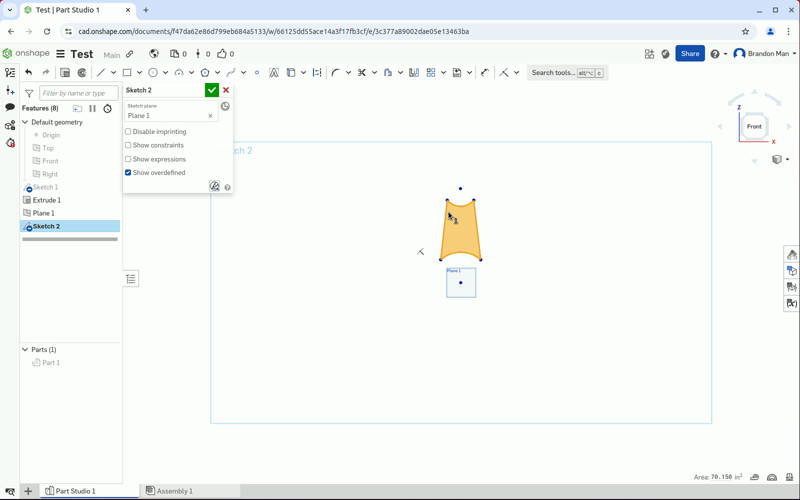
mouse_move(73, 352)
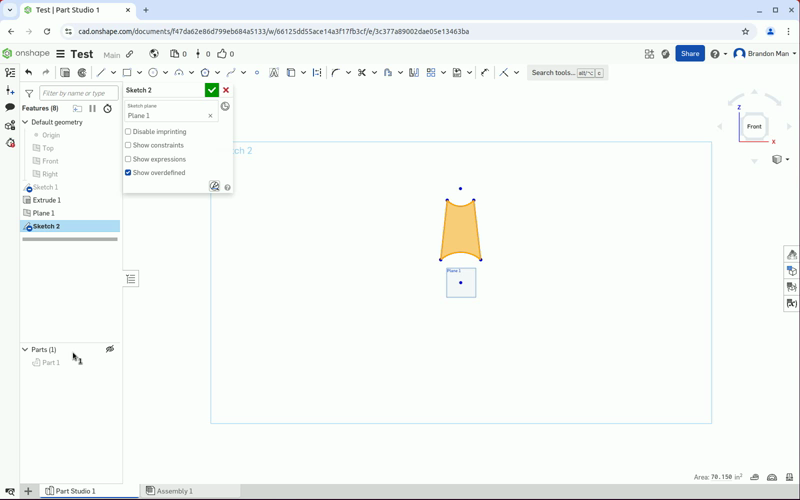
key(shift+y)
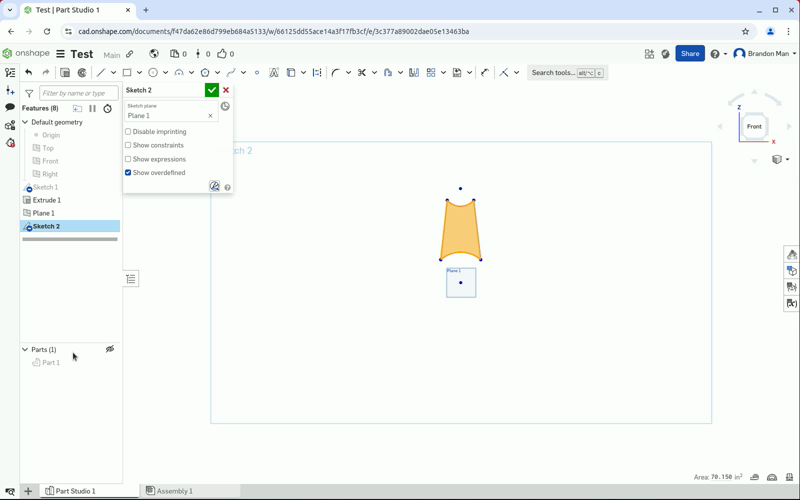
key(shift+e)
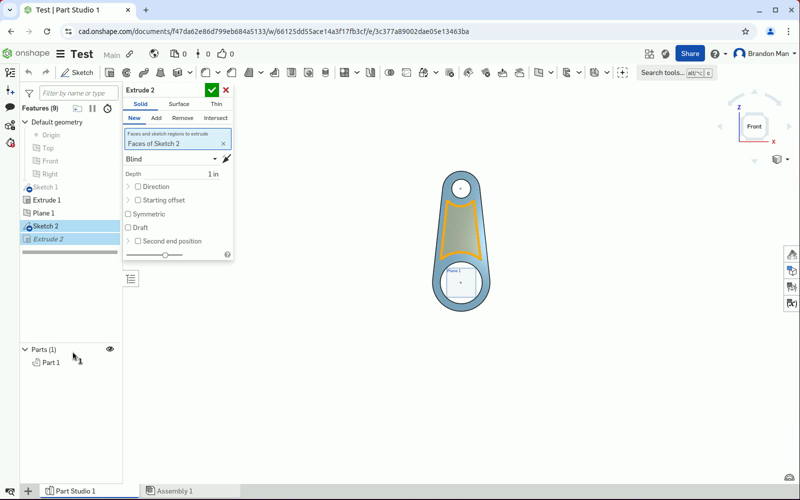
mouse_move(143, 106)
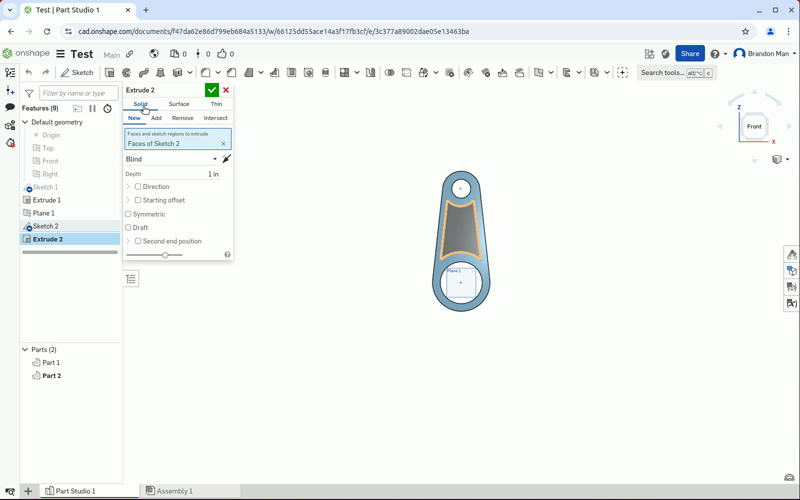
click(143, 106)
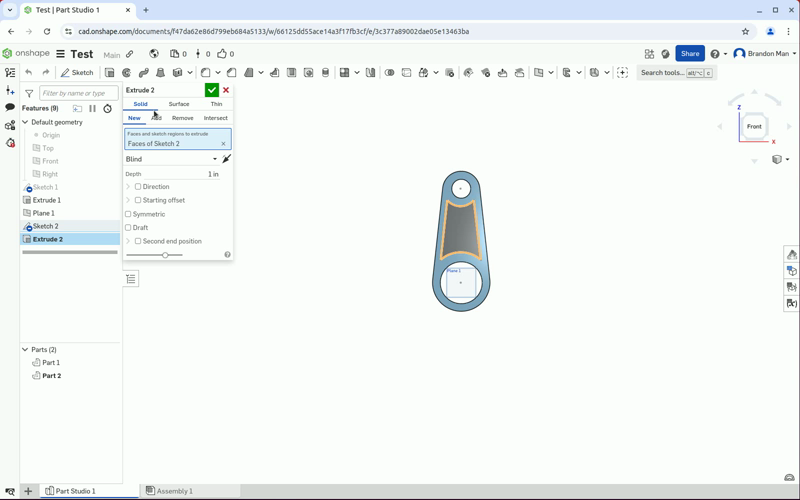
mouse_move(186, 120)
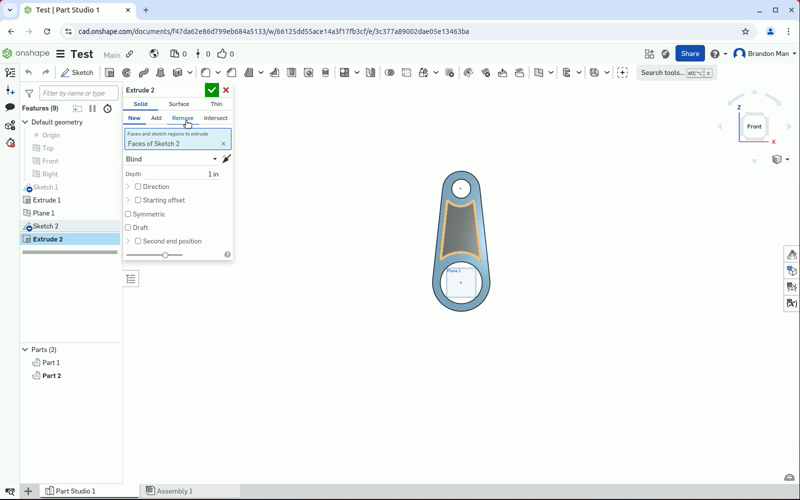
click(186, 120)
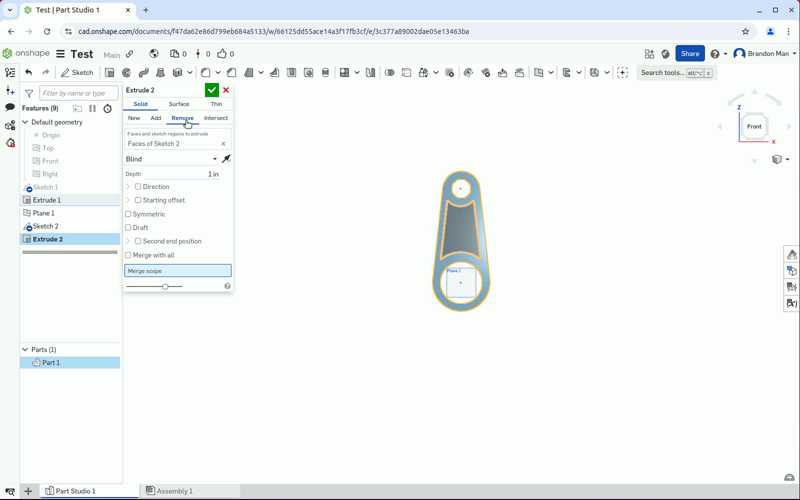
key(tab, 4)
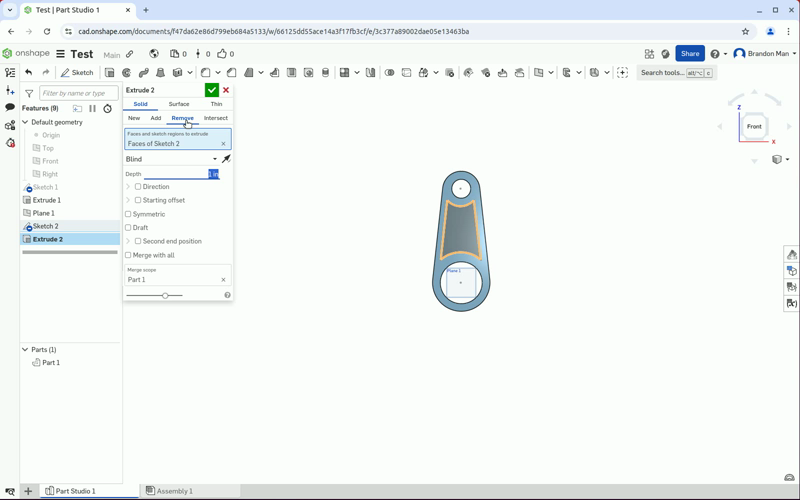
text(30.811)
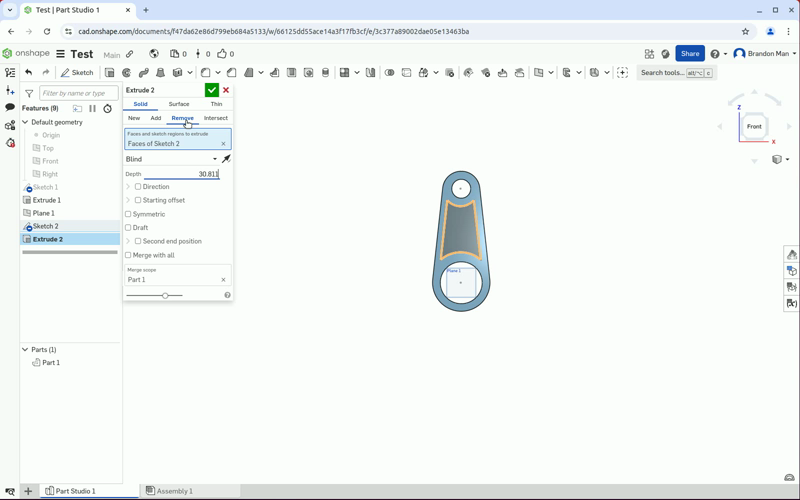
key(tab, 6)
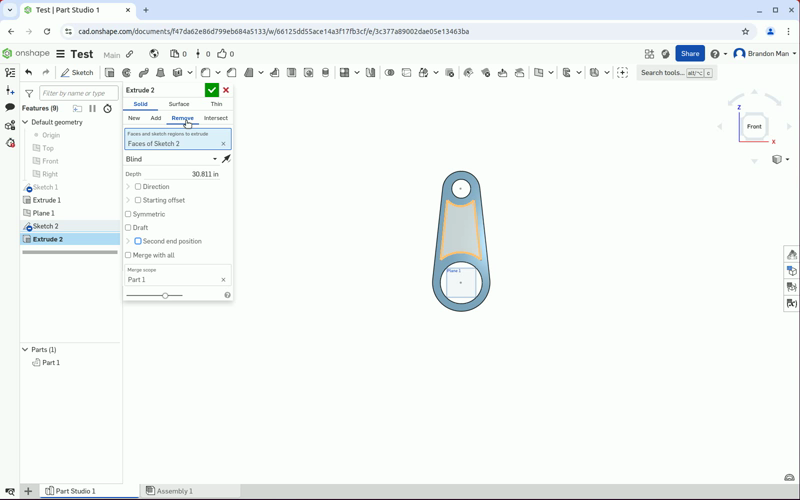
key(space)
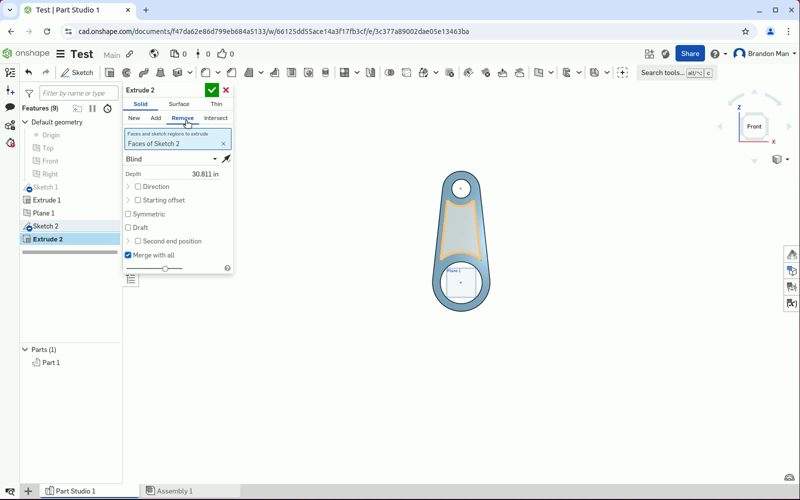
key(enter)
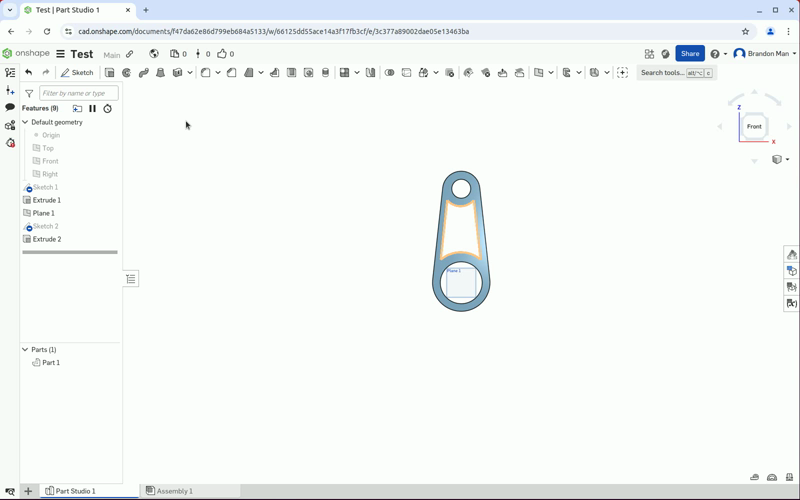
key(shift+h)
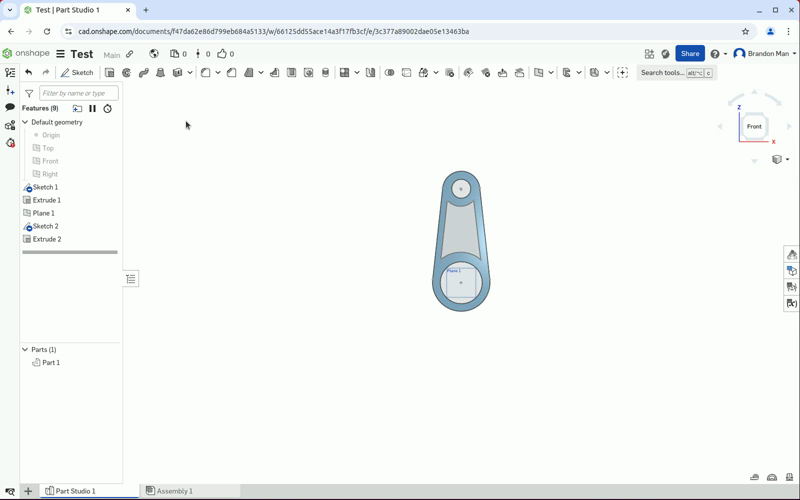
key(shift+h)
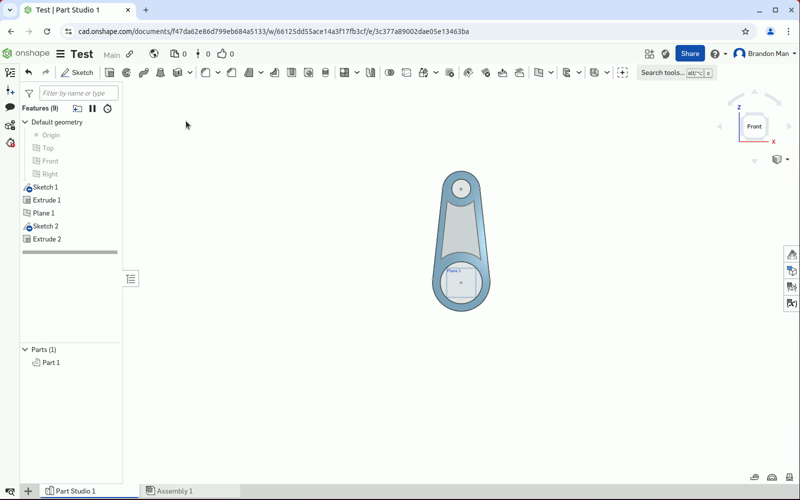
key(shift+7)
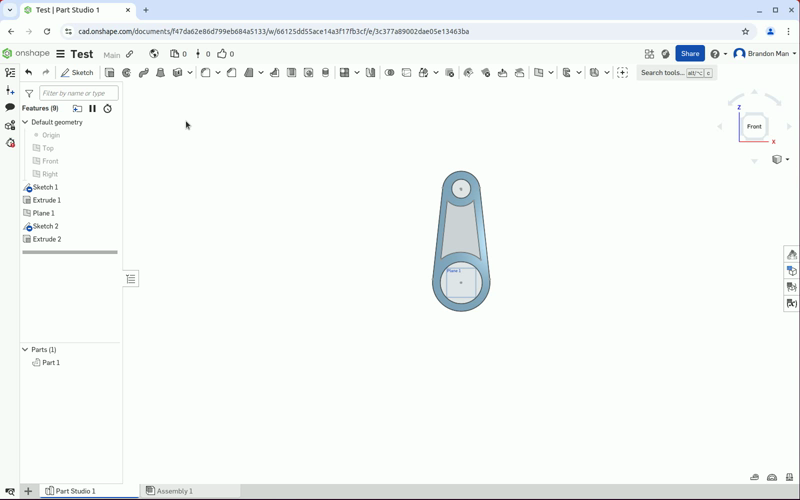
key(left, 2)
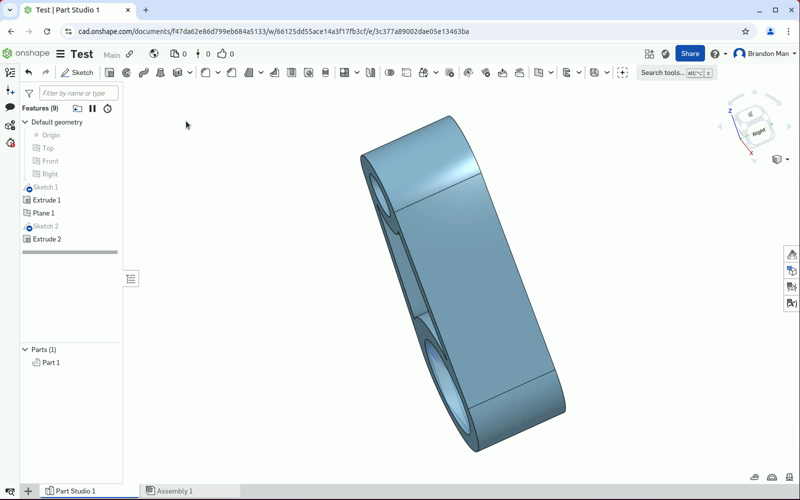
key(down, 2)
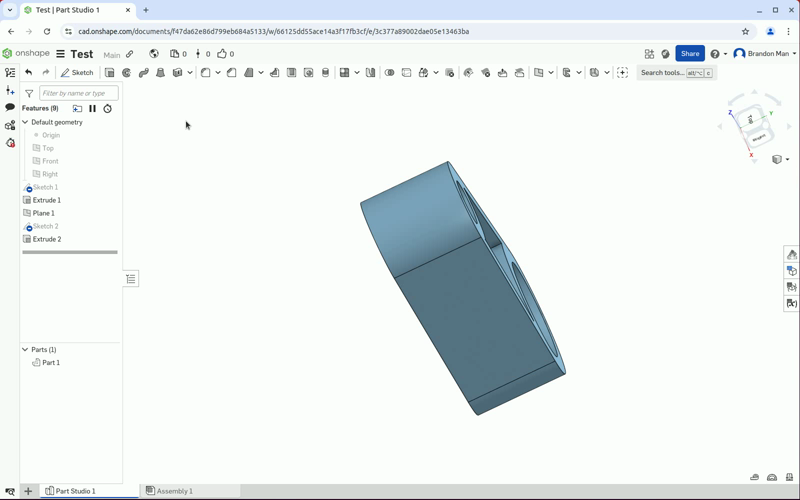
key(up, 2)
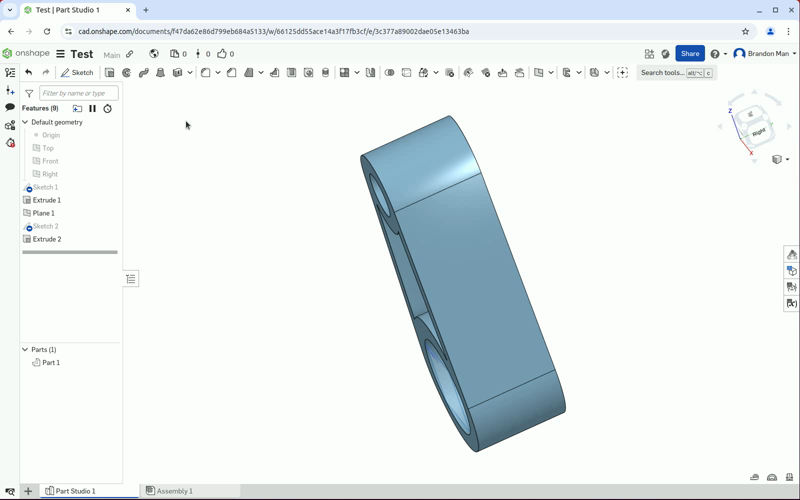
key(right, 2)
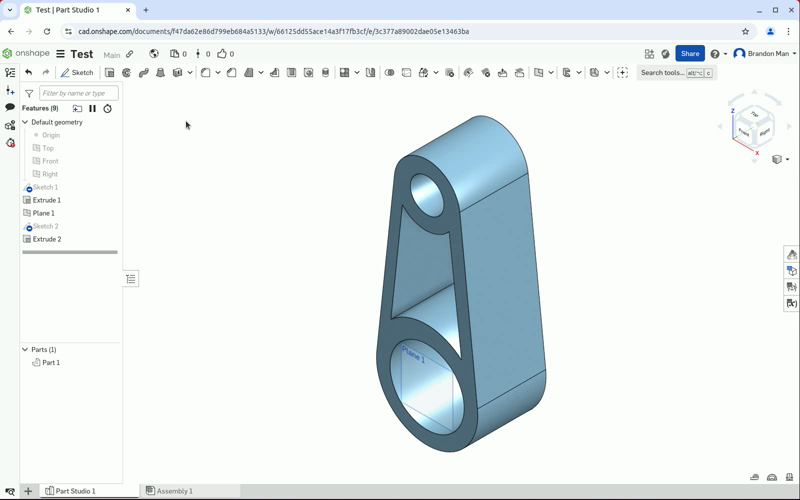
mouse_move(73, 189)
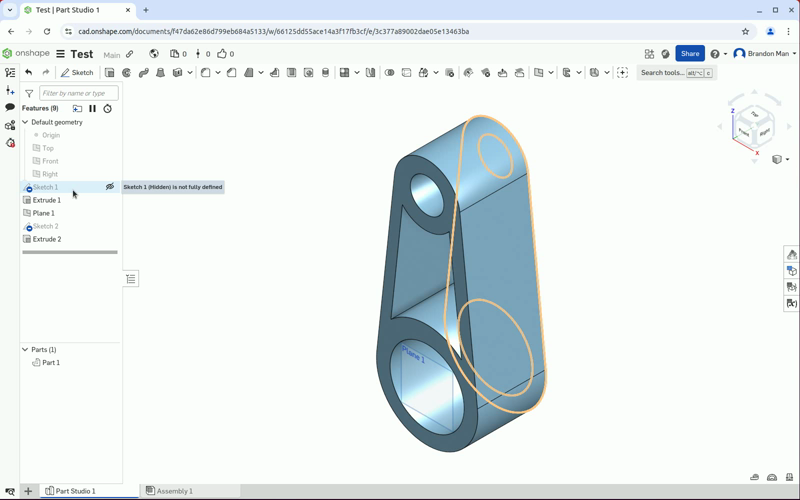
click(73, 189)